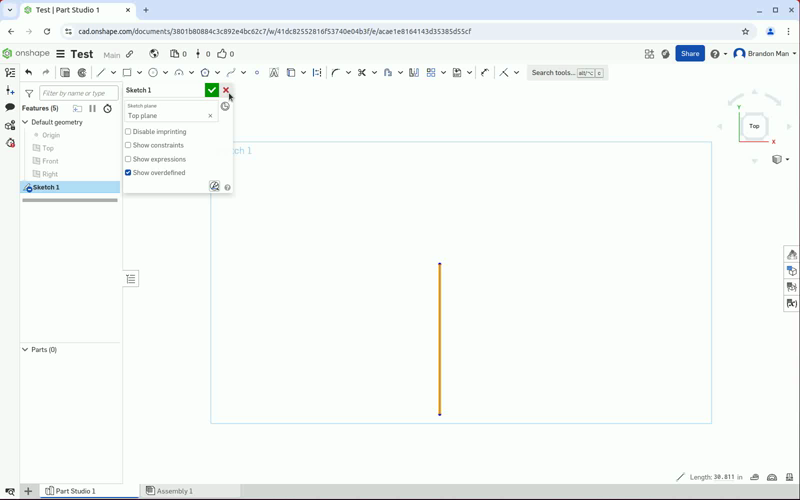
key(shift+h)
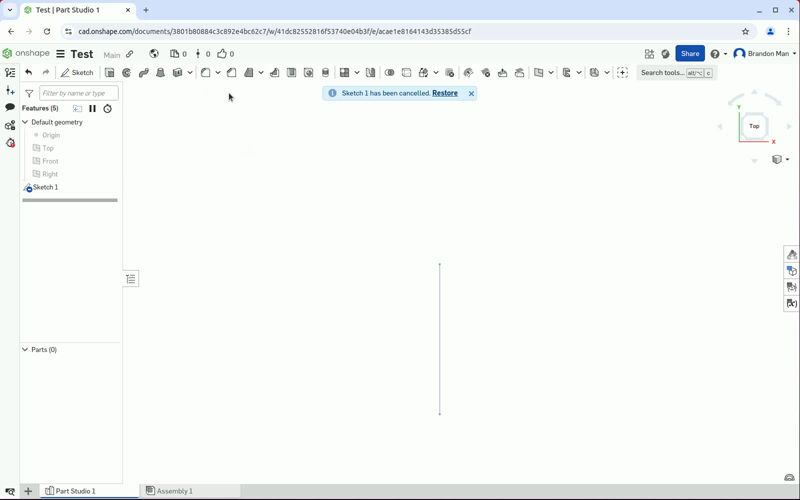
key(shift+s)
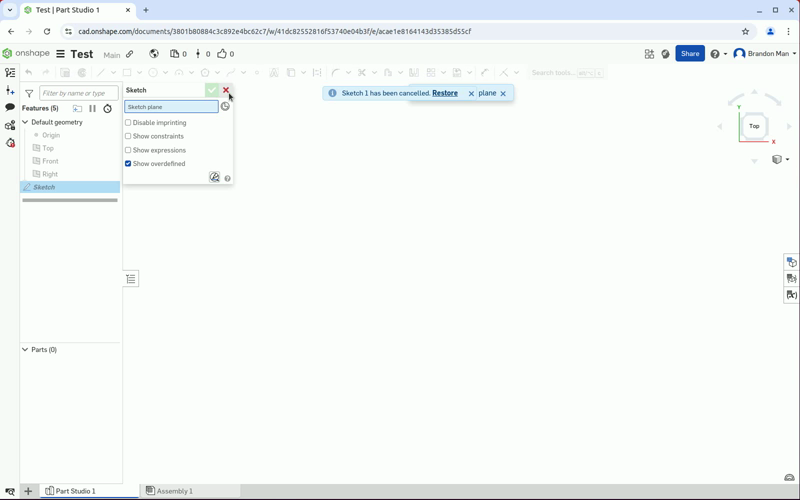
mouse_move(73, 150)
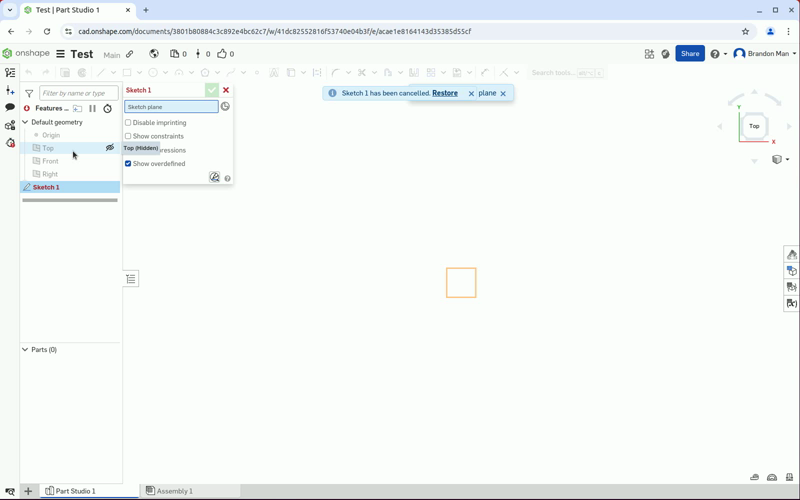
click(73, 150)
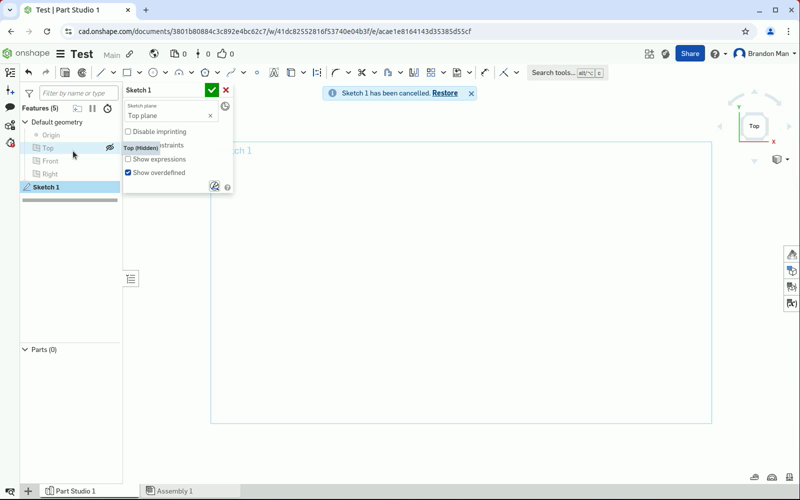
mouse_move(73, 352)
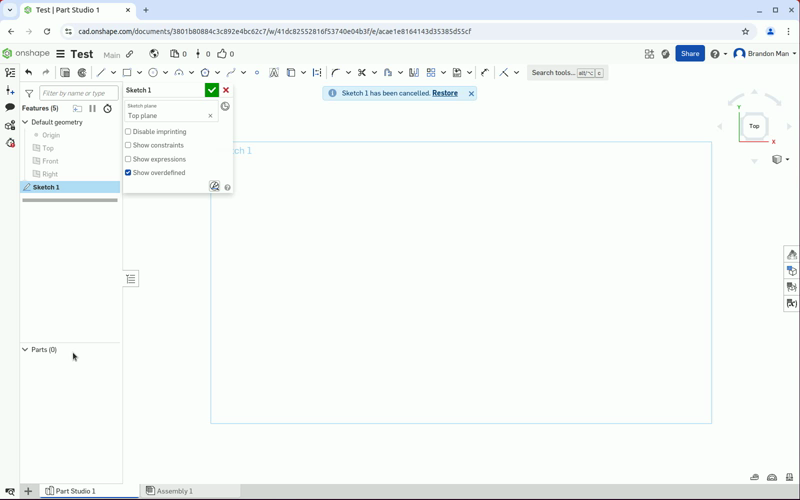
key(y)
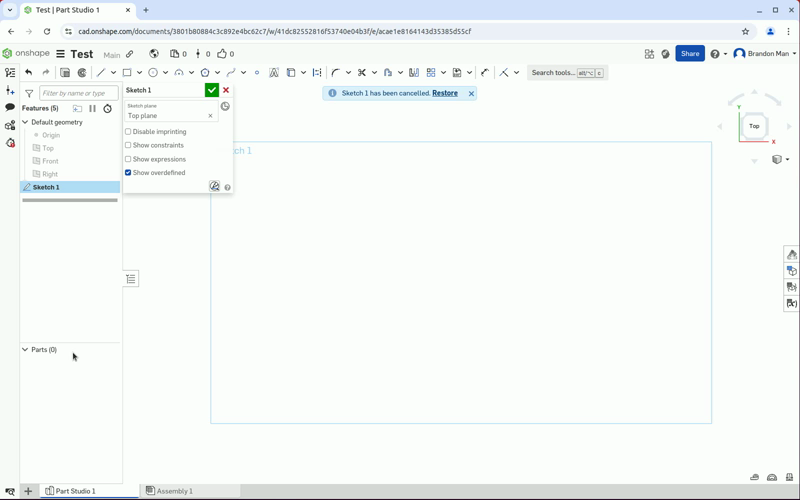
key(a)
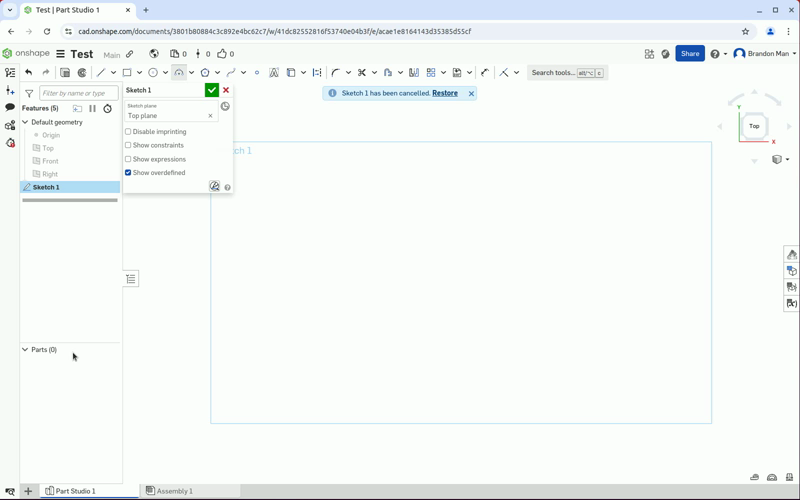
key_down(shift)
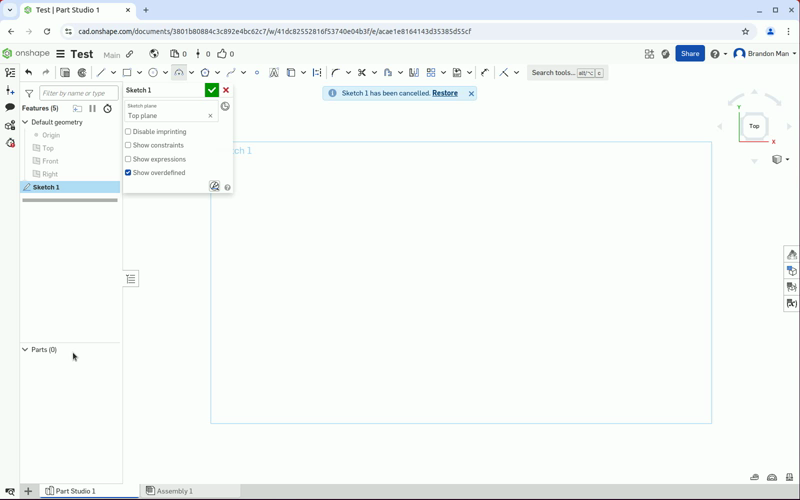
mouse_move(352, 336)
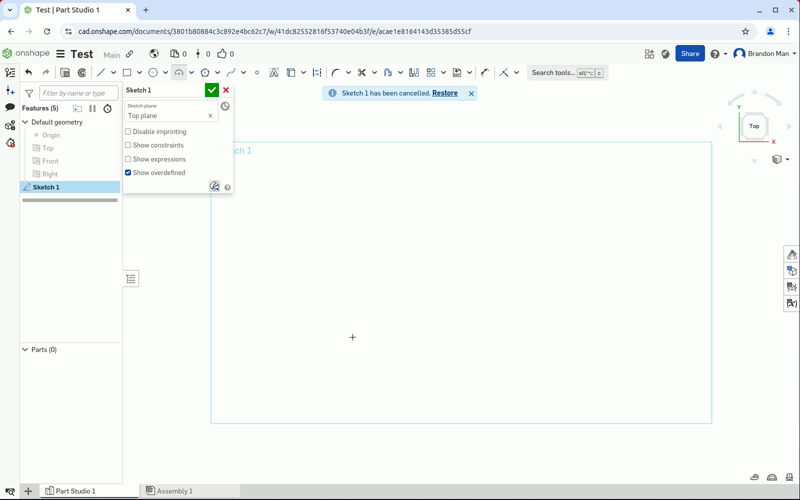
click(352, 336)
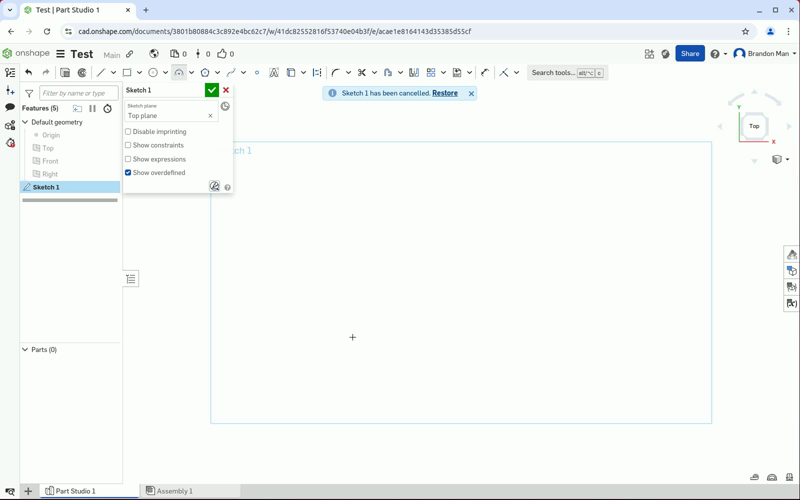
key_up(shift)
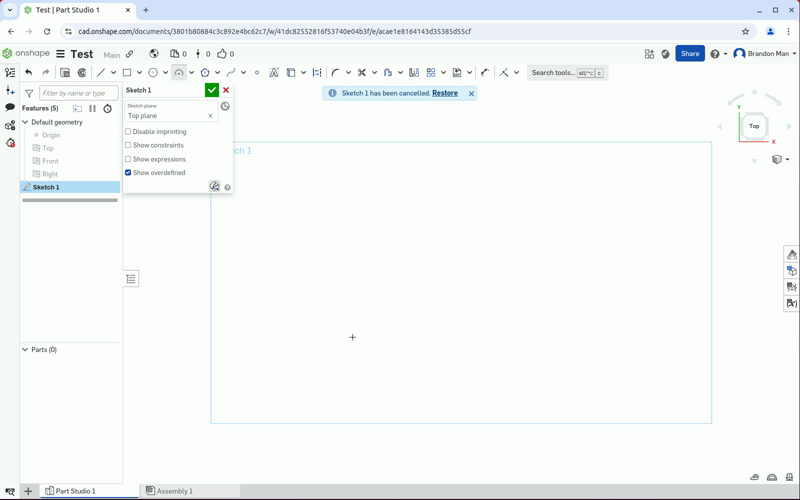
key_down(shift)
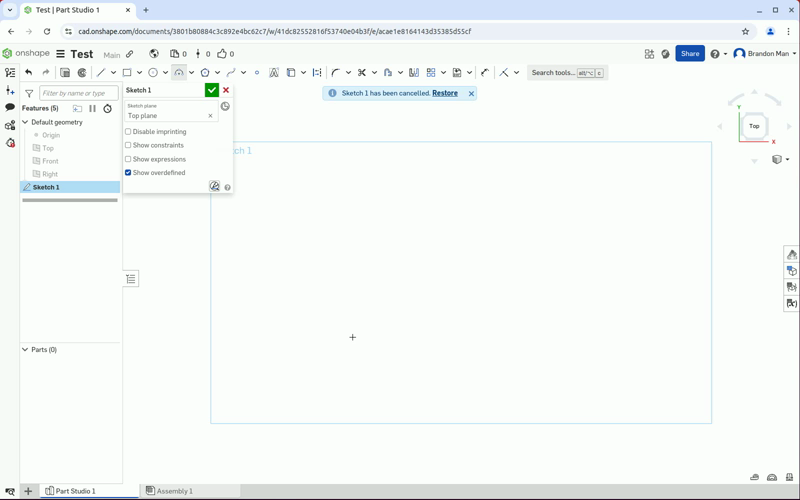
mouse_move(378, 362)
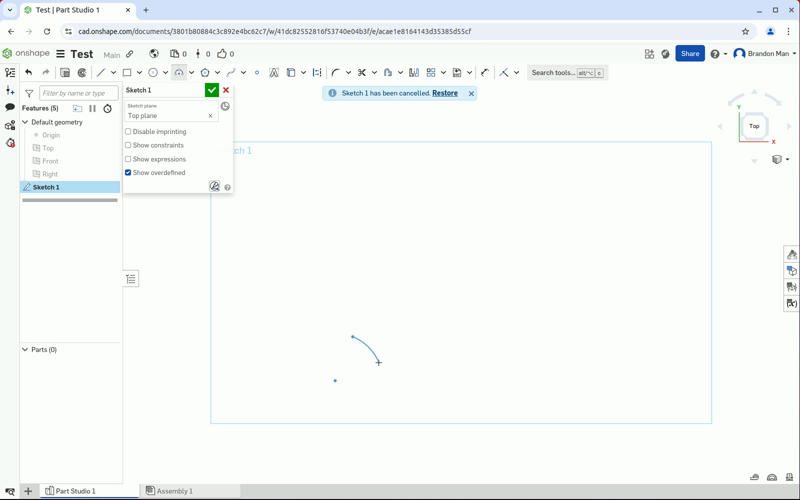
click(378, 362)
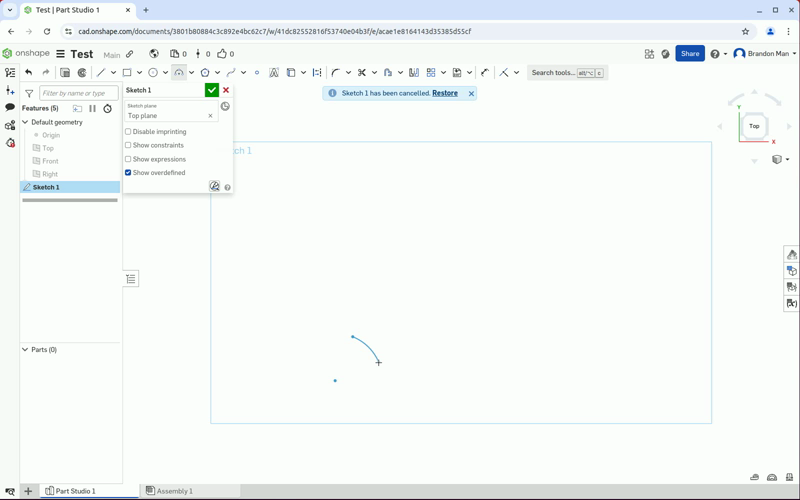
mouse_move(360, 354)
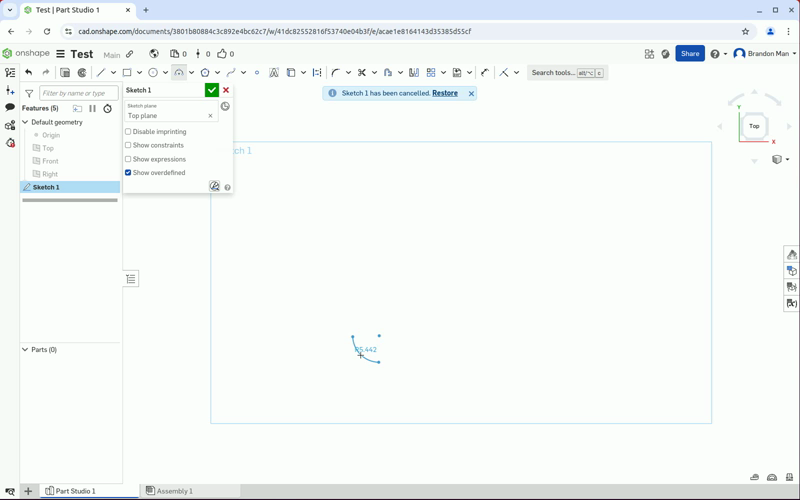
click(360, 354)
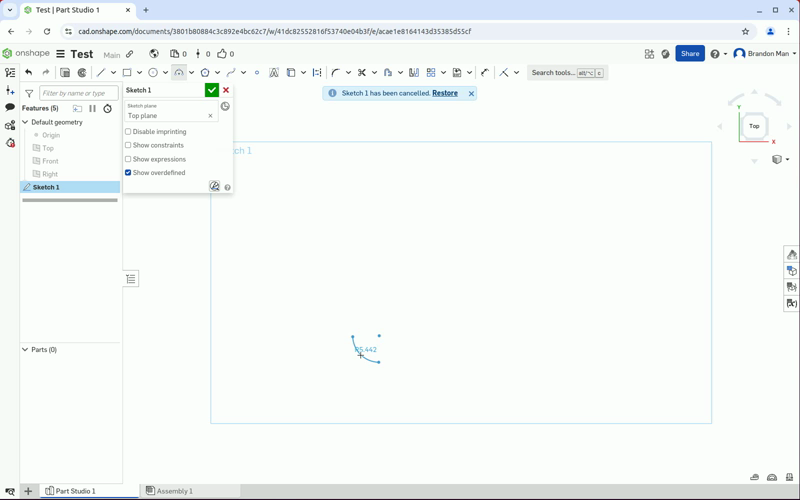
key_up(shift)
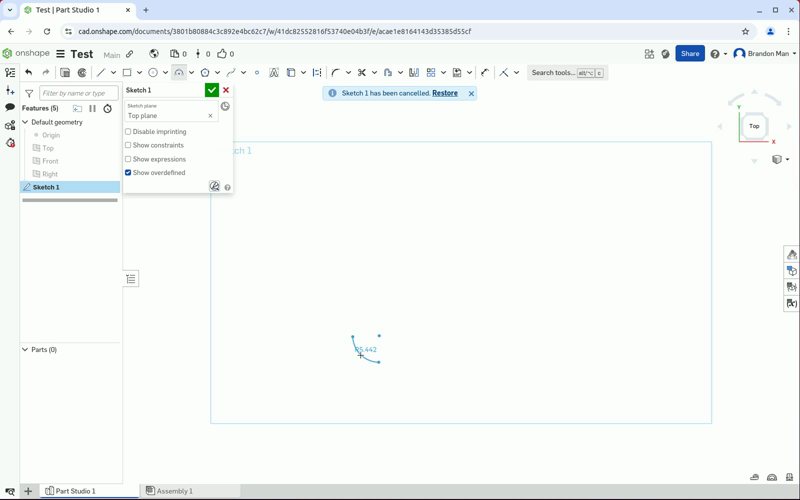
key(esc)
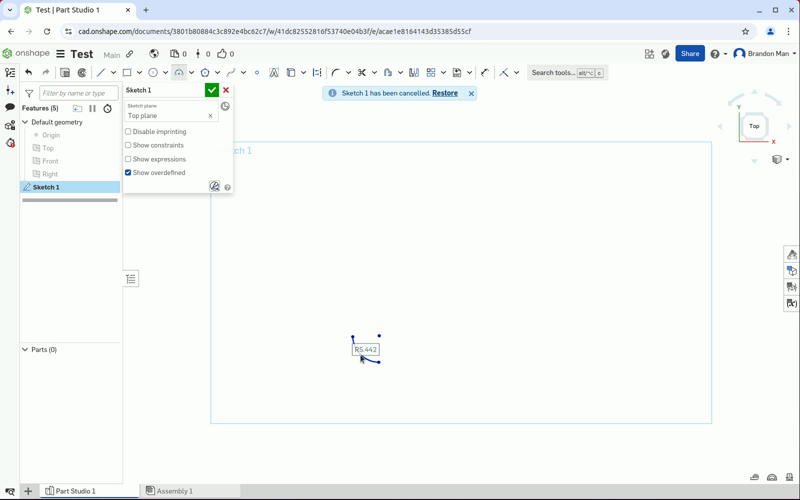
key(l)
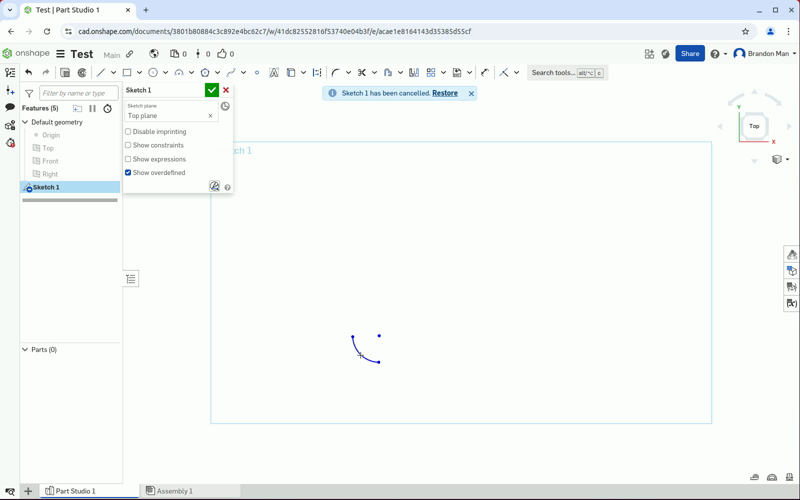
mouse_move(378, 362)
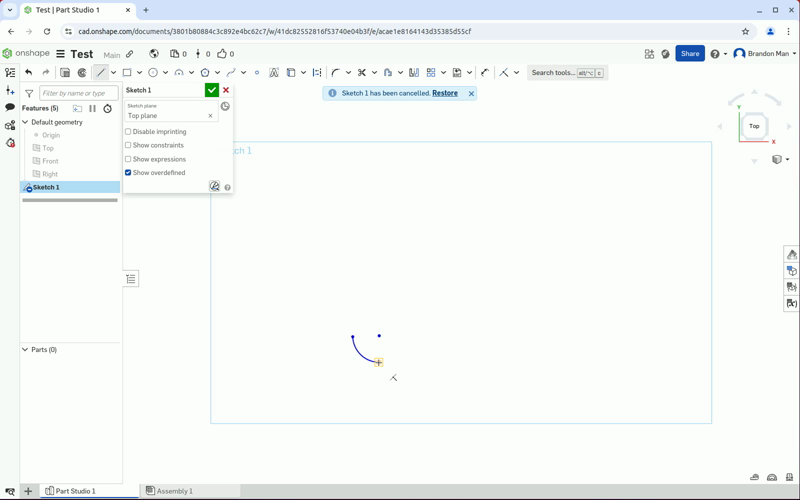
click(378, 362)
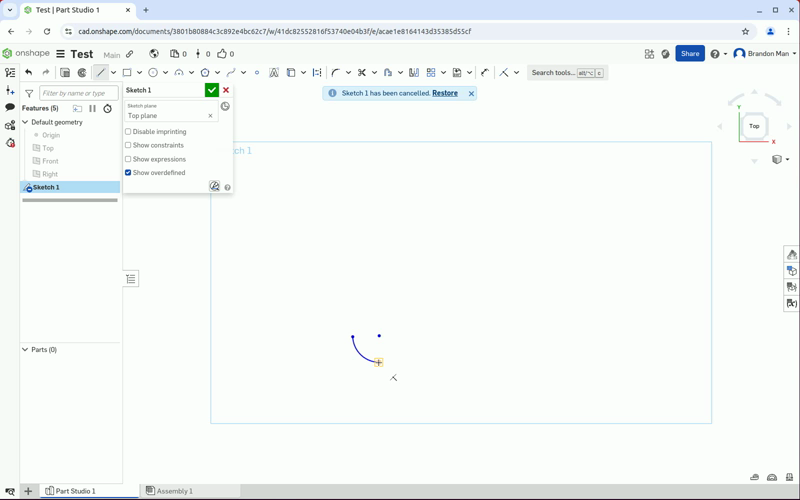
key_down(shift)
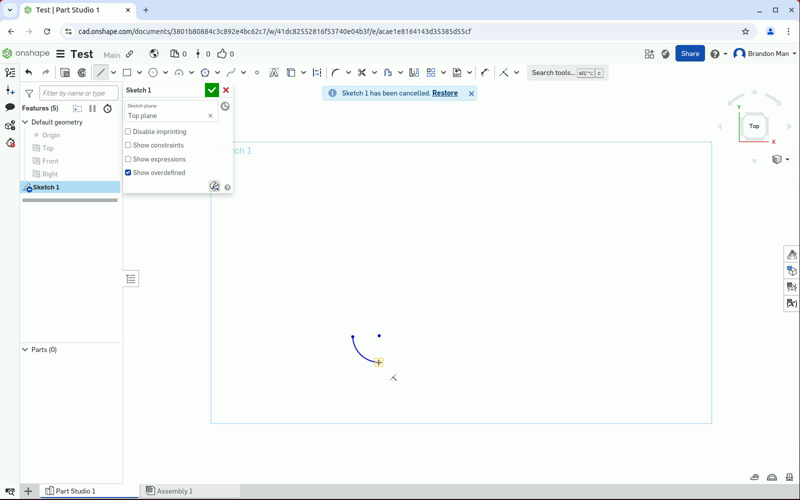
mouse_move(530, 362)
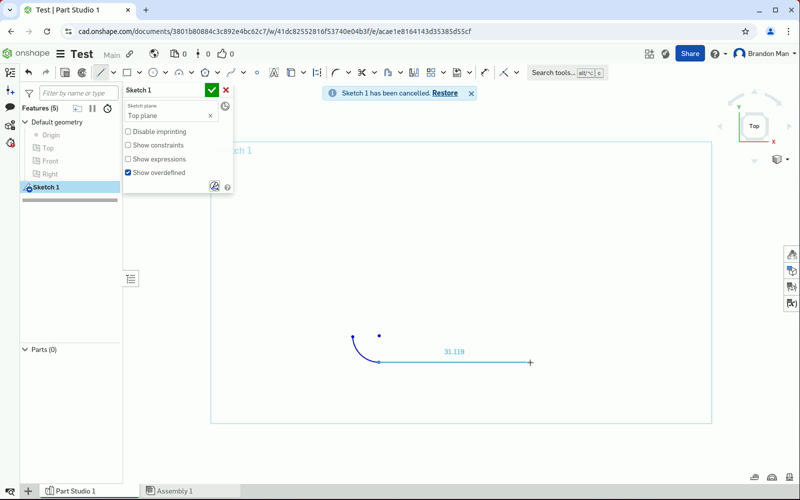
click(530, 362)
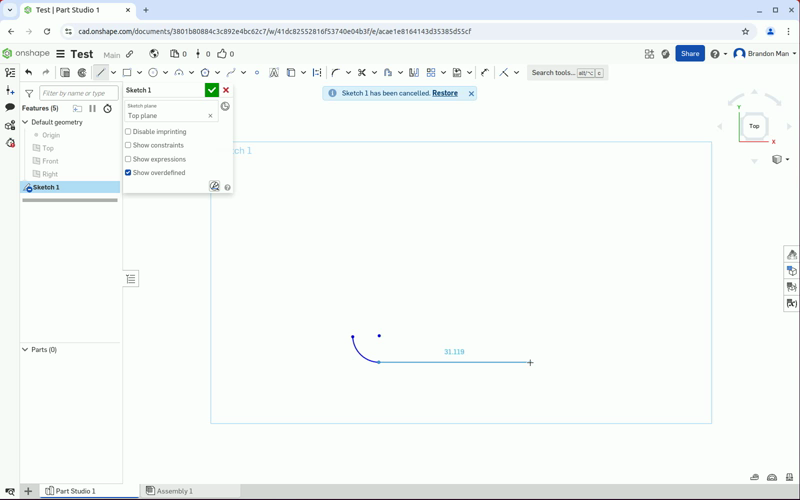
key_up(shift)
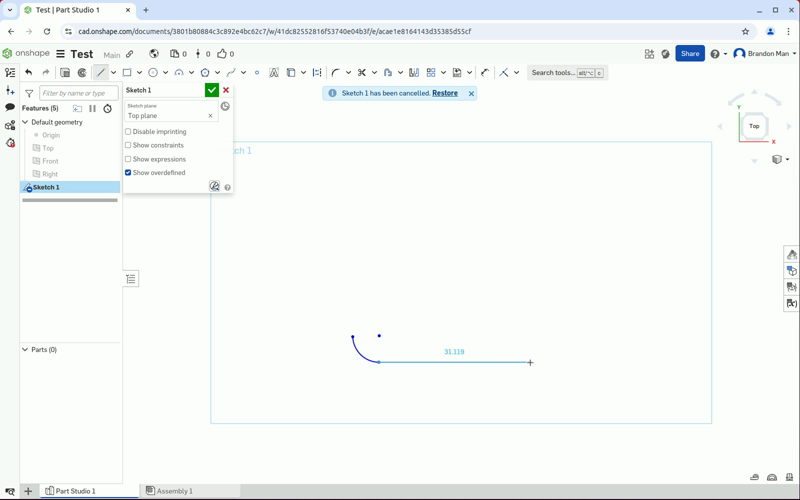
key(esc)
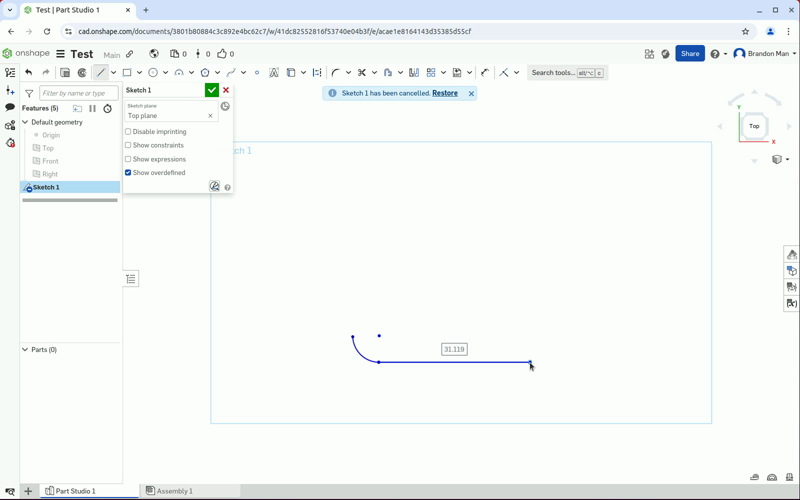
key(a)
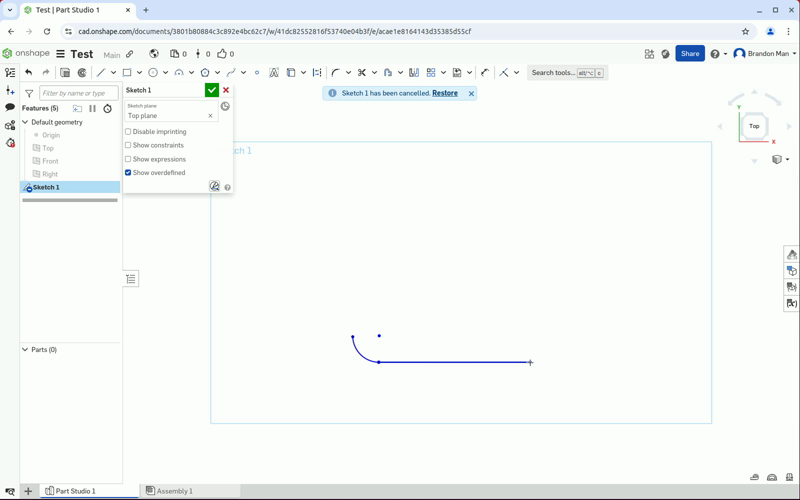
mouse_move(530, 362)
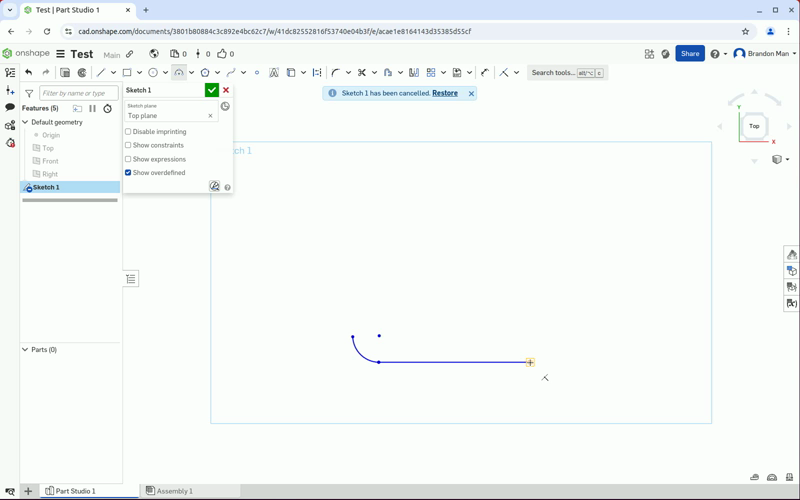
click(530, 362)
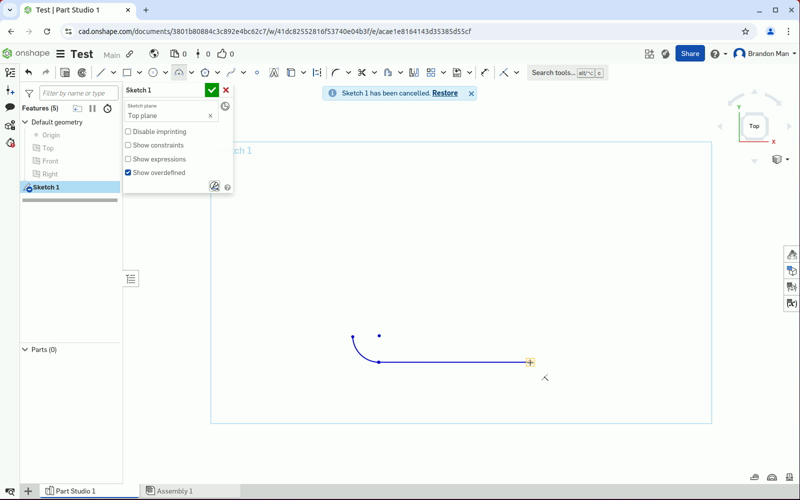
key_down(shift)
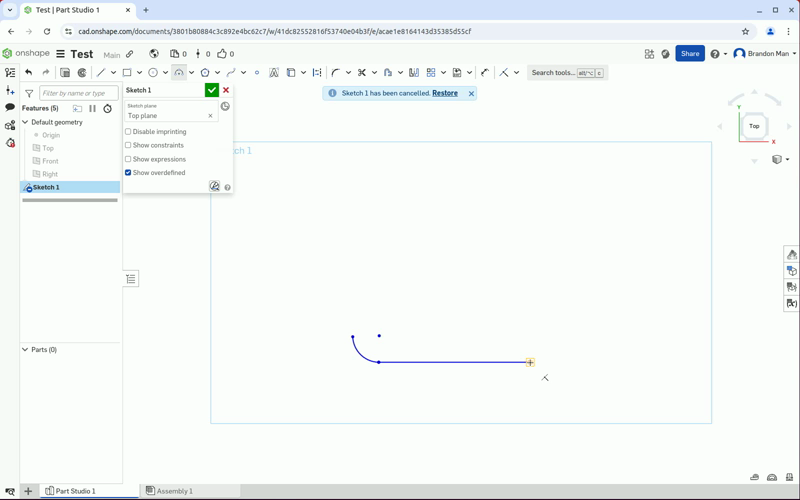
mouse_move(555, 336)
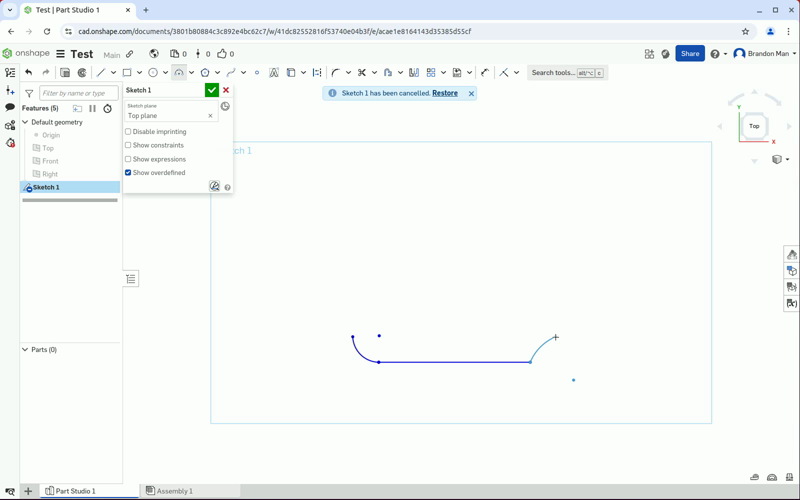
click(555, 336)
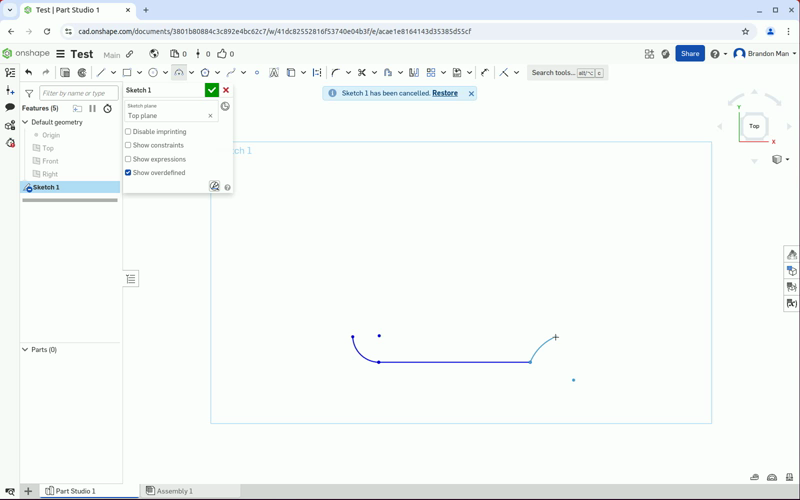
mouse_move(548, 354)
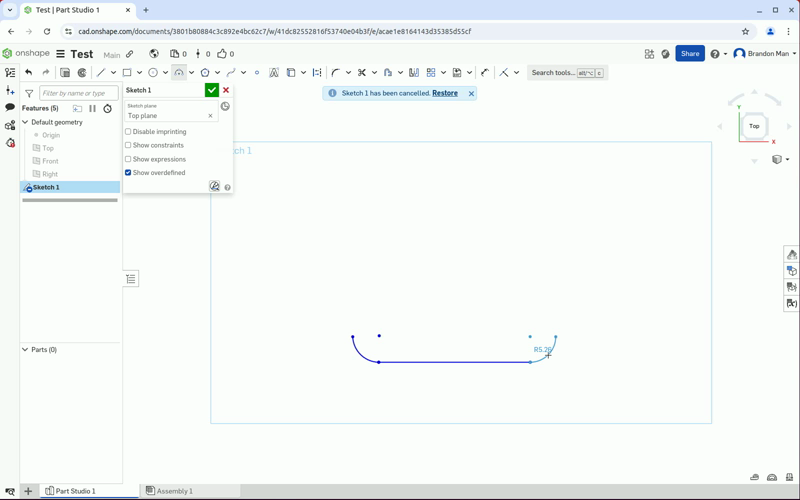
click(548, 354)
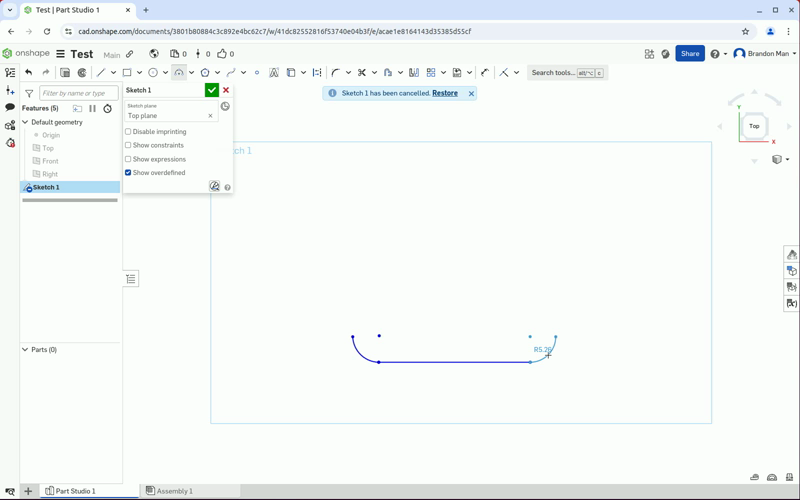
key_up(shift)
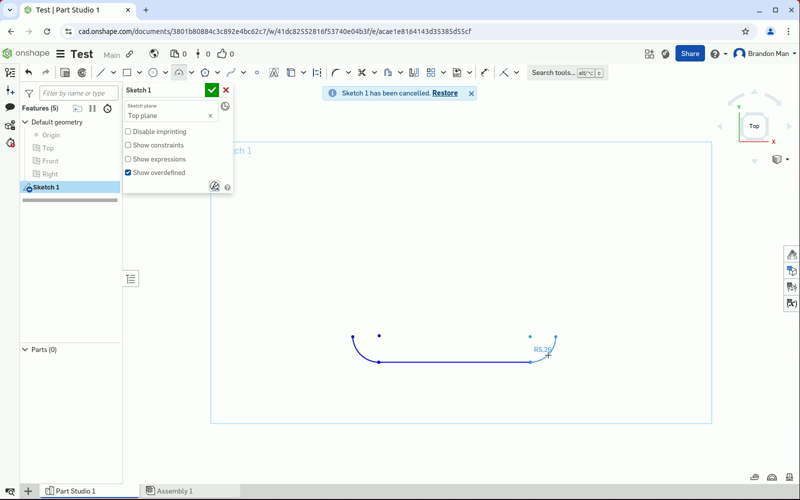
key(esc)
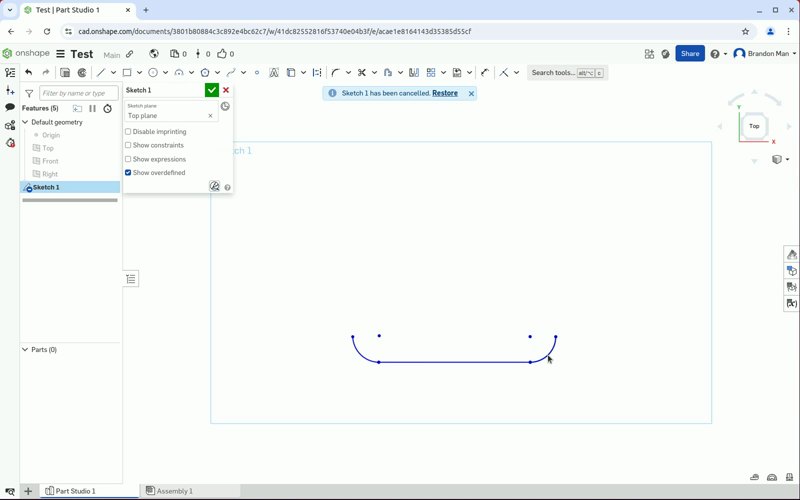
key(l)
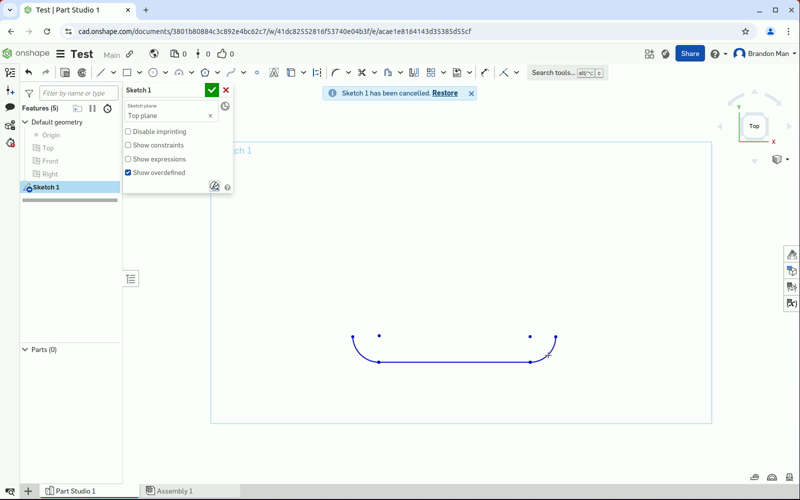
mouse_move(555, 336)
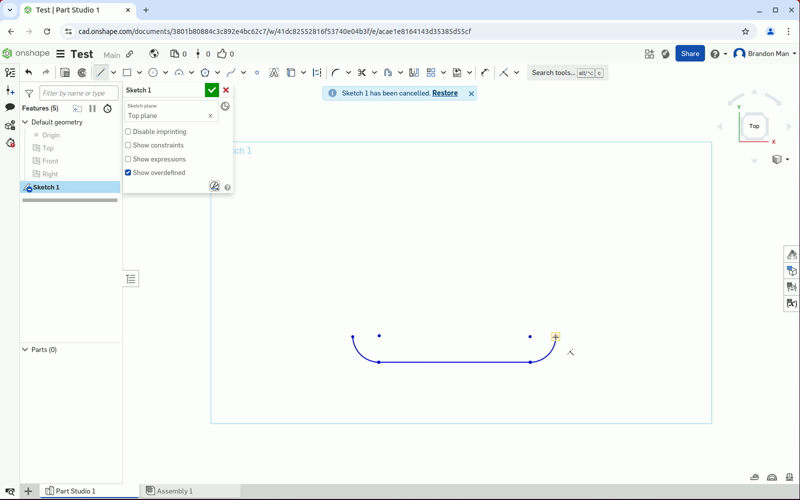
click(555, 336)
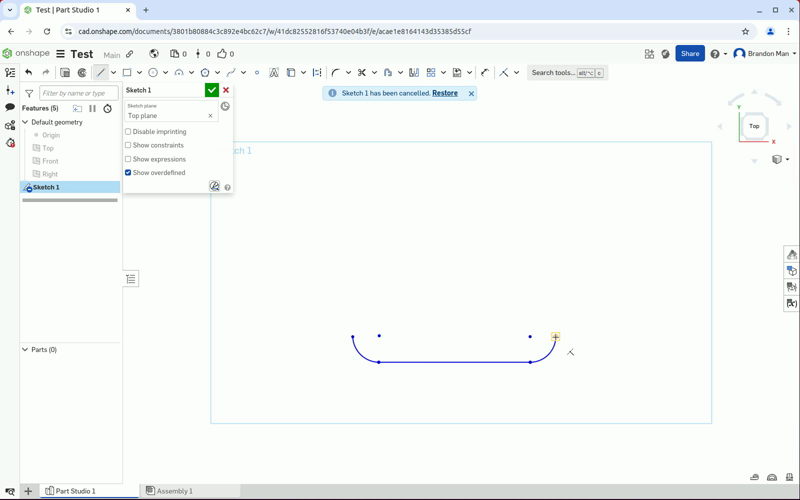
key_down(shift)
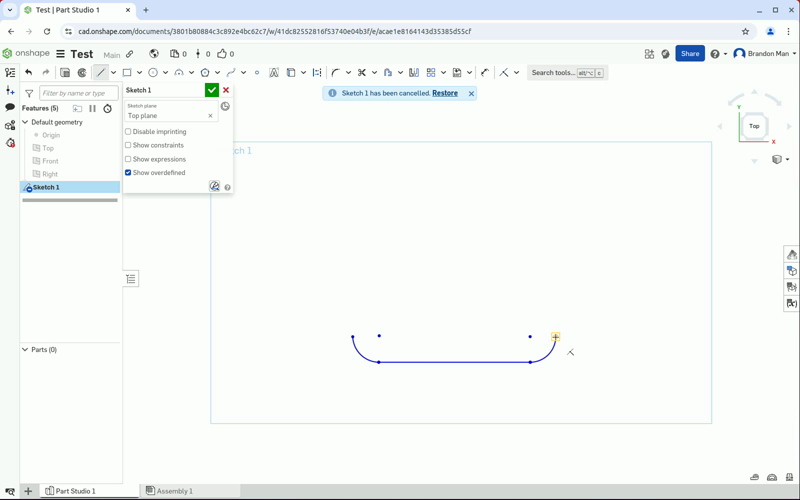
mouse_move(555, 234)
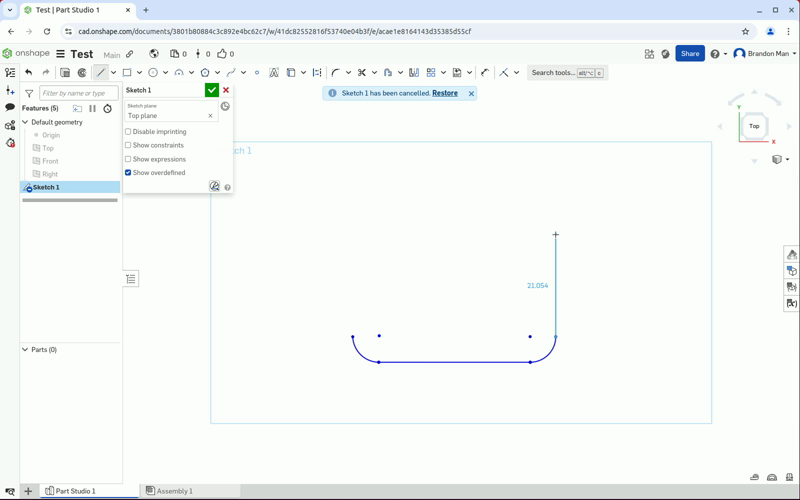
click(555, 234)
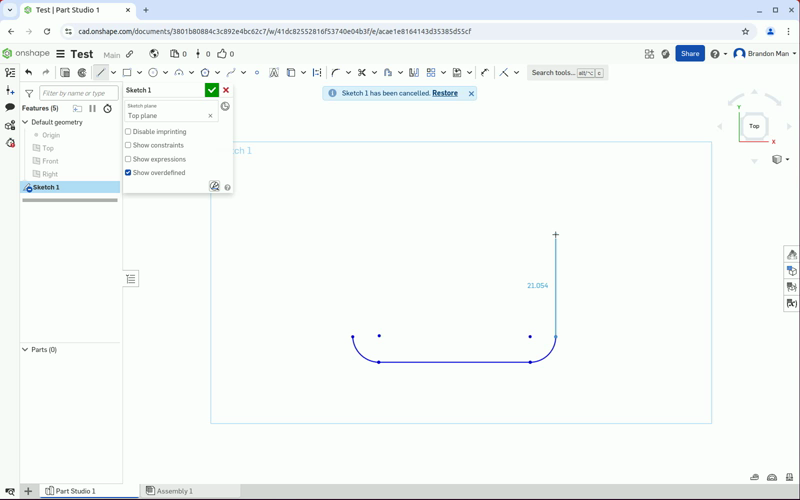
key_up(shift)
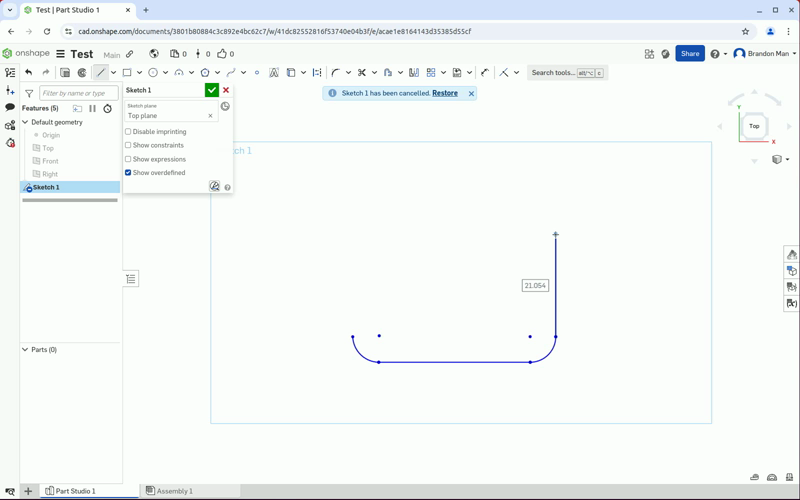
key(esc)
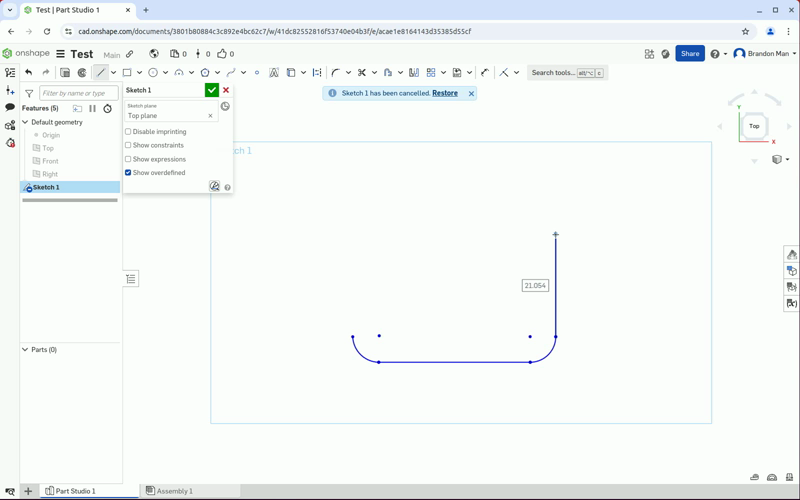
key(a)
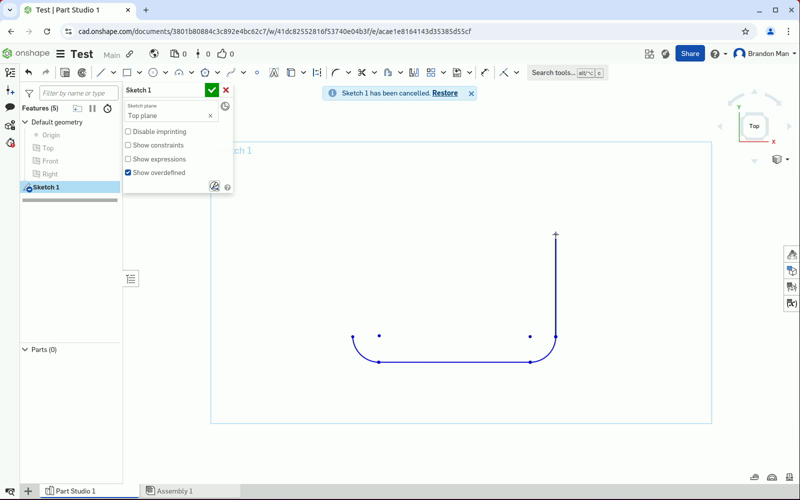
mouse_move(555, 234)
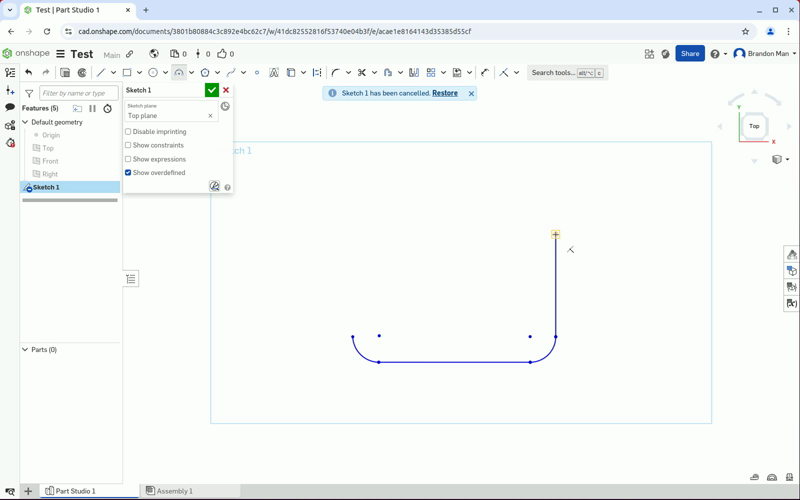
click(555, 234)
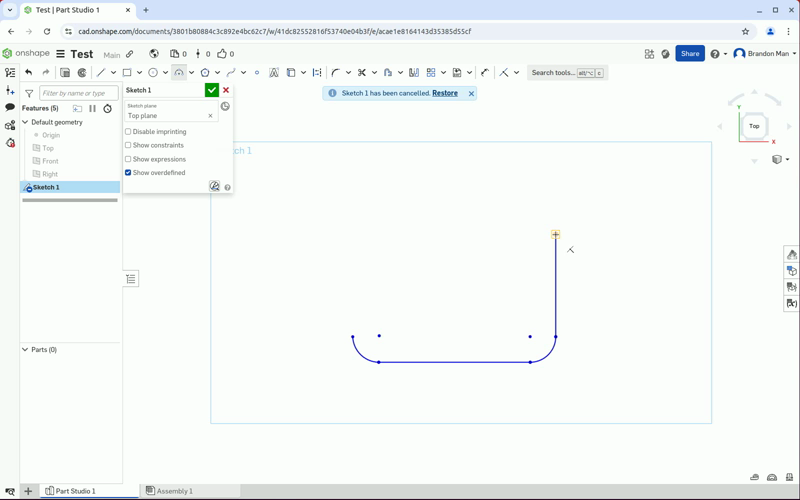
key_down(shift)
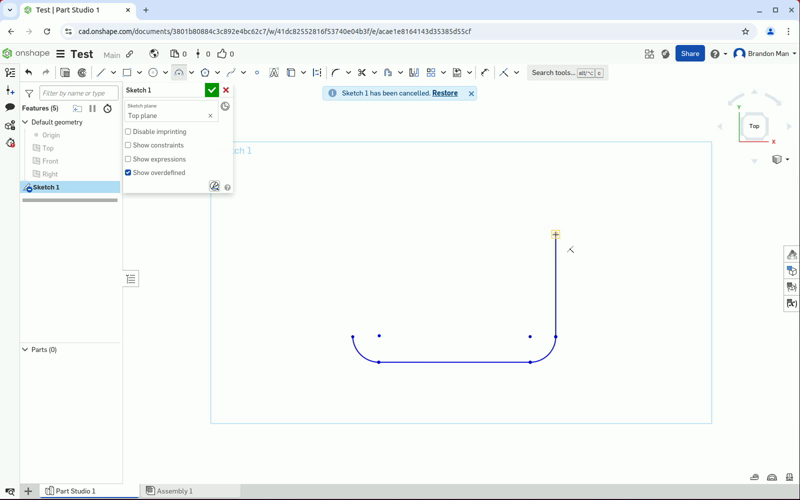
mouse_move(530, 208)
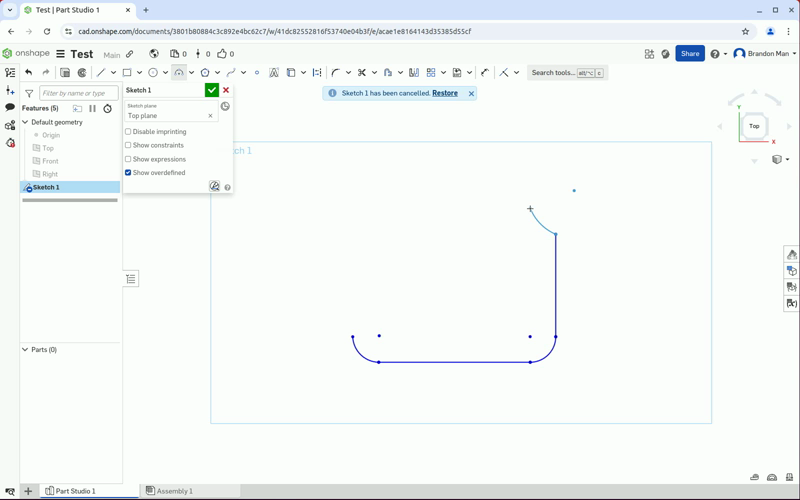
click(530, 208)
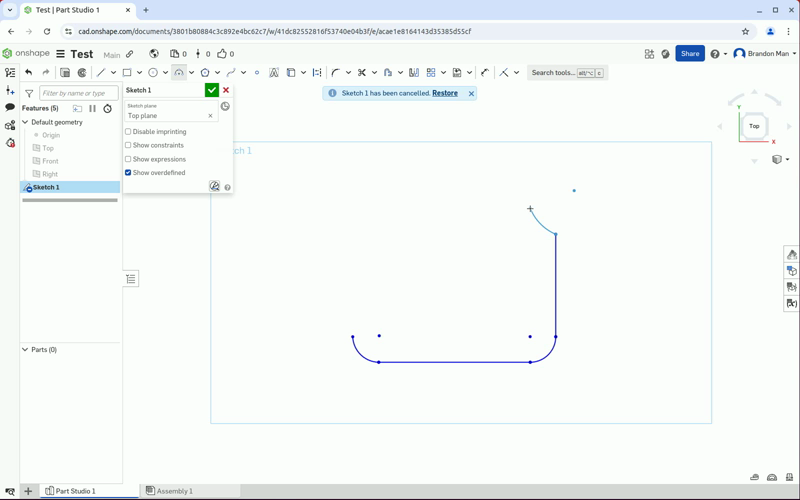
mouse_move(548, 216)
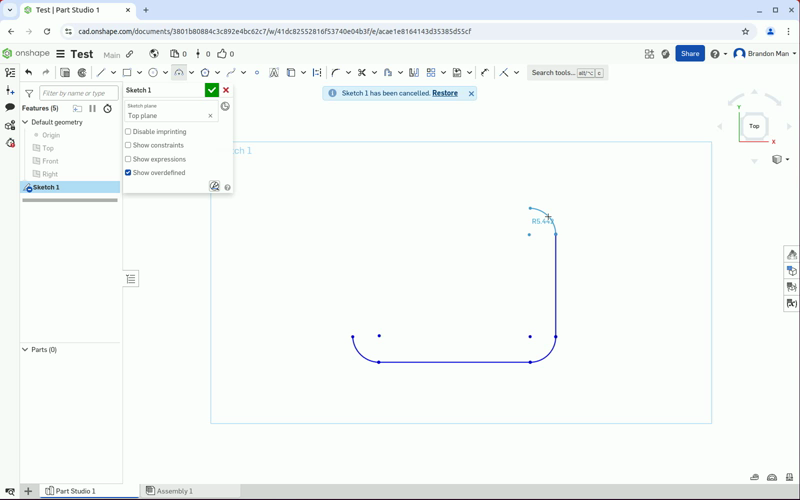
click(548, 216)
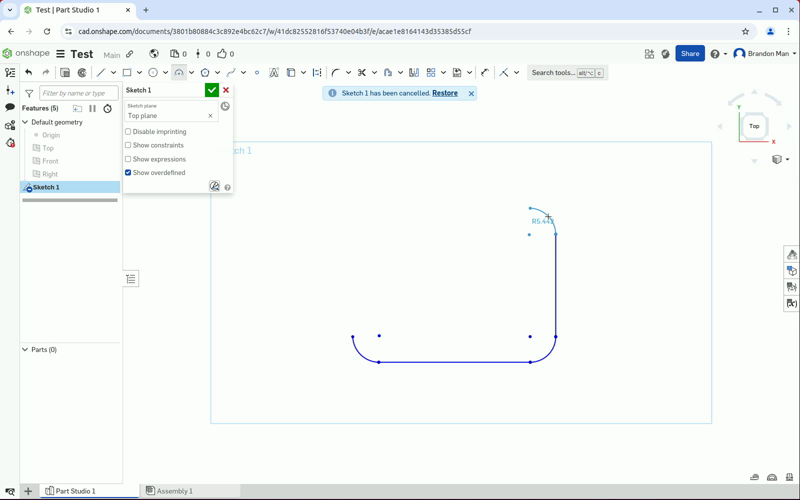
key_up(shift)
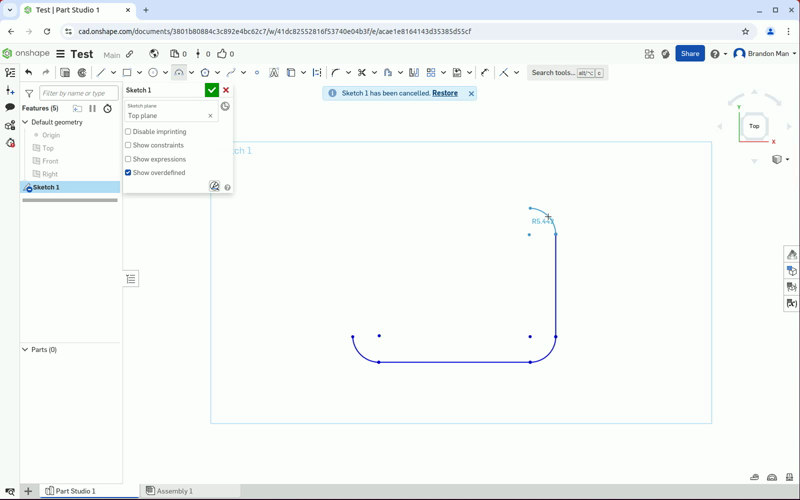
key(esc)
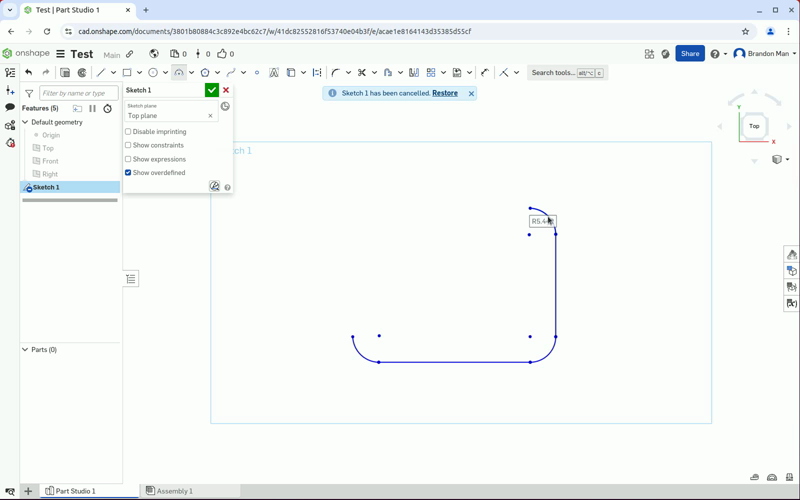
key(l)
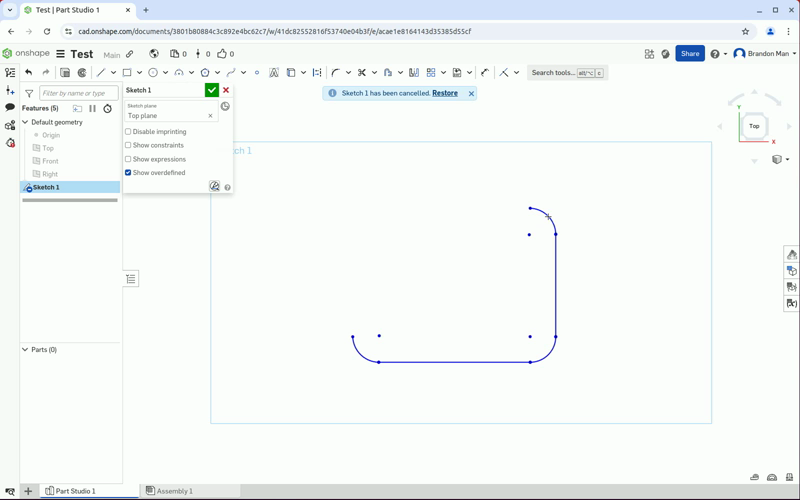
mouse_move(530, 208)
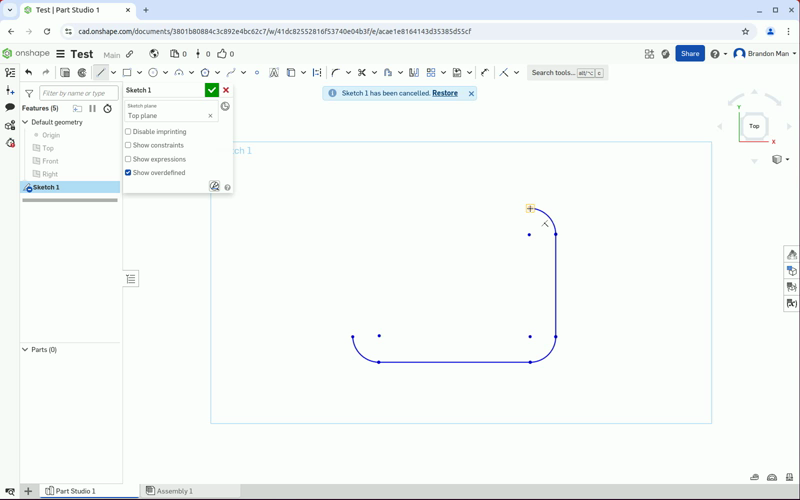
click(530, 208)
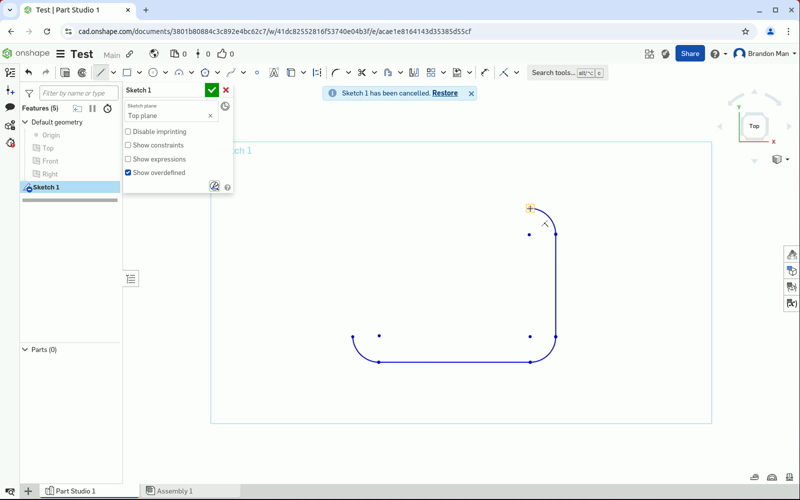
key_down(shift)
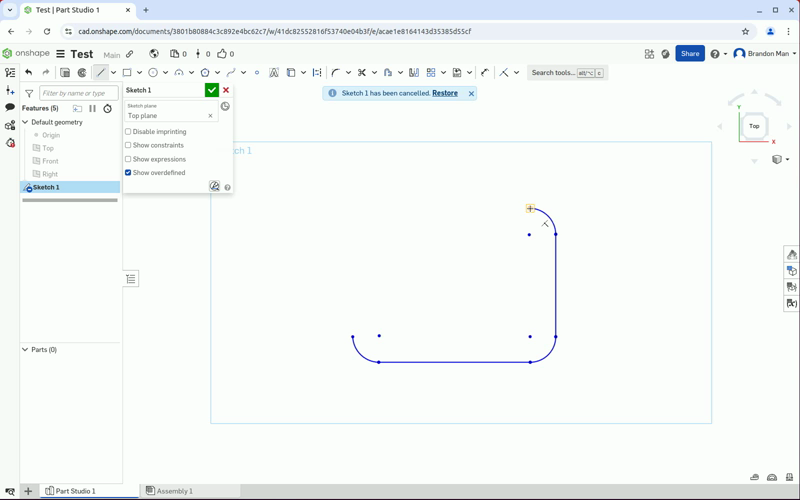
mouse_move(378, 208)
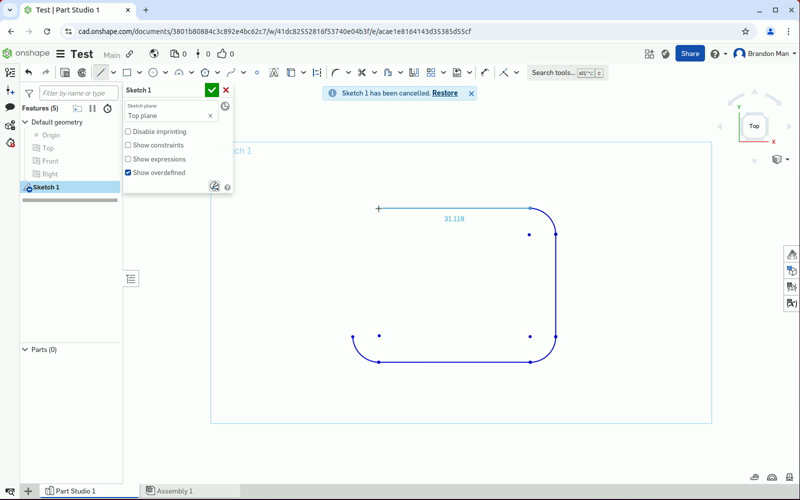
click(378, 208)
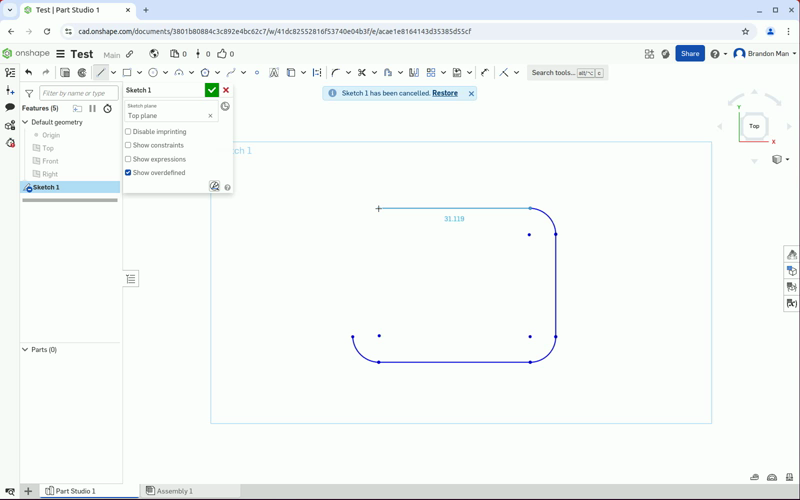
key_up(shift)
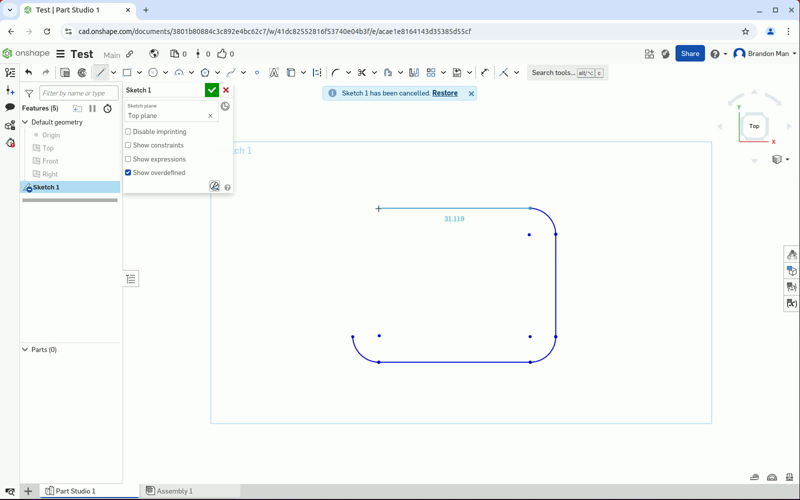
key(esc)
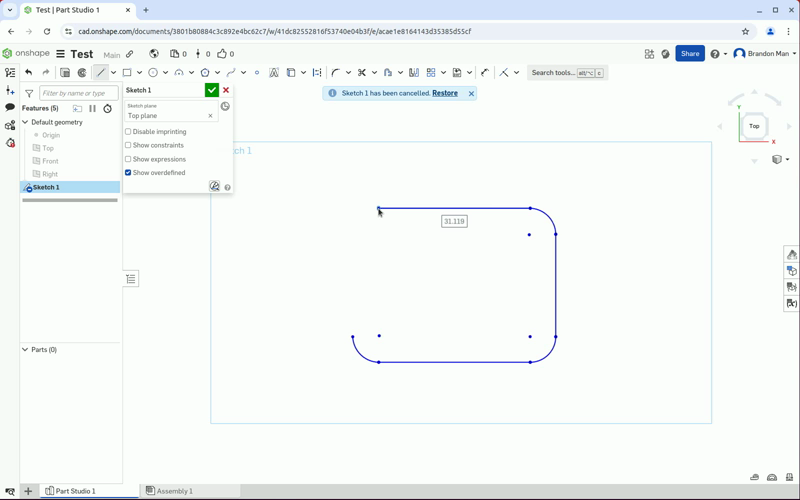
key(a)
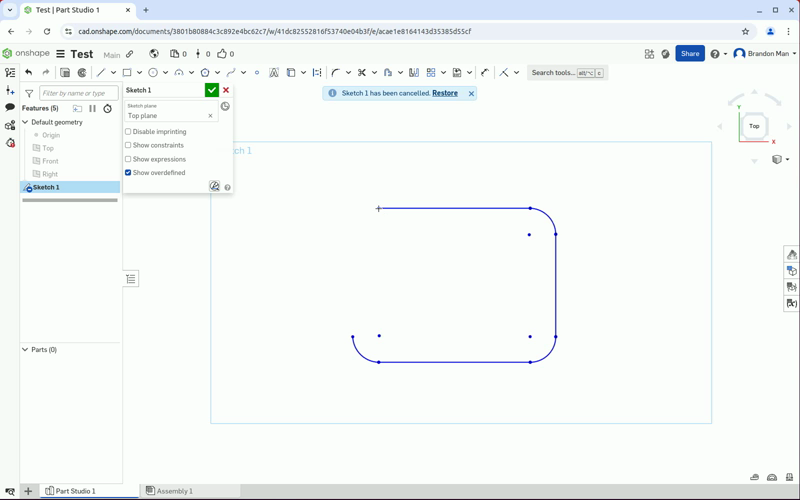
mouse_move(378, 208)
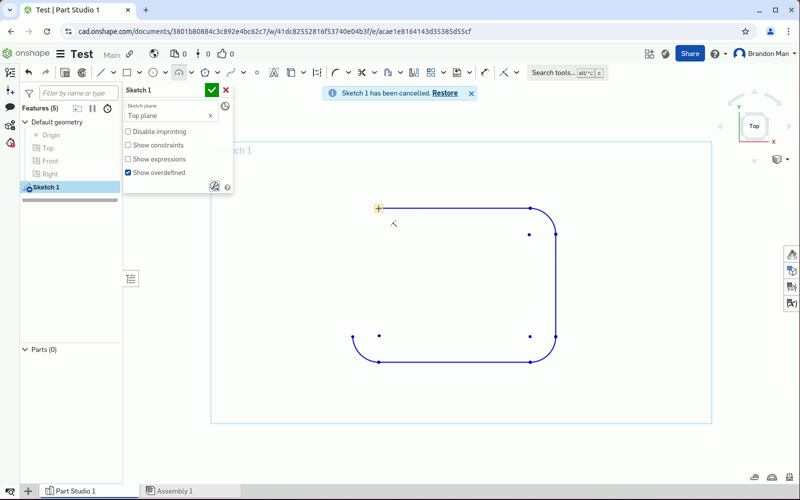
click(378, 208)
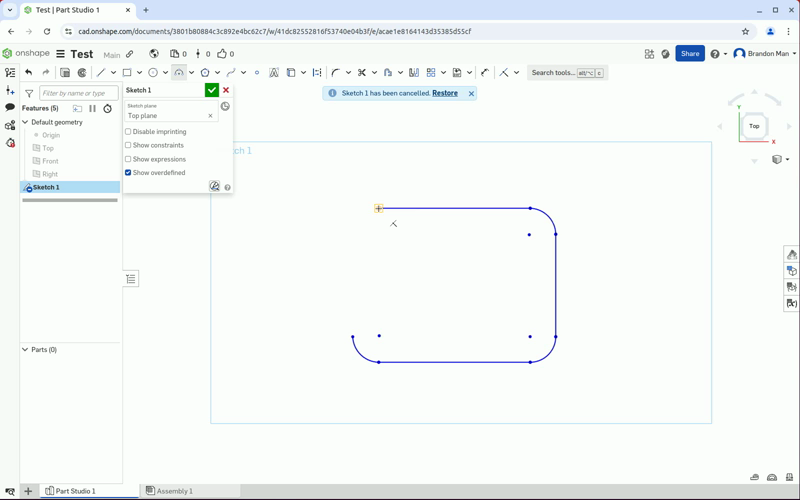
key_down(shift)
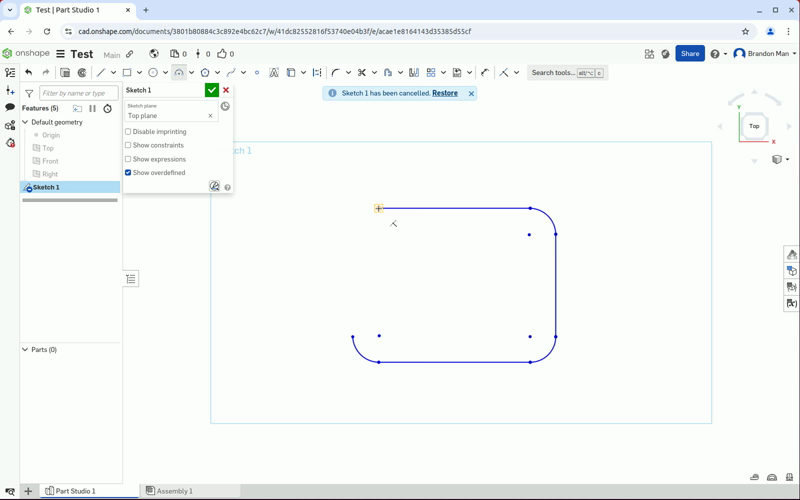
mouse_move(352, 234)
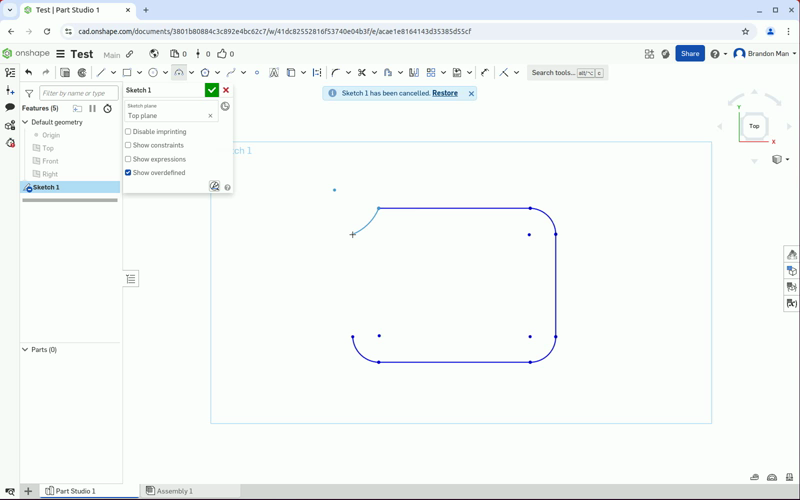
click(352, 234)
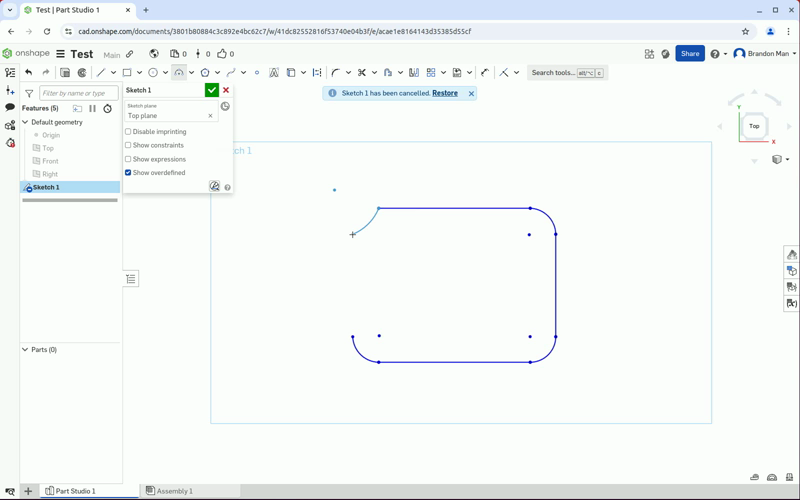
mouse_move(360, 216)
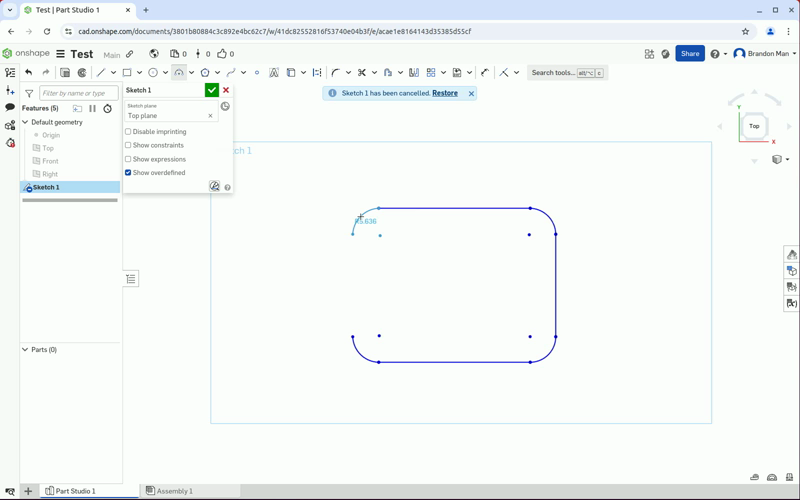
click(360, 216)
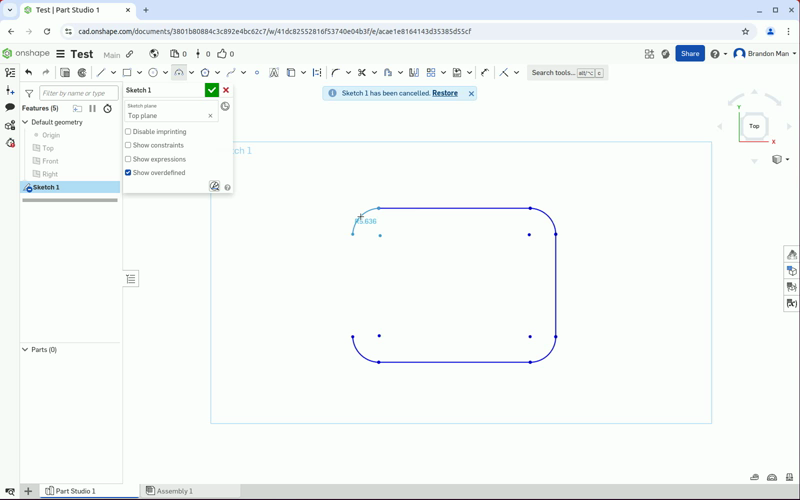
key_up(shift)
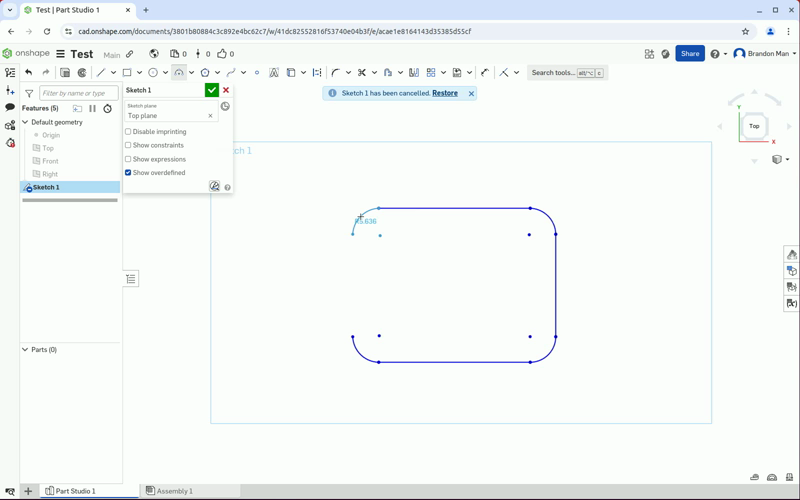
key(esc)
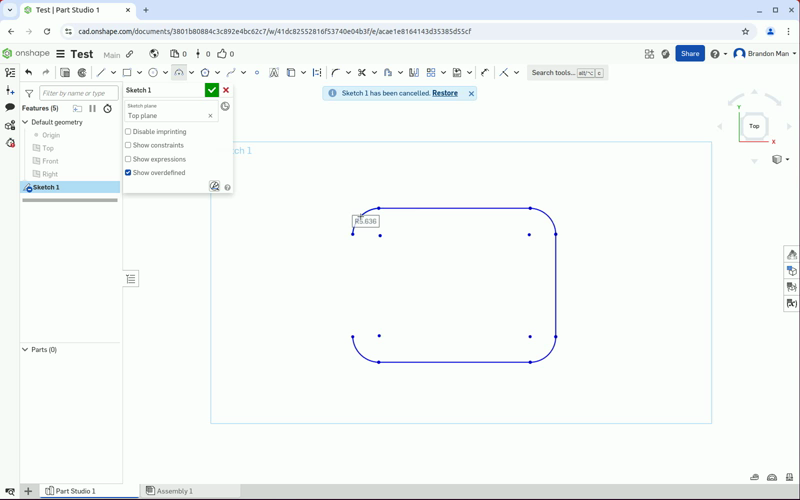
key(l)
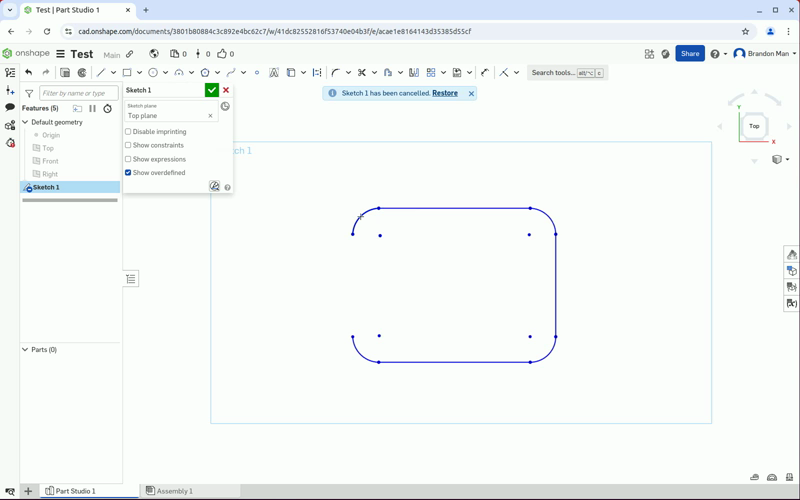
mouse_move(352, 234)
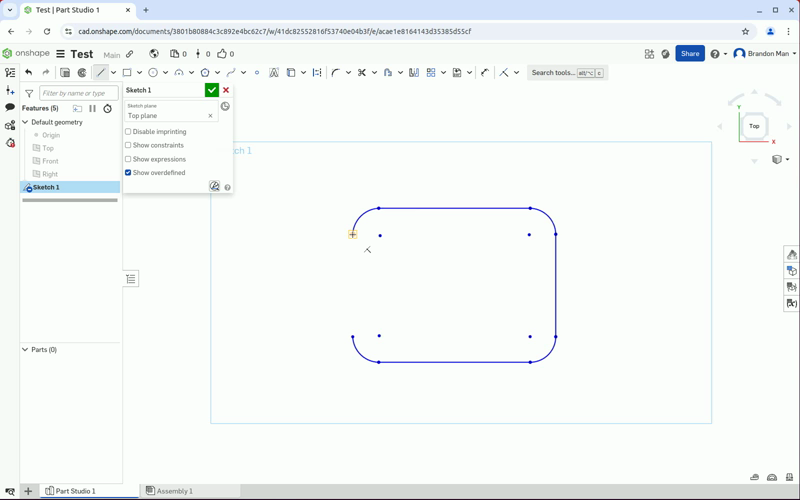
click(352, 234)
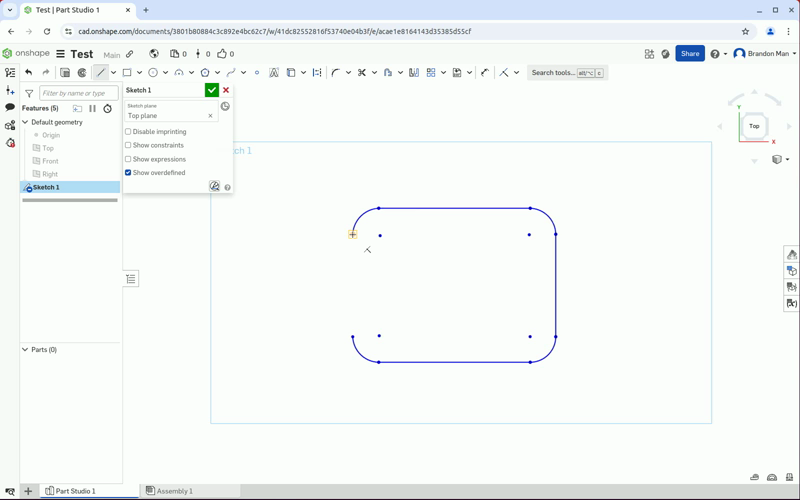
key_down(shift)
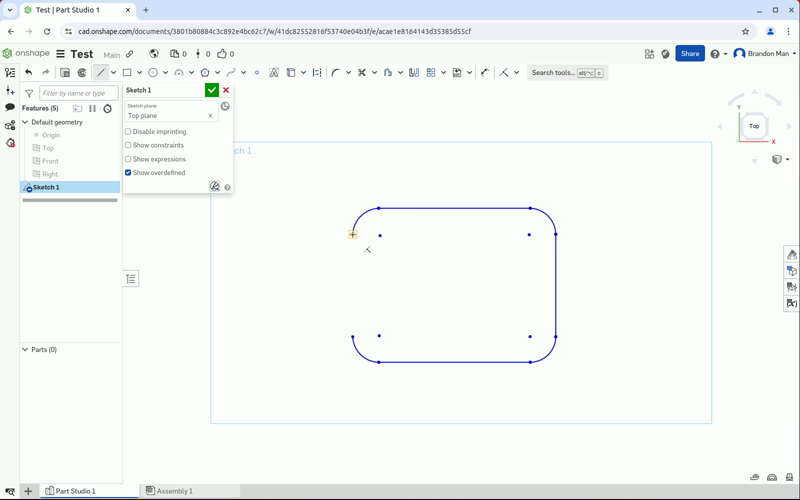
mouse_move(352, 336)
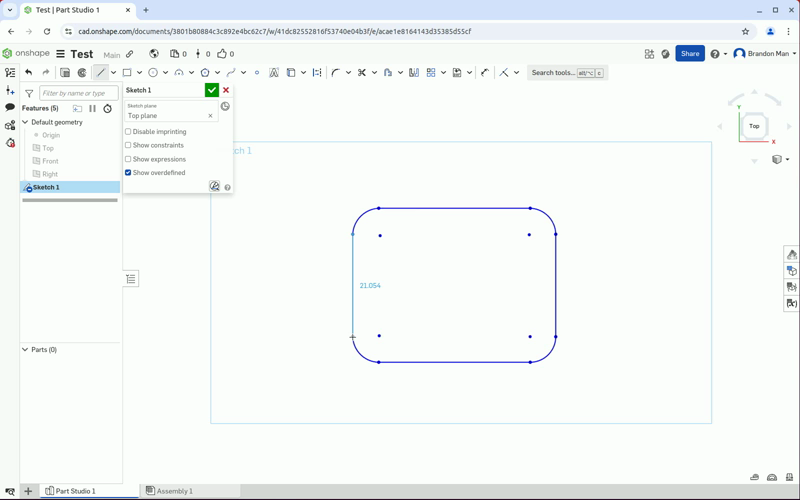
key_up(shift)
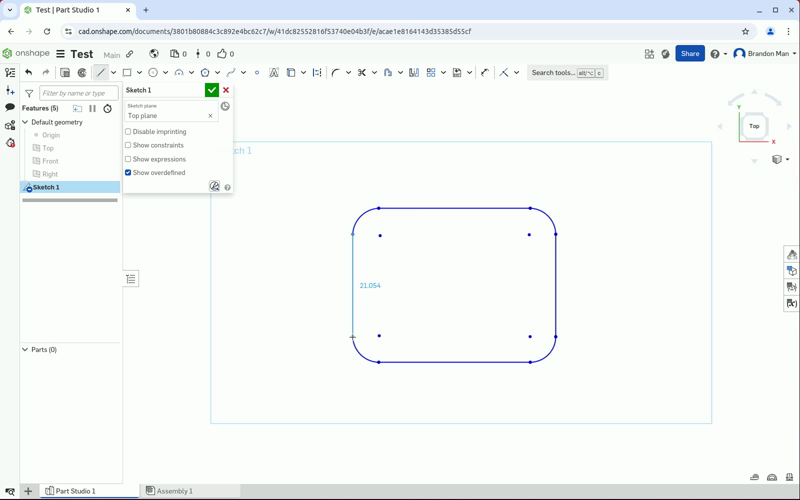
click(352, 336)
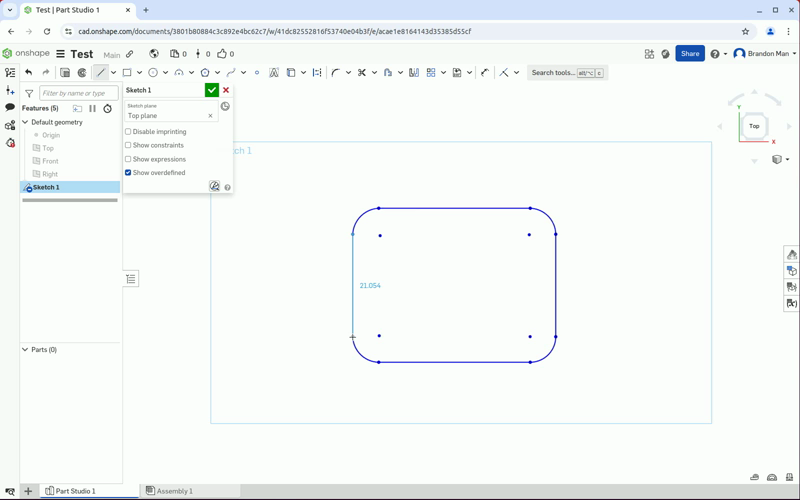
key(esc)
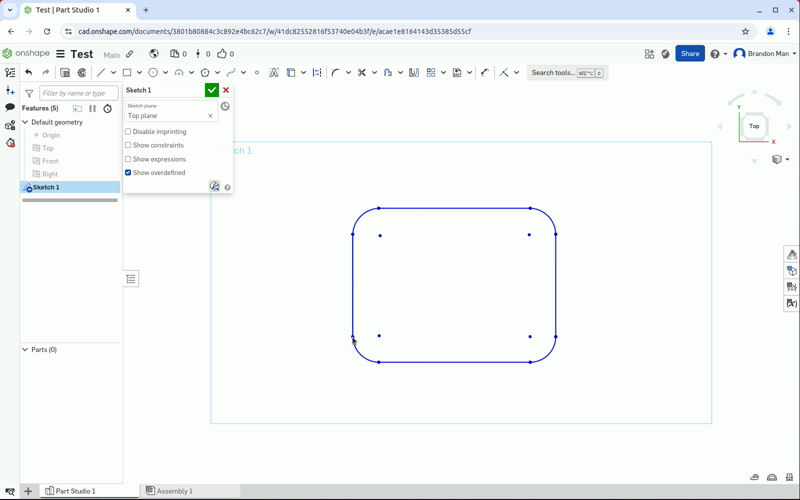
mouse_move(500, 268)
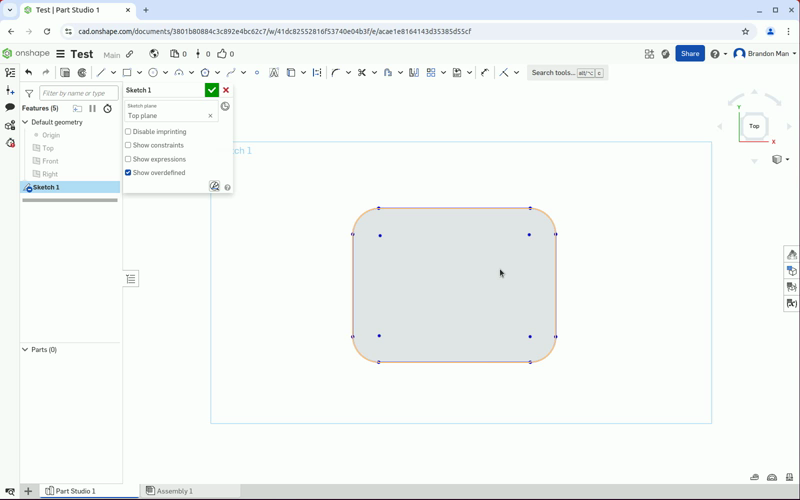
click(500, 268)
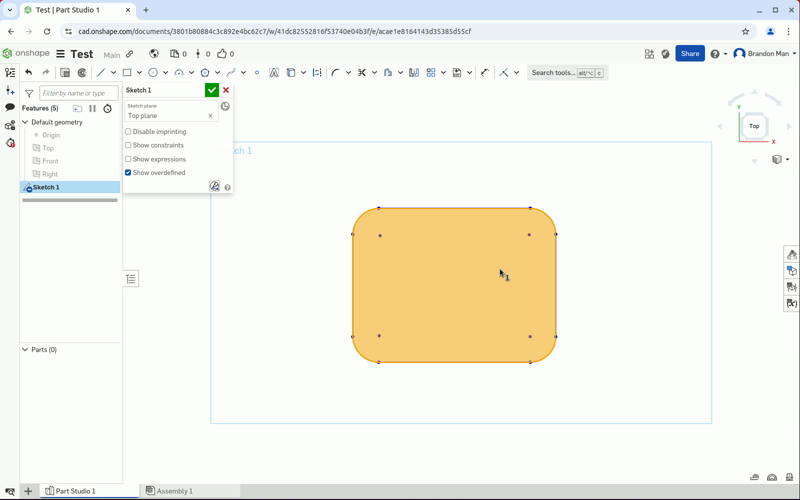
mouse_move(73, 352)
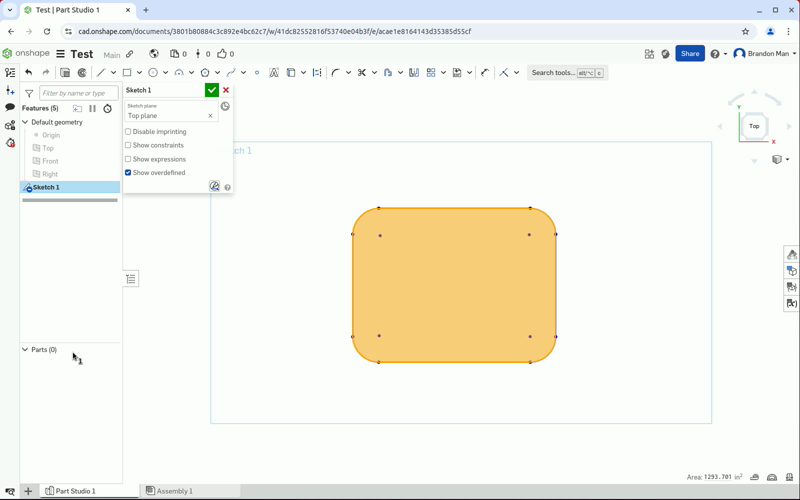
key(shift+y)
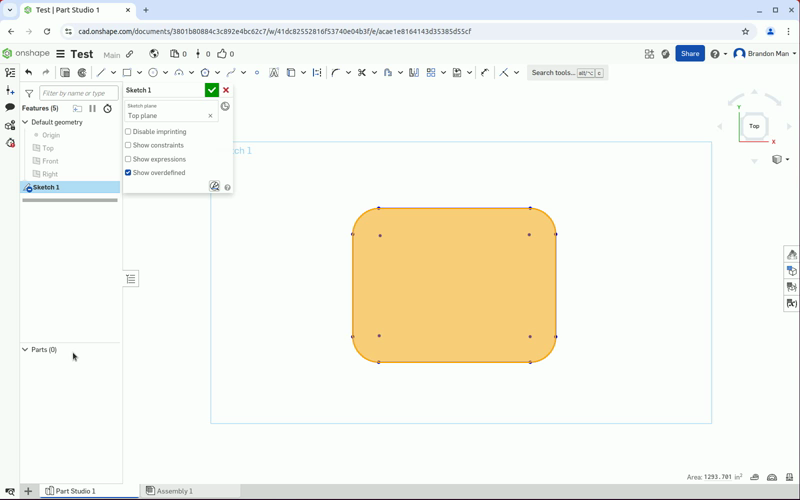
key(shift+e)
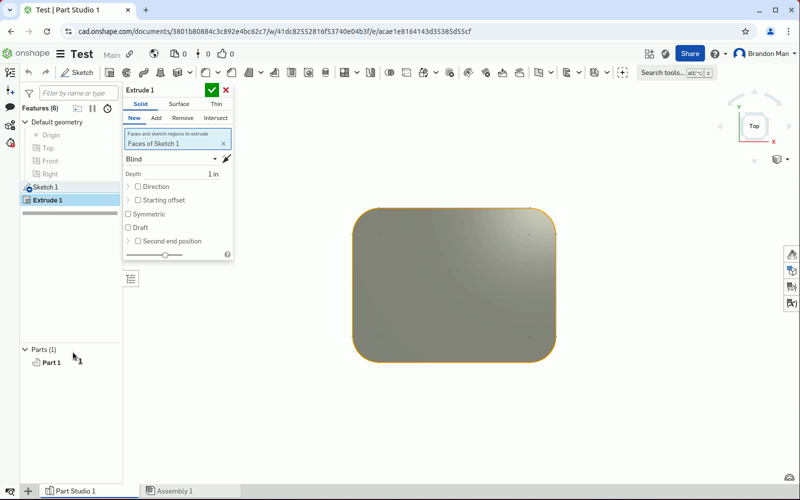
mouse_move(143, 106)
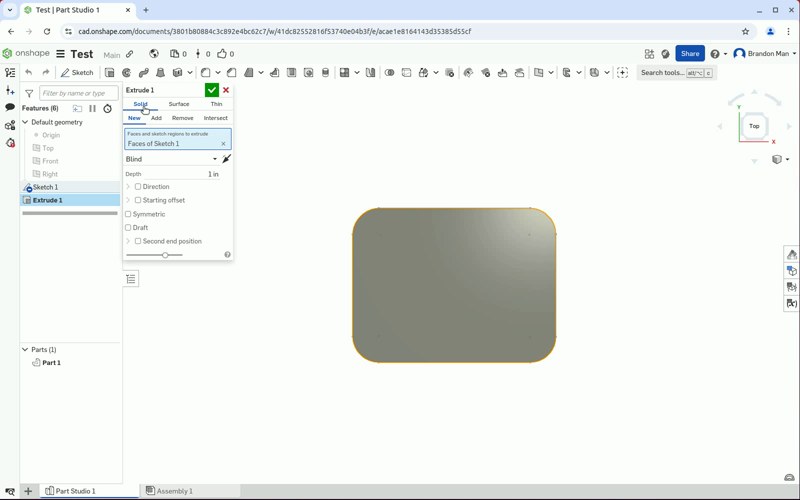
click(143, 106)
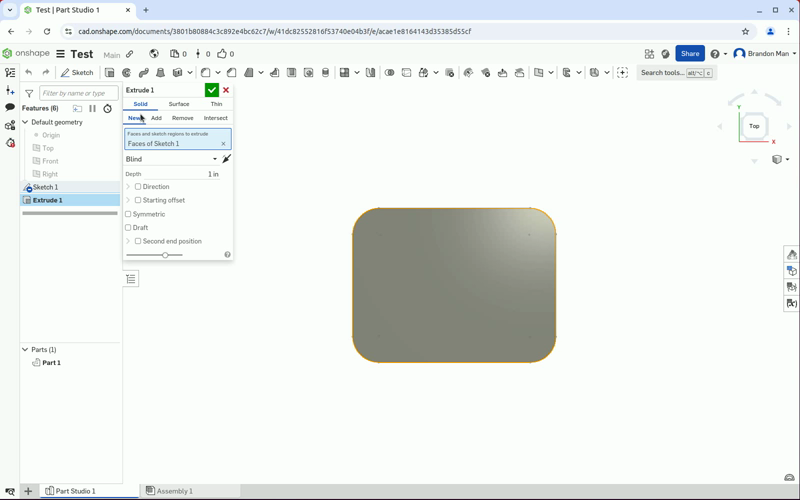
mouse_move(137, 120)
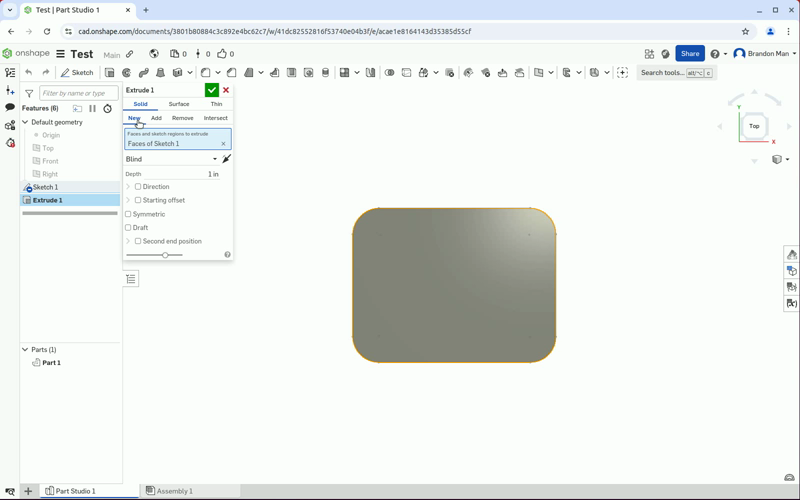
click(137, 120)
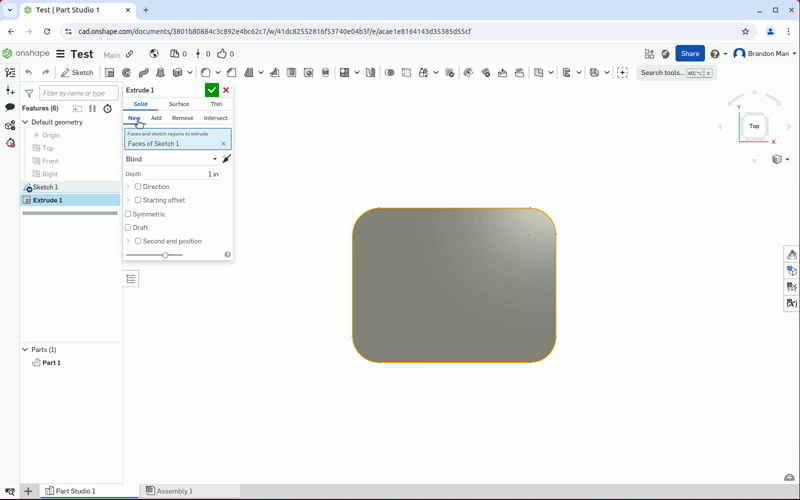
key(tab, 4)
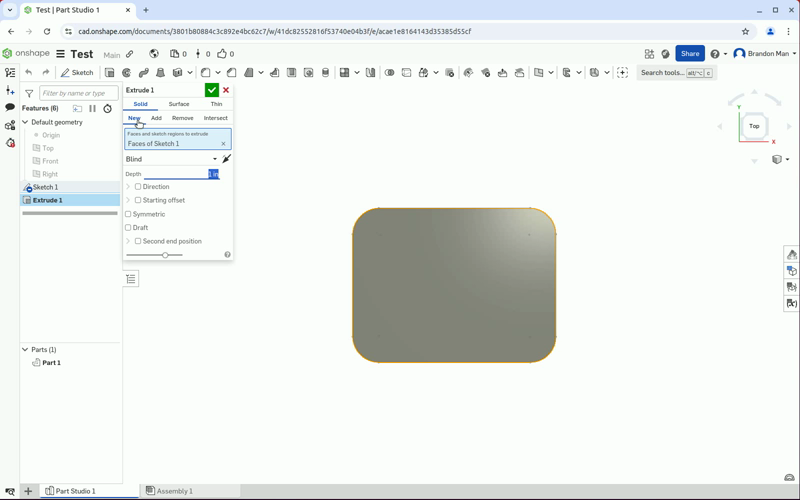
text(13.239)
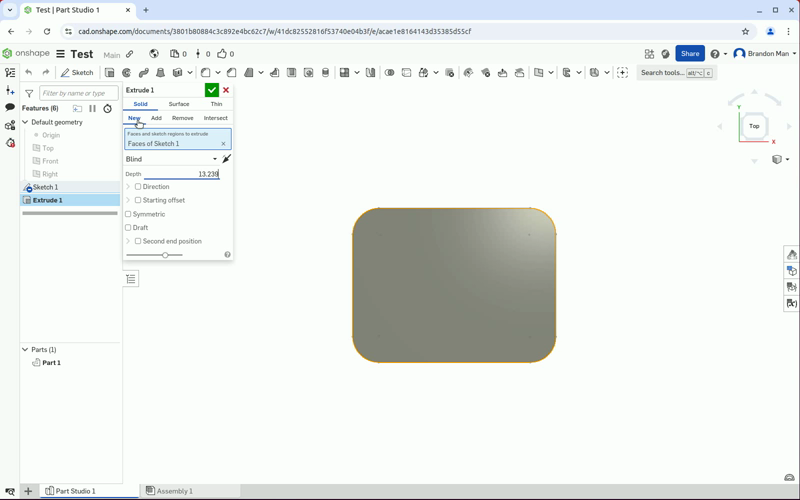
key(enter)
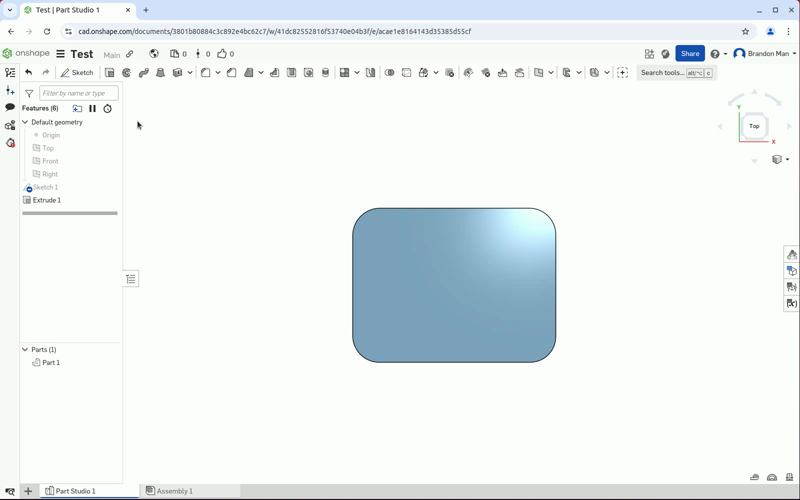
key(shift+h)
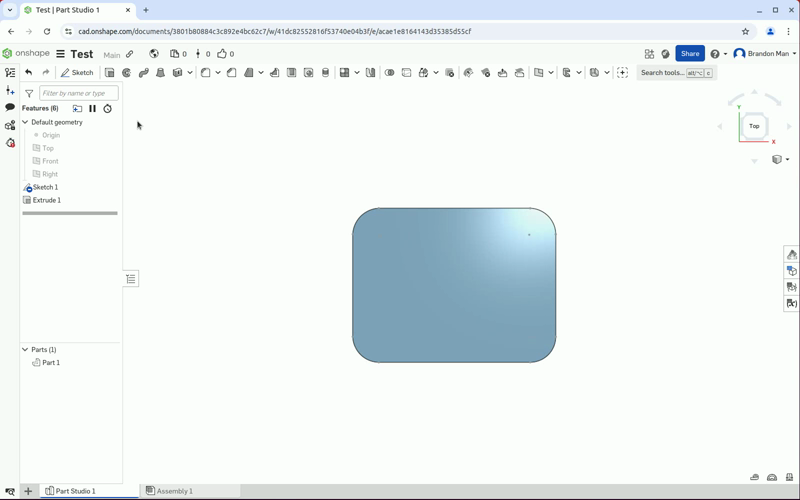
key(shift+h)
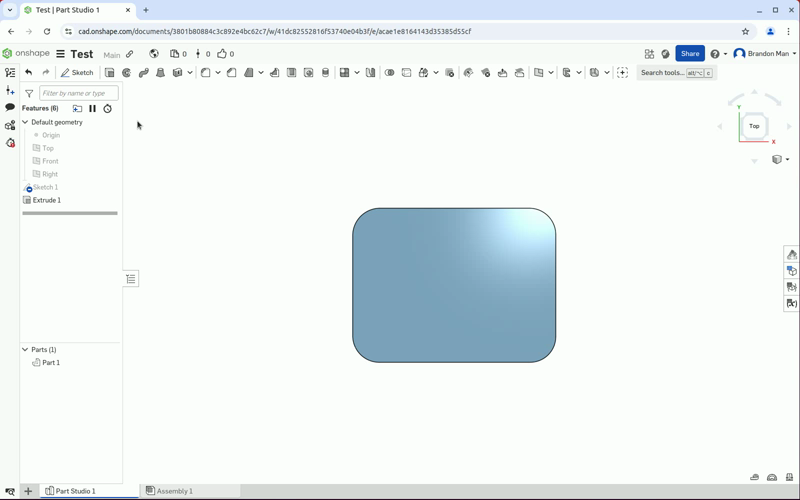
mouse_move(73, 189)
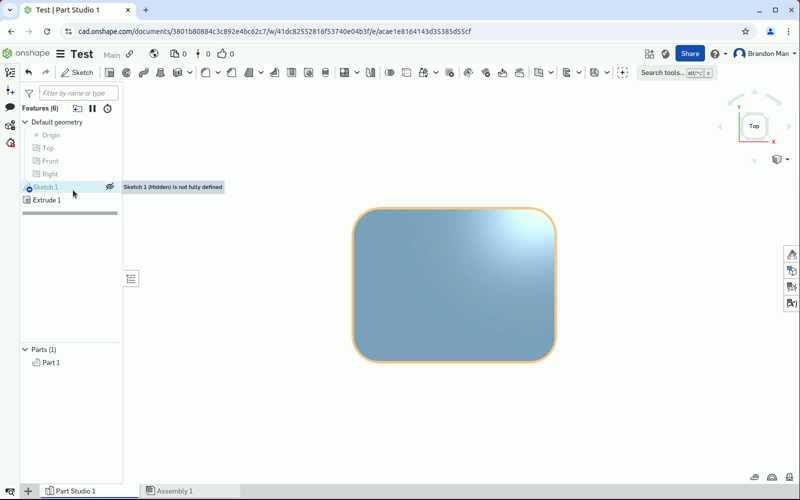
click(73, 189)
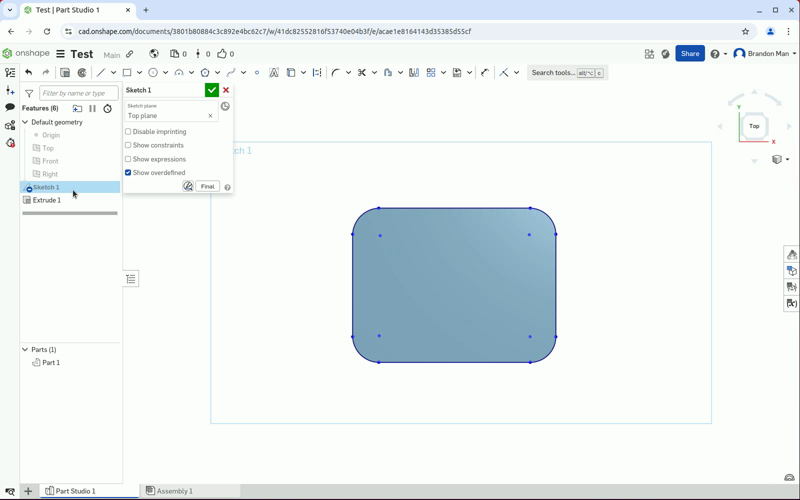
mouse_move(229, 92)
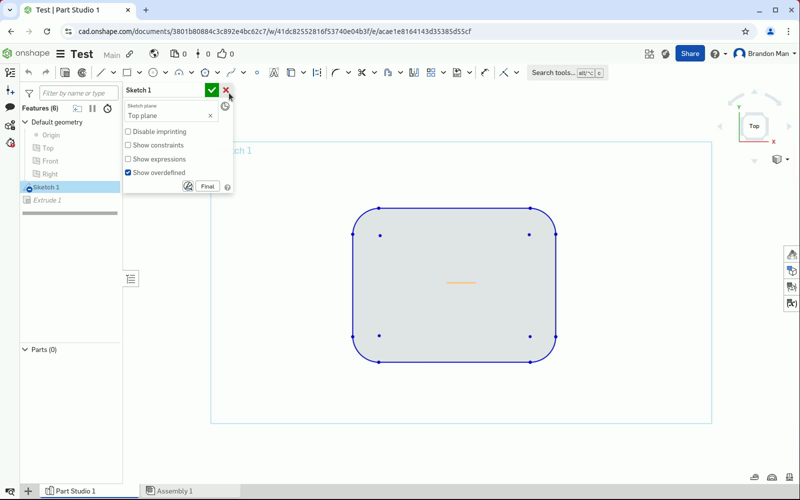
click(229, 92)
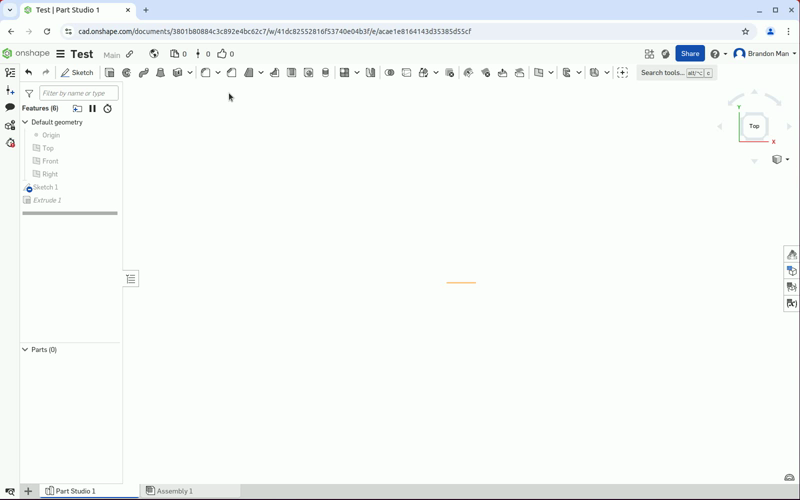
mouse_move(541, 75)
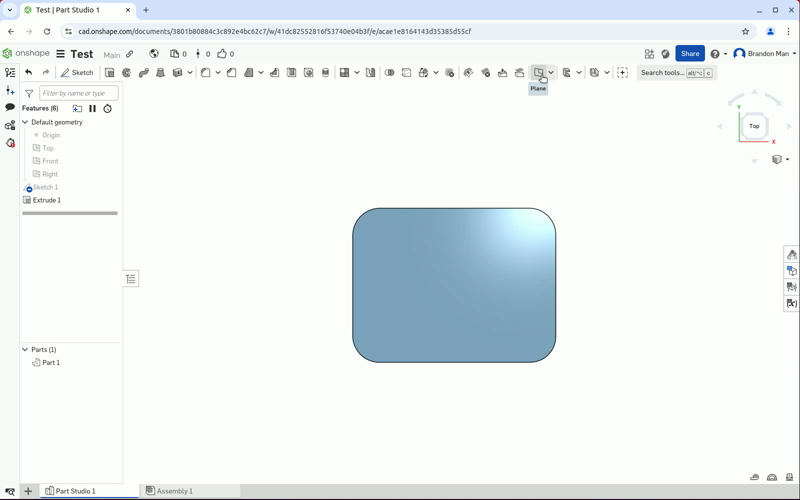
click(541, 75)
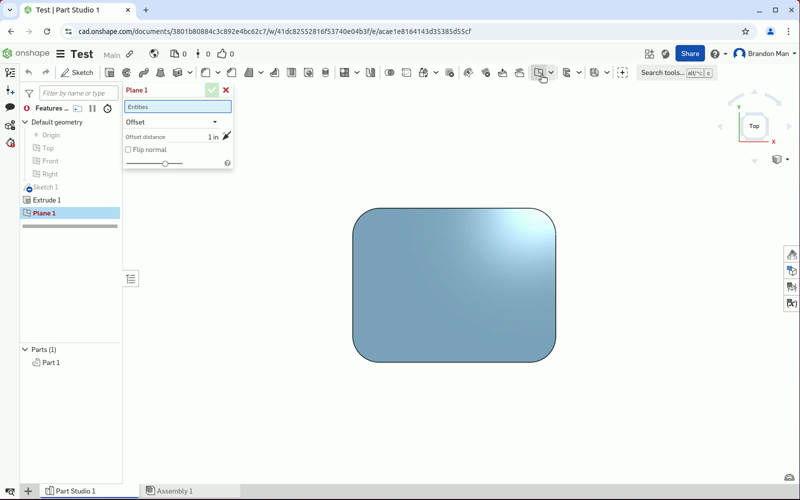
mouse_move(73, 150)
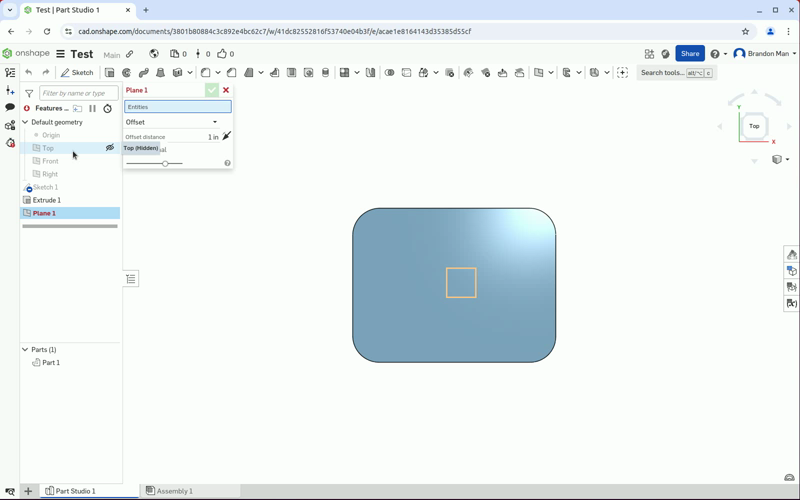
click(73, 150)
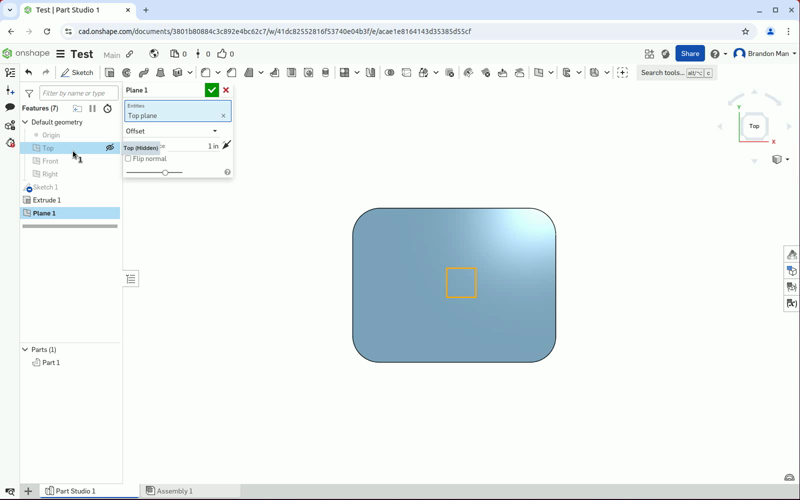
key(tab, 2)
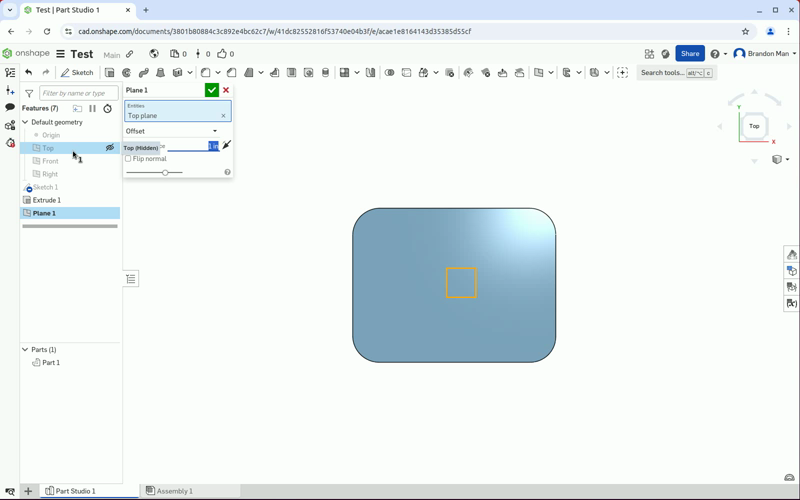
text(13.249)
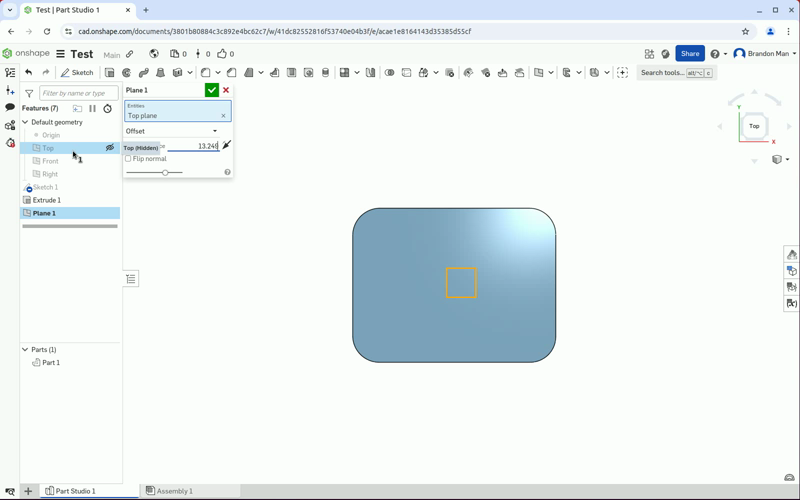
key(enter, 2)
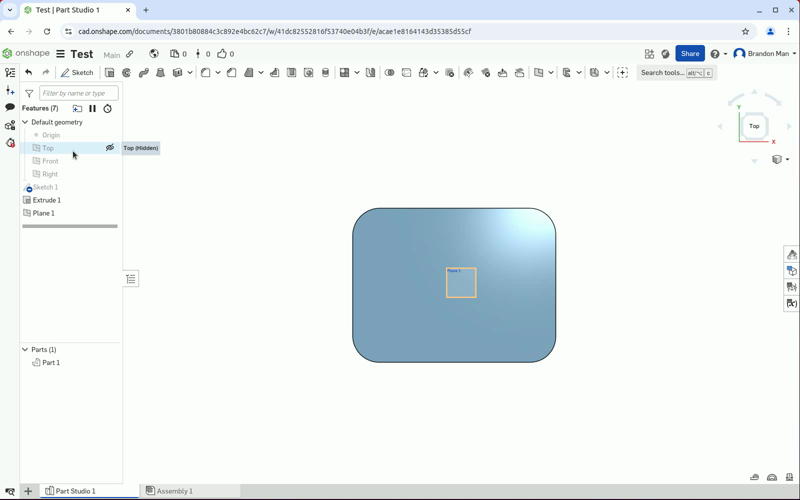
key(shift+s)
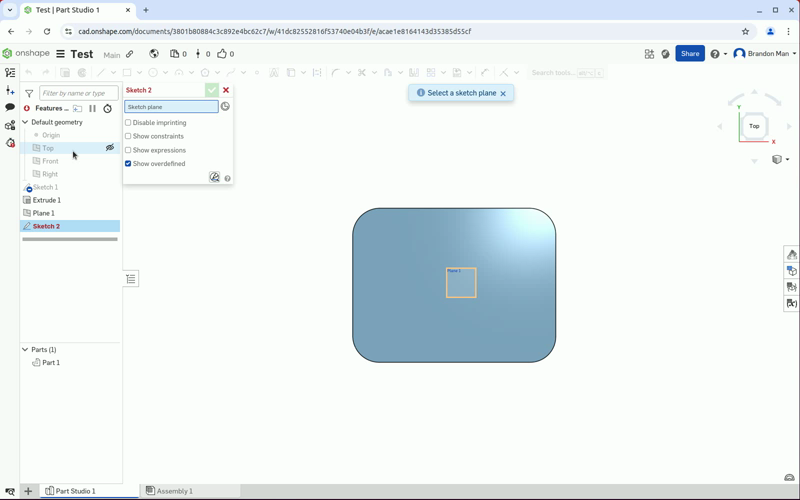
mouse_move(73, 215)
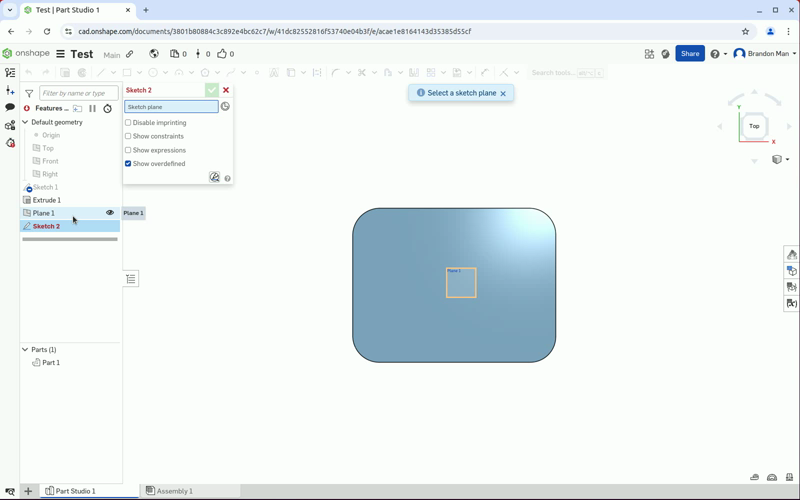
click(73, 215)
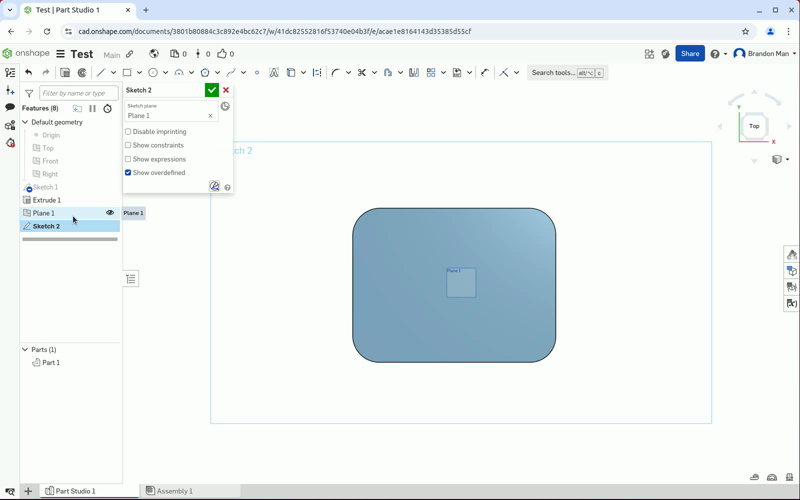
mouse_move(73, 352)
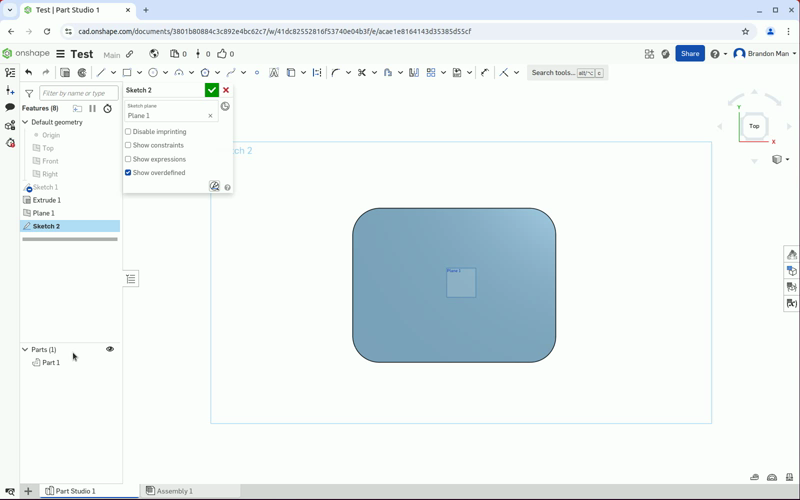
key(y)
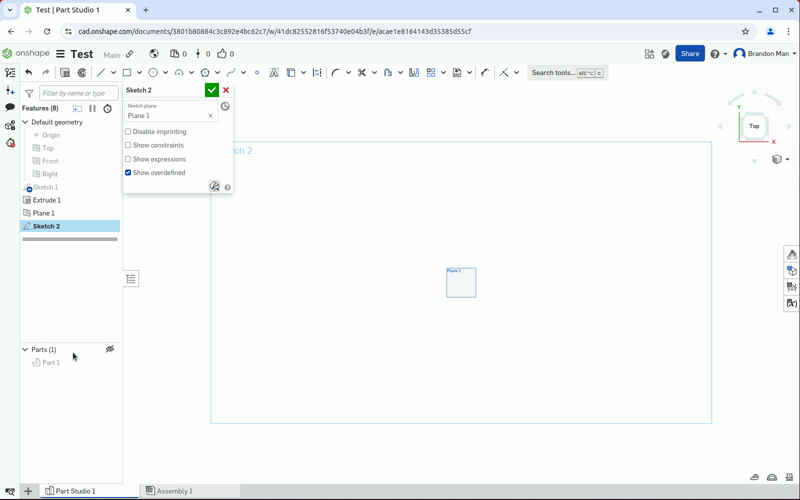
key(a)
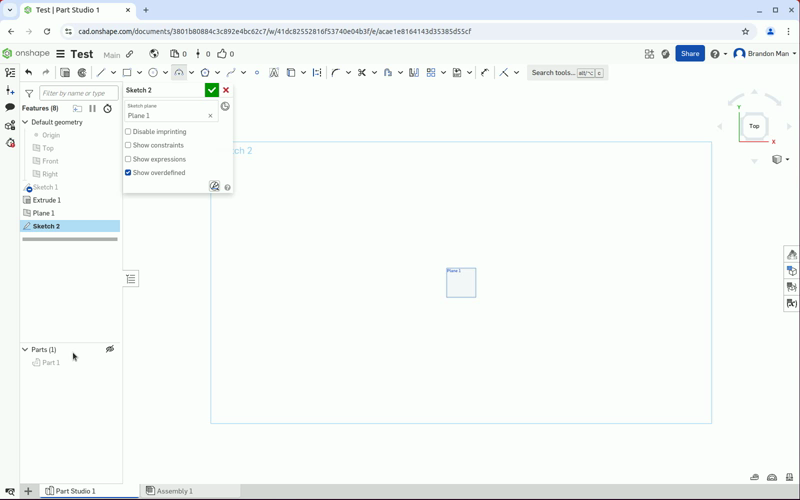
key_down(shift)
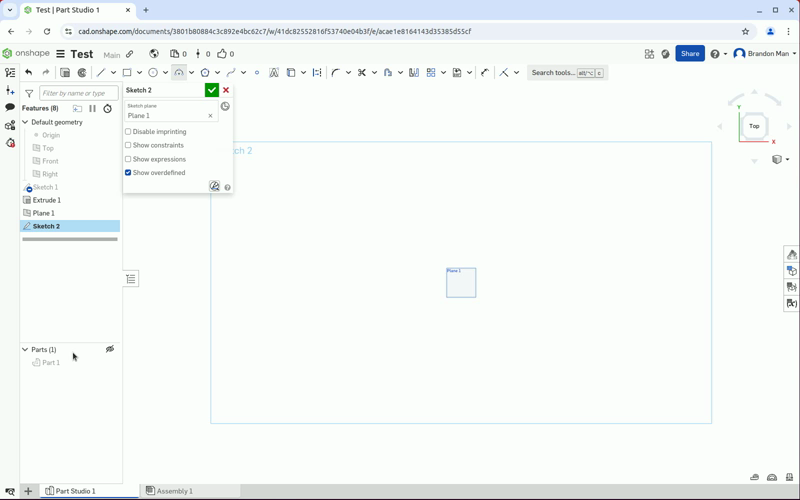
mouse_move(361, 341)
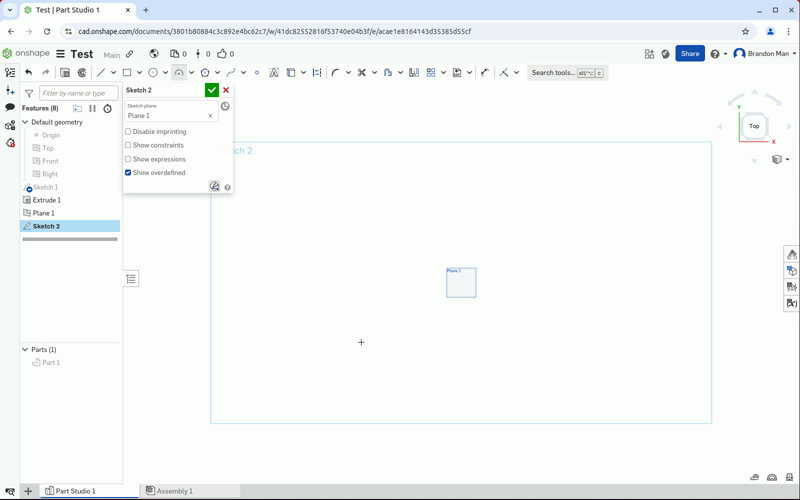
click(361, 341)
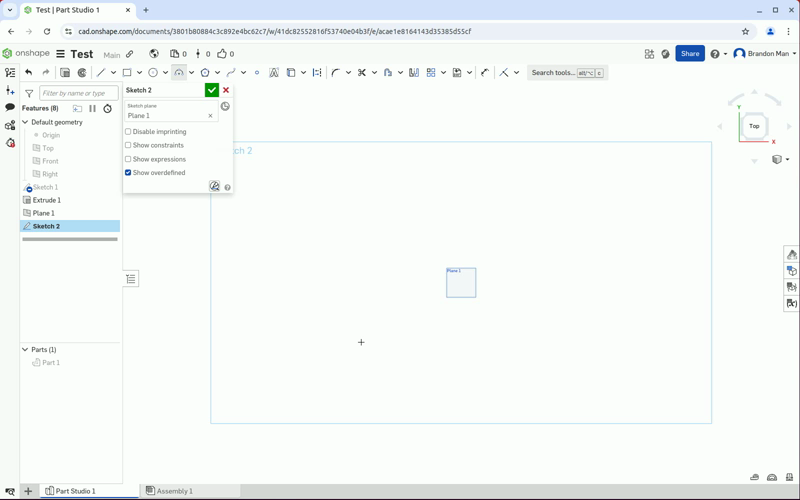
key_up(shift)
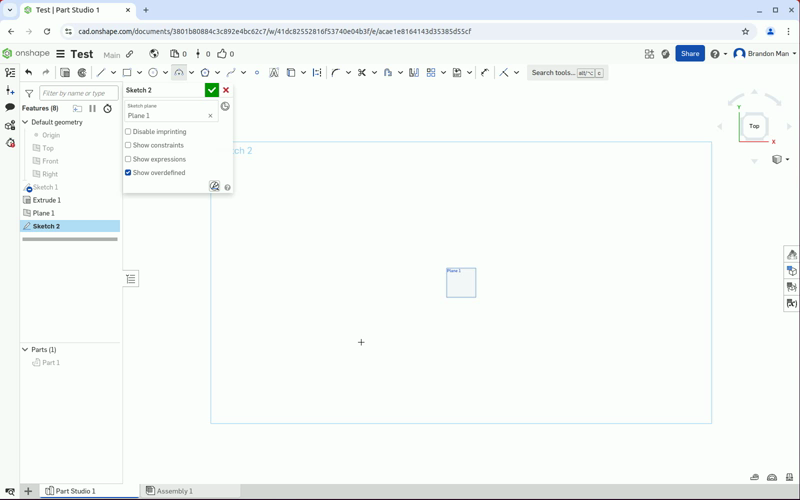
key_down(shift)
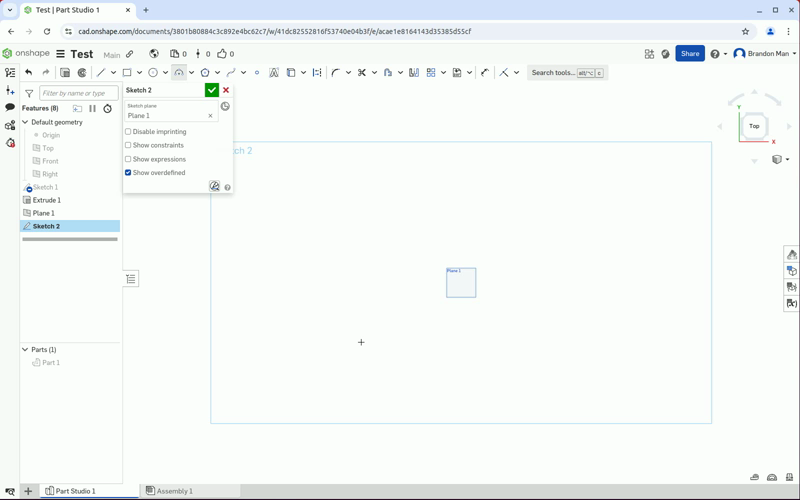
mouse_move(374, 355)
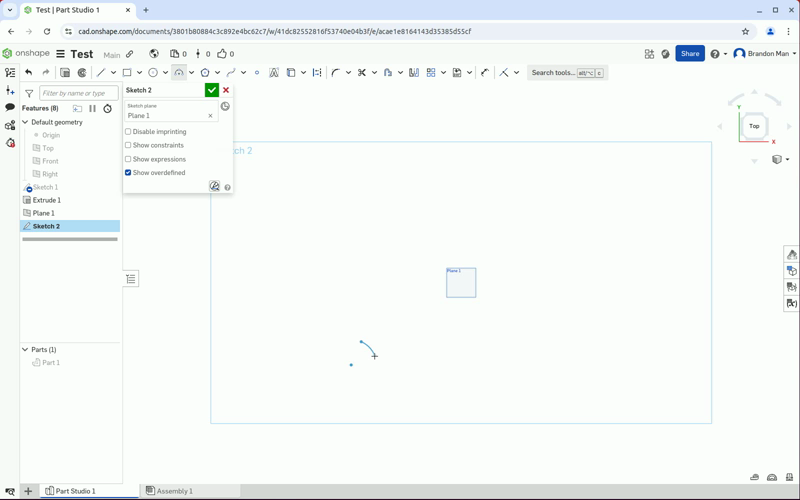
click(374, 355)
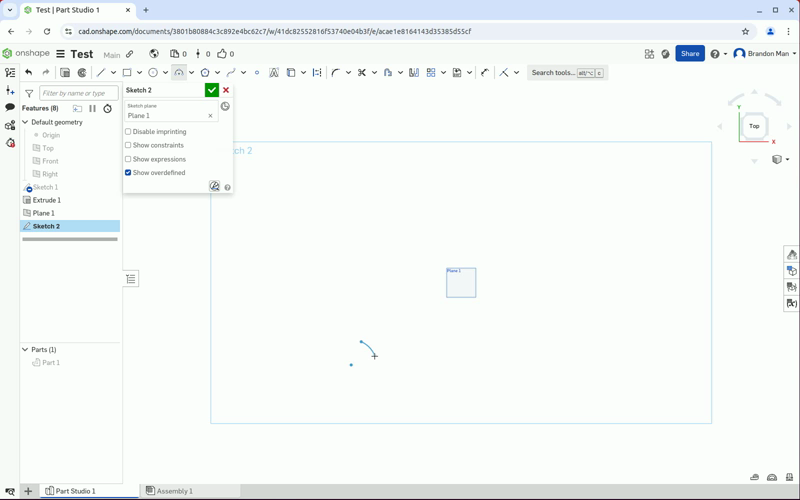
mouse_move(365, 351)
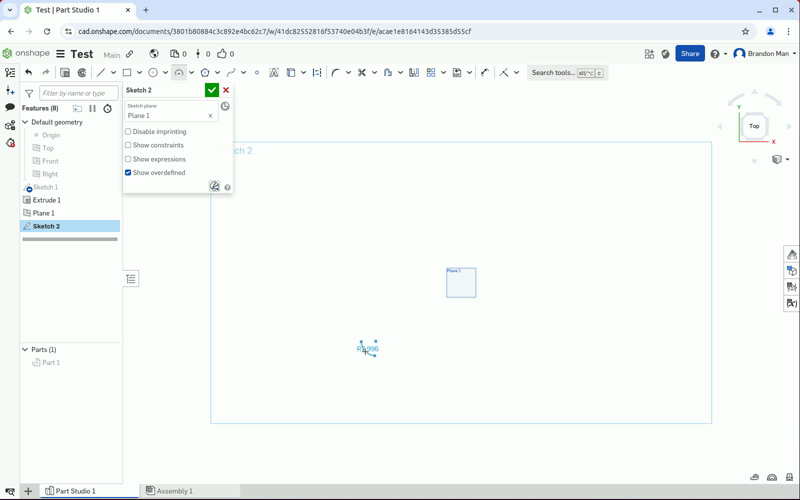
click(365, 351)
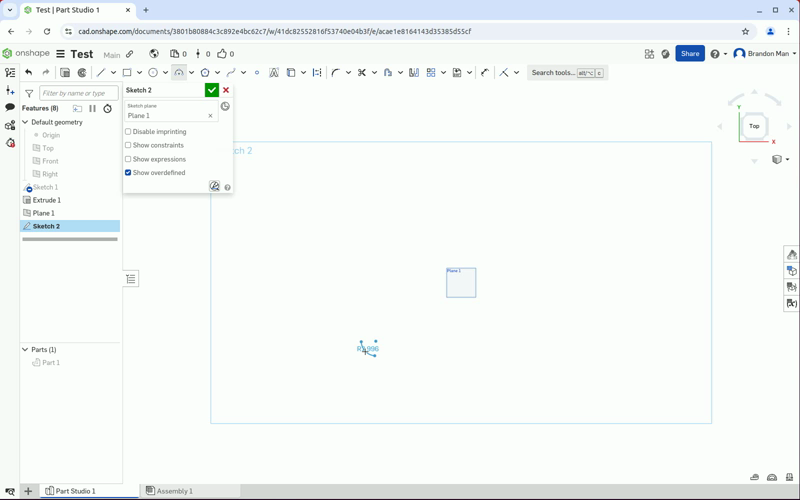
key_up(shift)
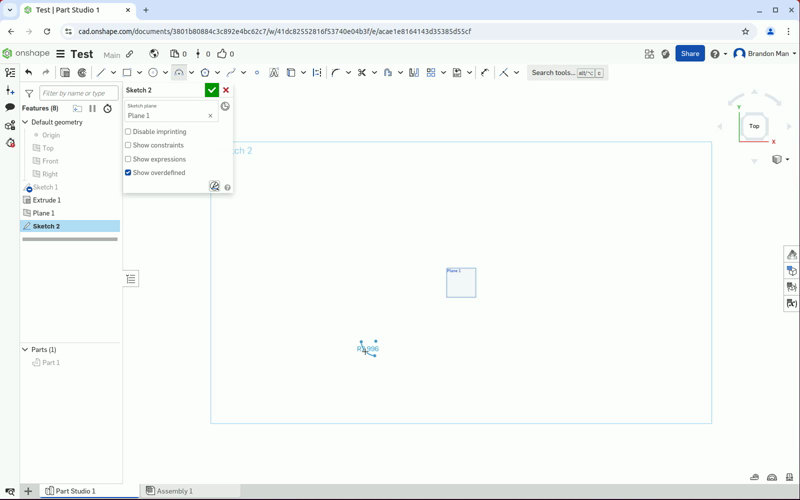
key(esc)
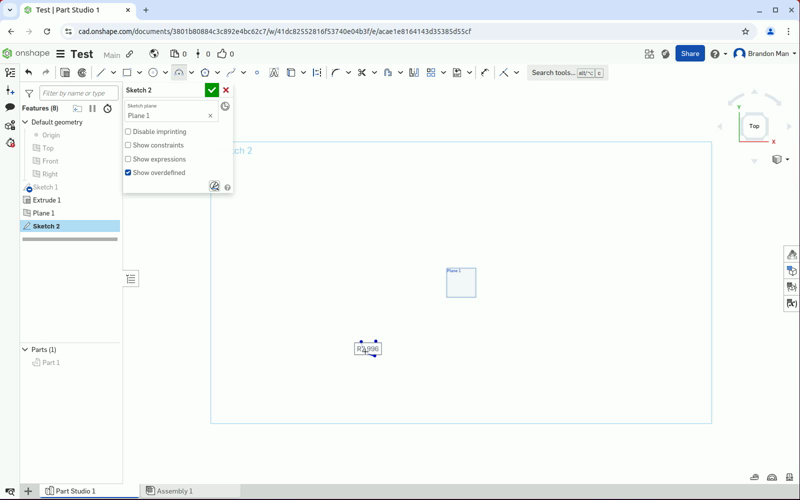
key(l)
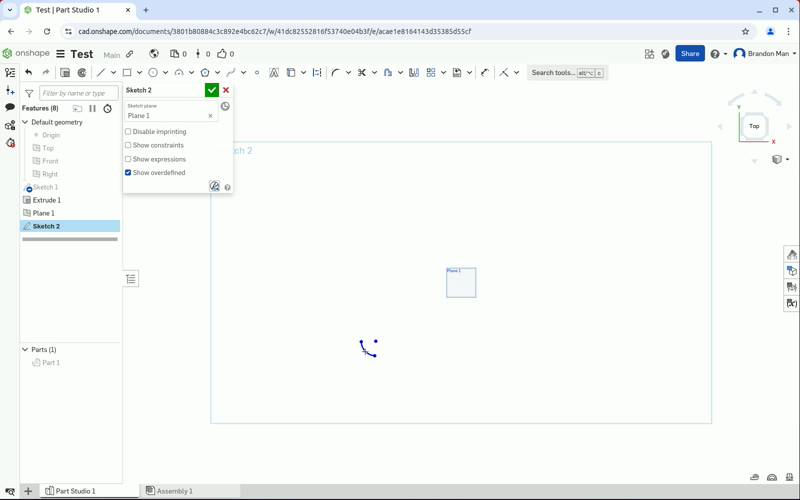
mouse_move(374, 355)
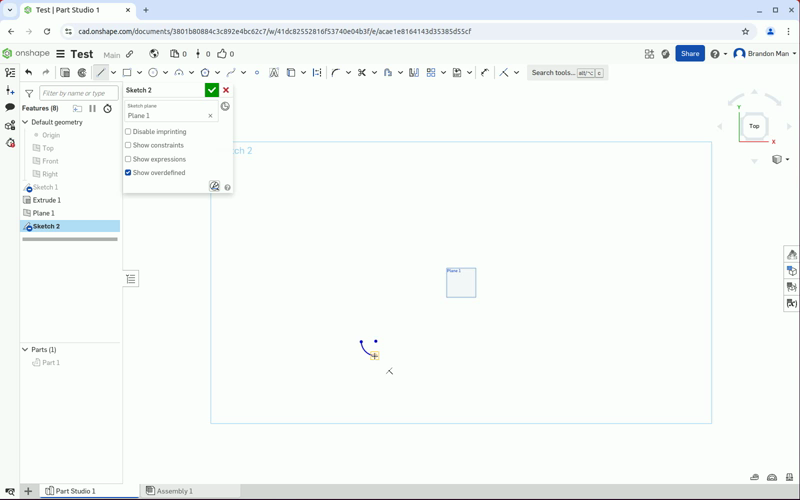
click(374, 355)
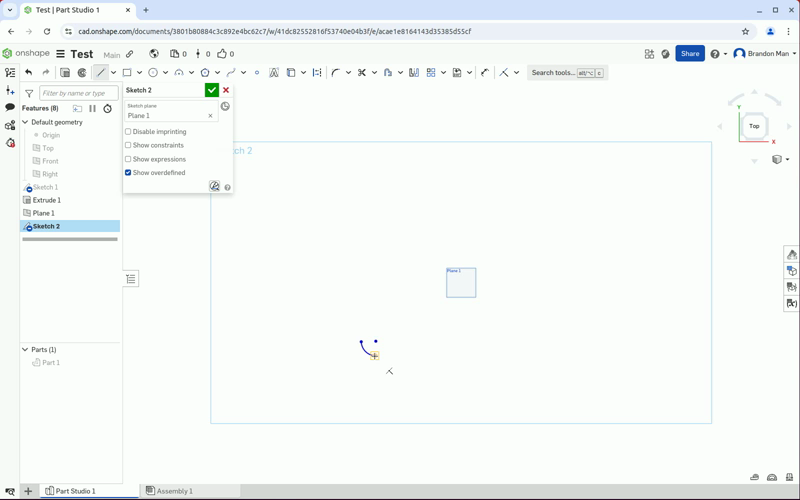
key_down(shift)
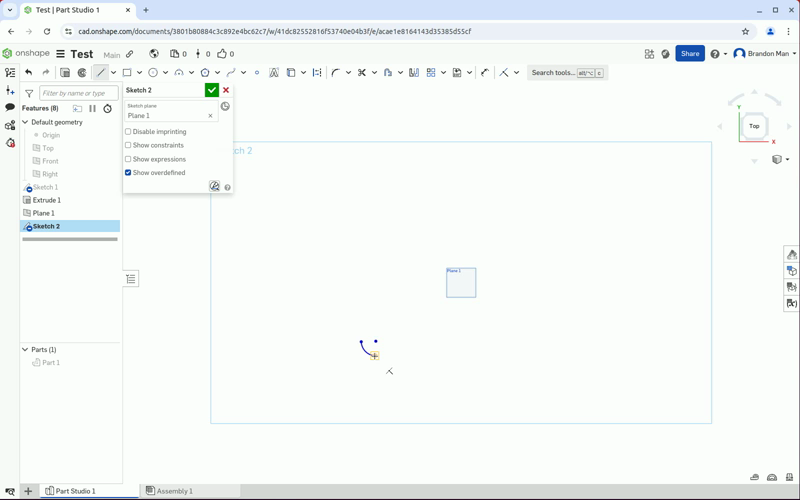
mouse_move(535, 355)
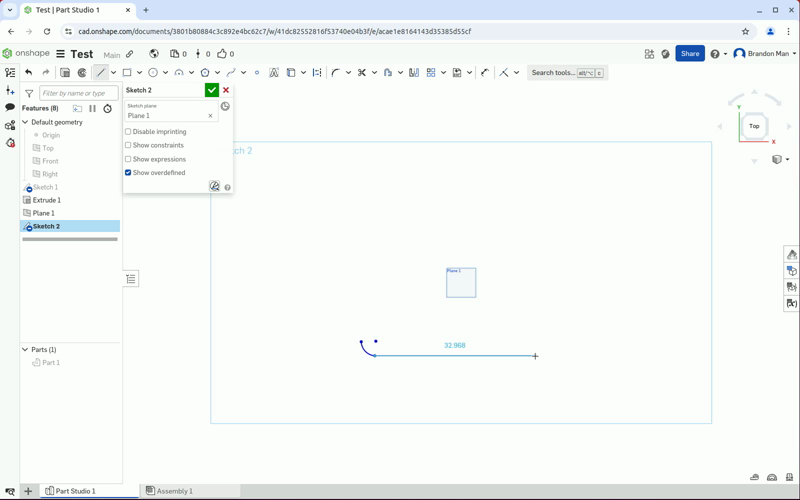
click(535, 355)
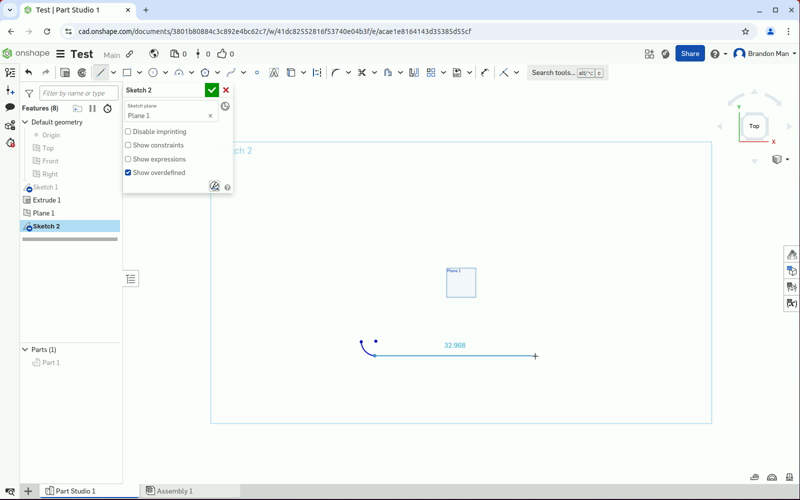
key_up(shift)
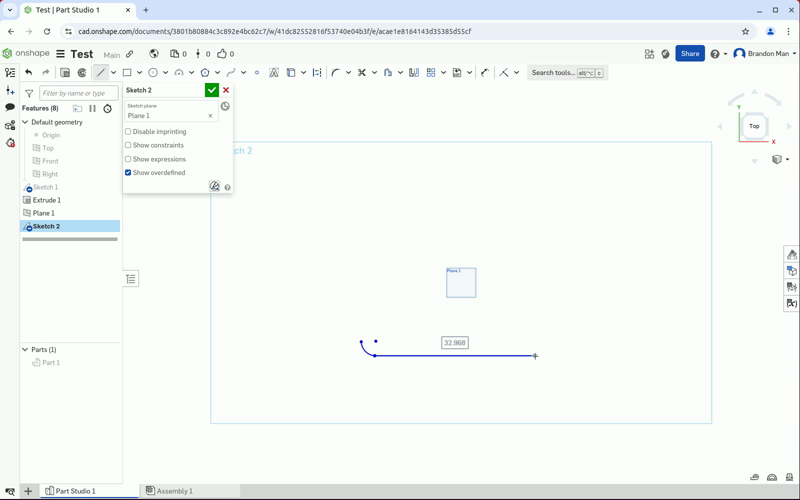
key(esc)
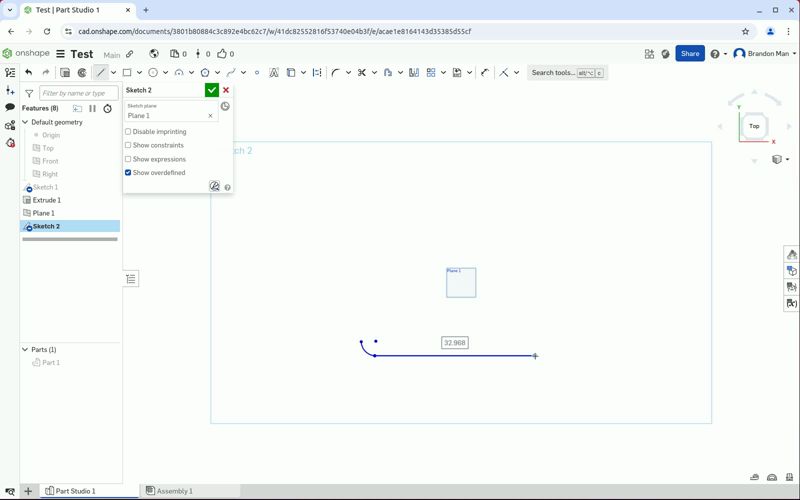
key(a)
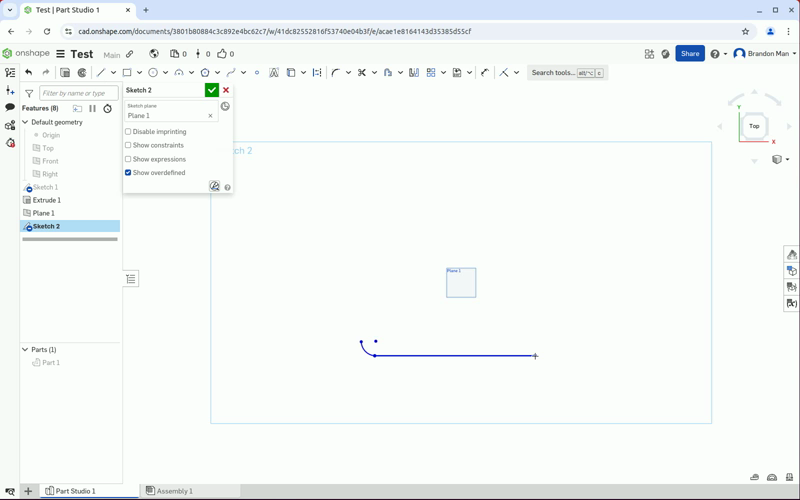
mouse_move(535, 355)
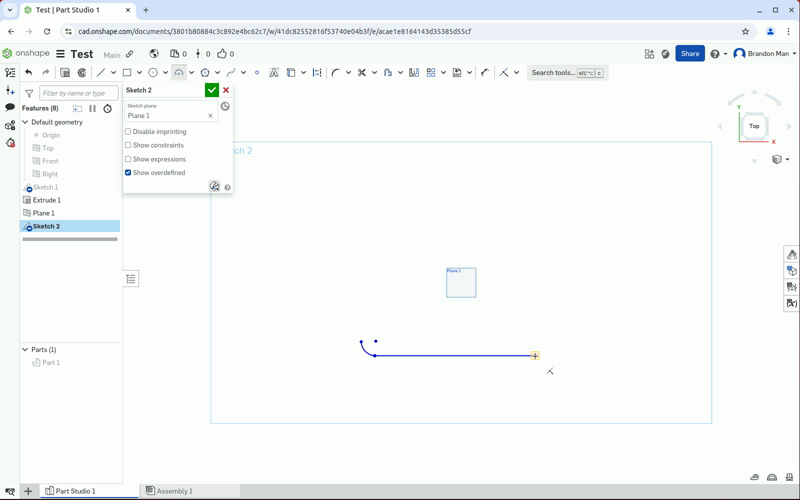
click(535, 355)
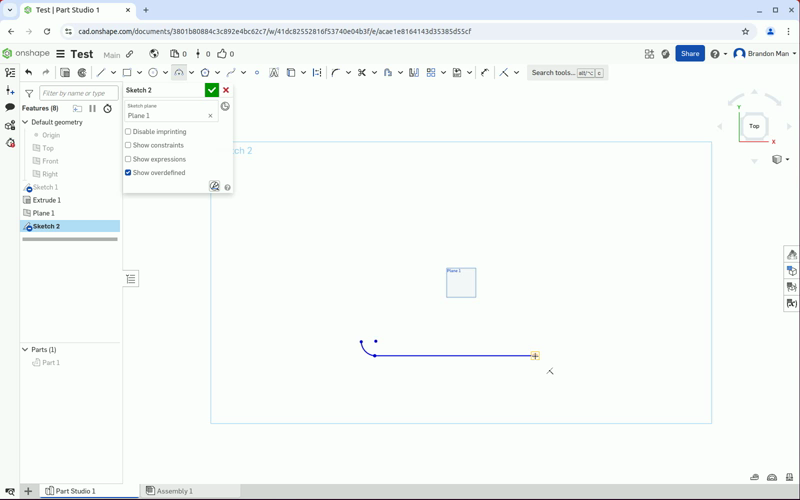
key_down(shift)
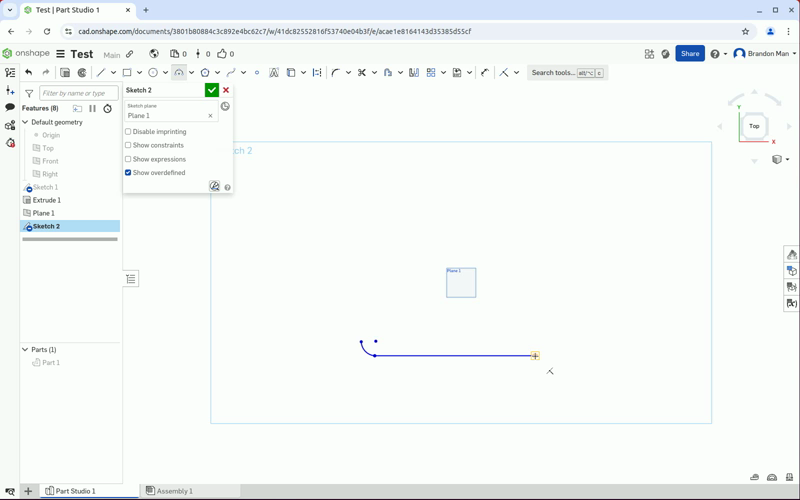
mouse_move(549, 341)
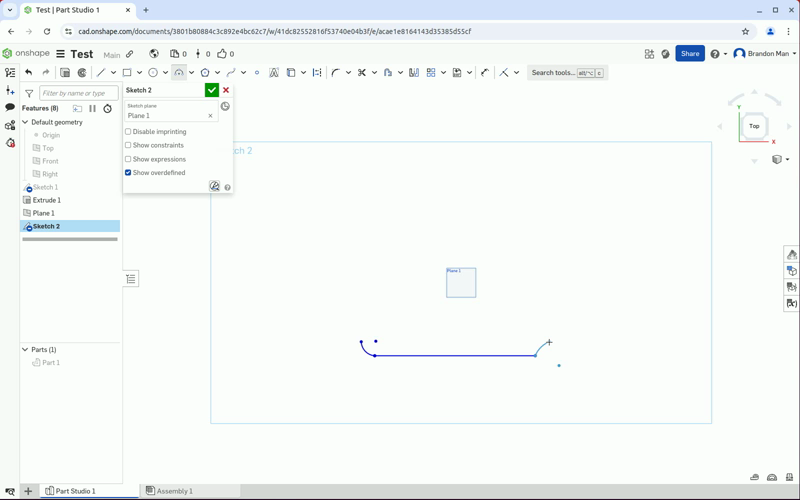
click(549, 341)
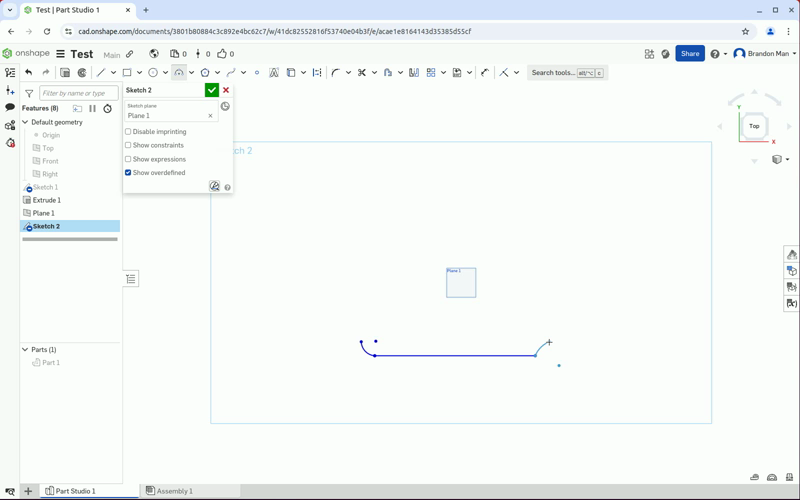
mouse_move(545, 351)
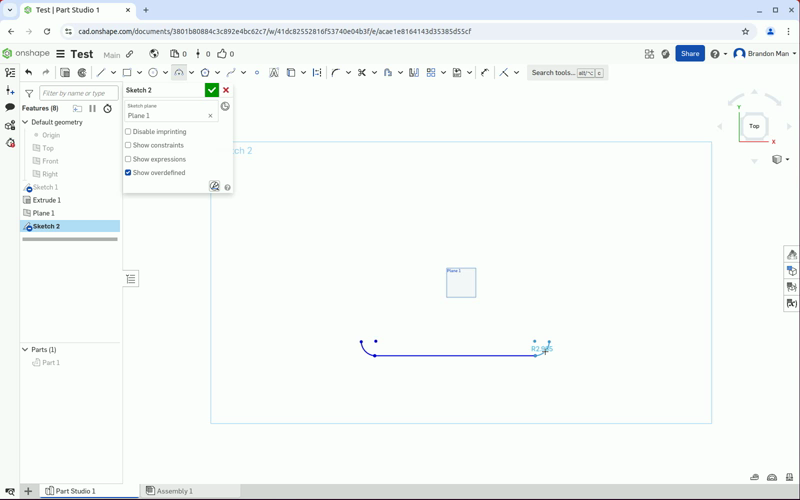
click(545, 351)
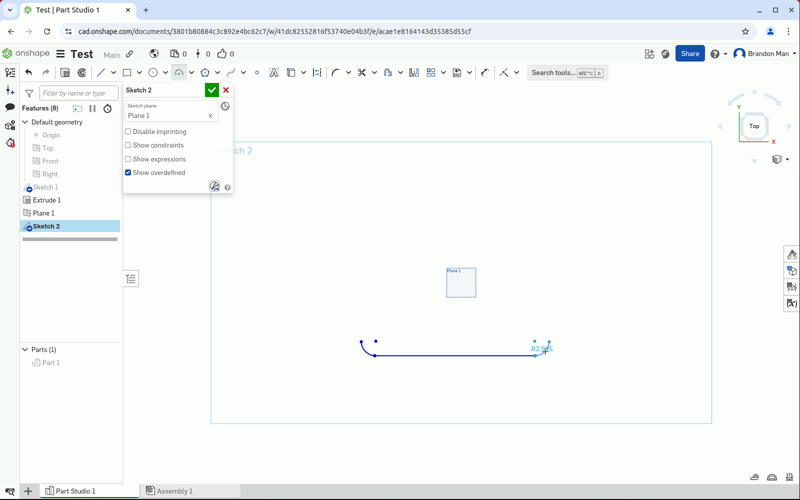
key_up(shift)
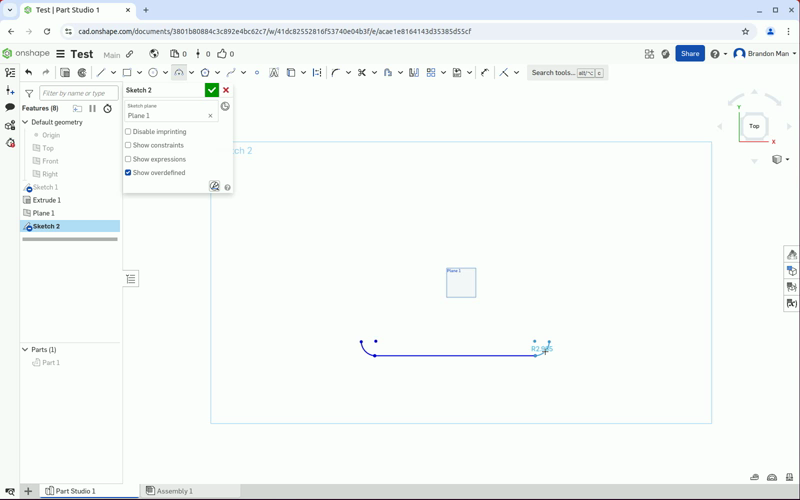
key(esc)
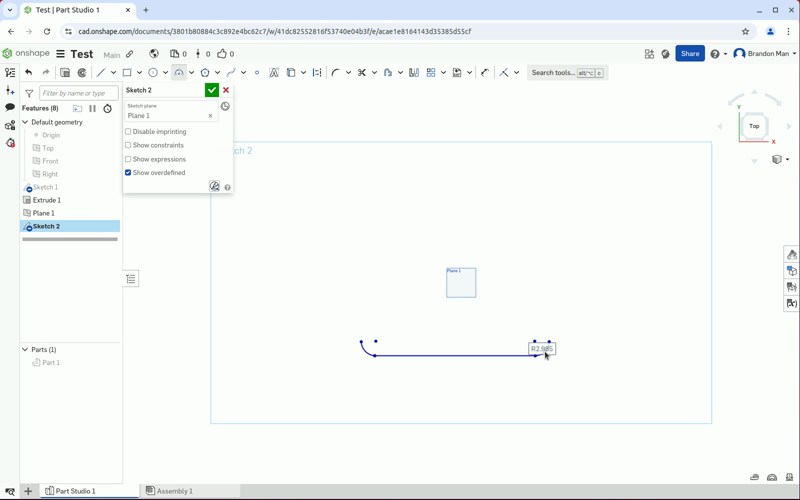
key(l)
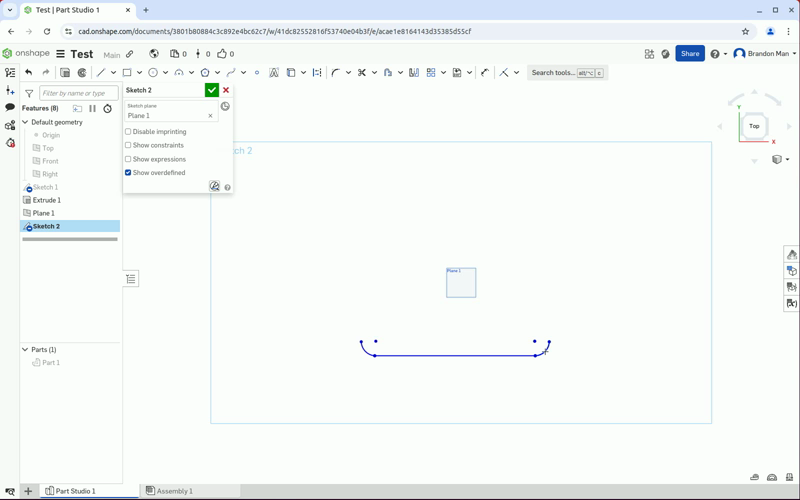
mouse_move(549, 341)
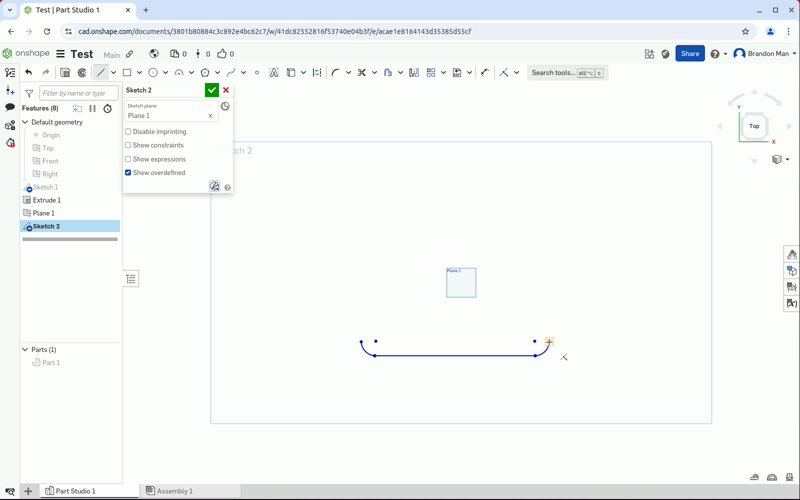
click(549, 341)
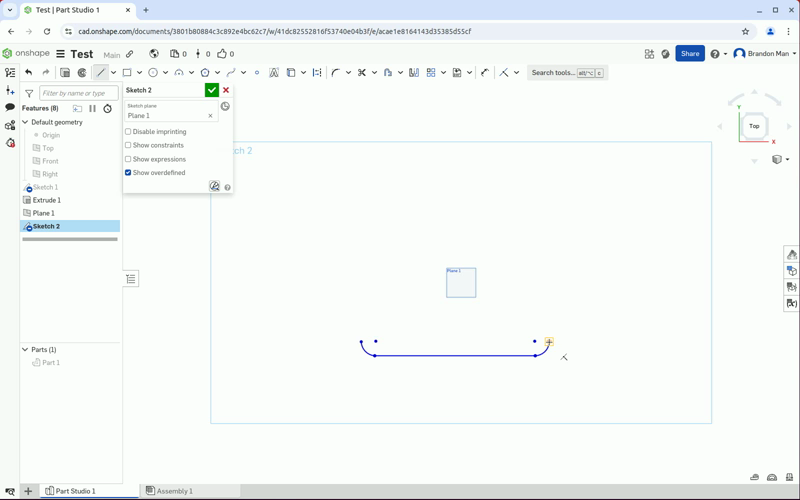
key_down(shift)
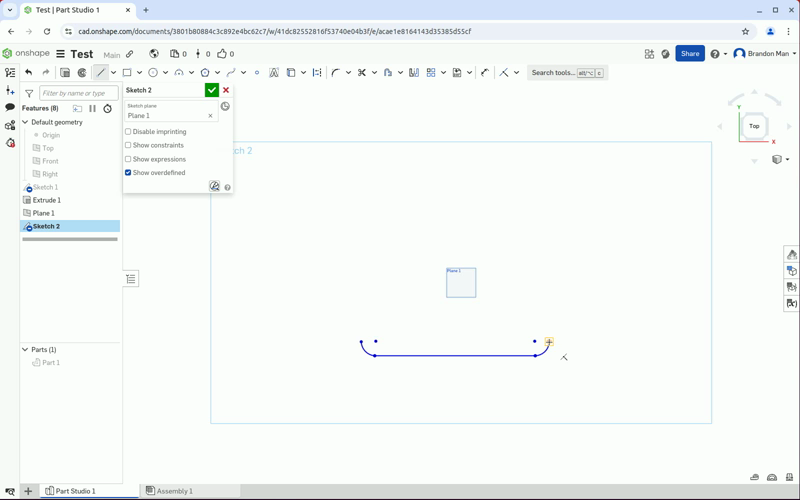
mouse_move(549, 226)
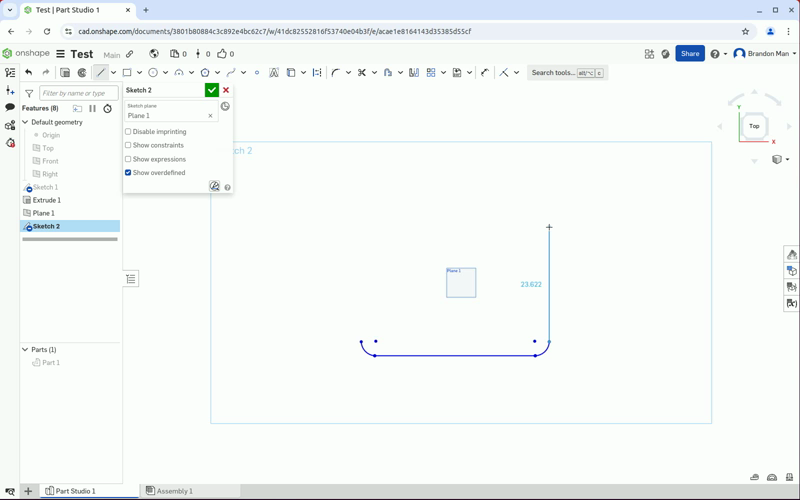
click(549, 226)
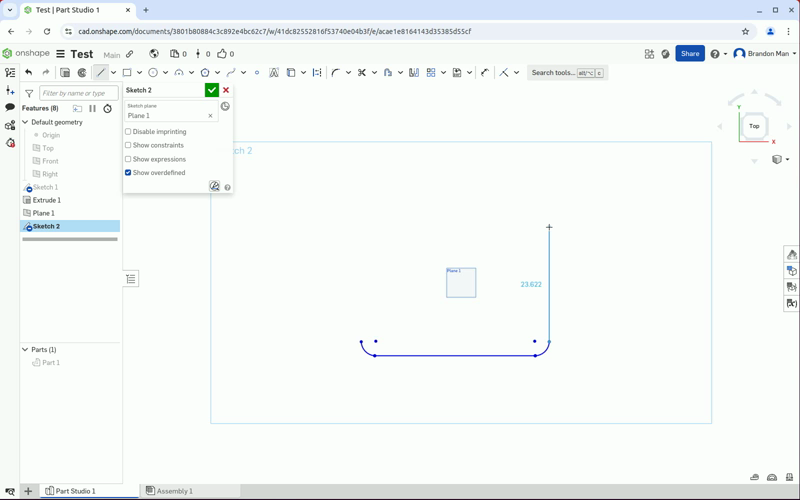
key_up(shift)
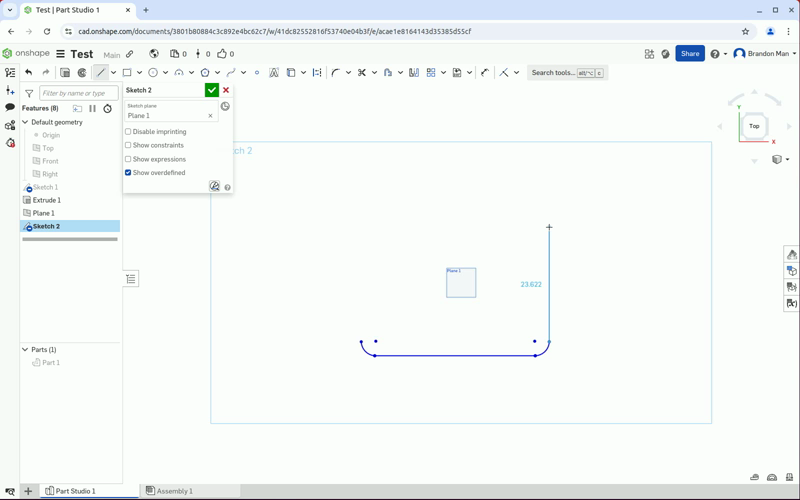
key(esc)
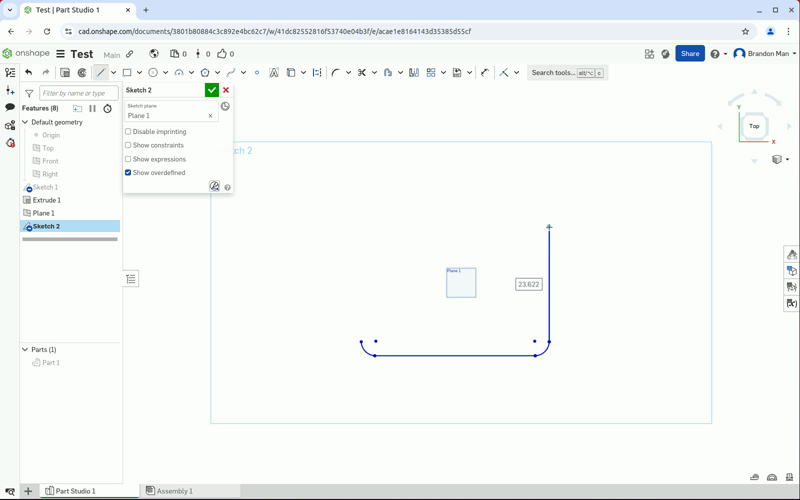
key(a)
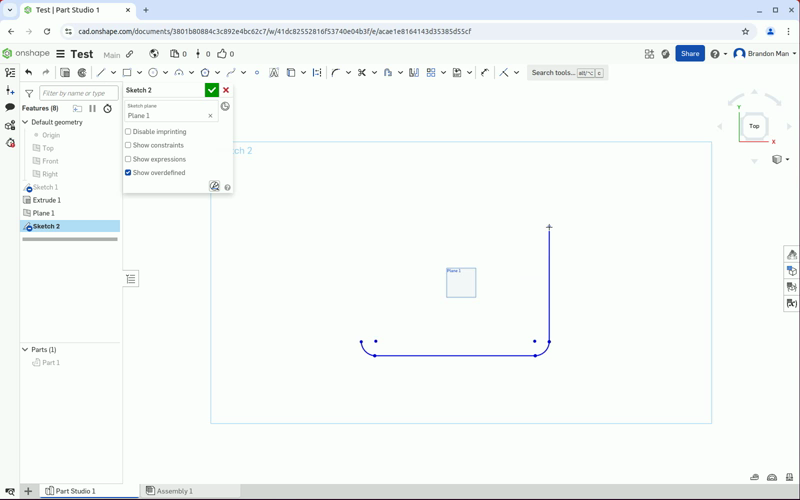
mouse_move(549, 226)
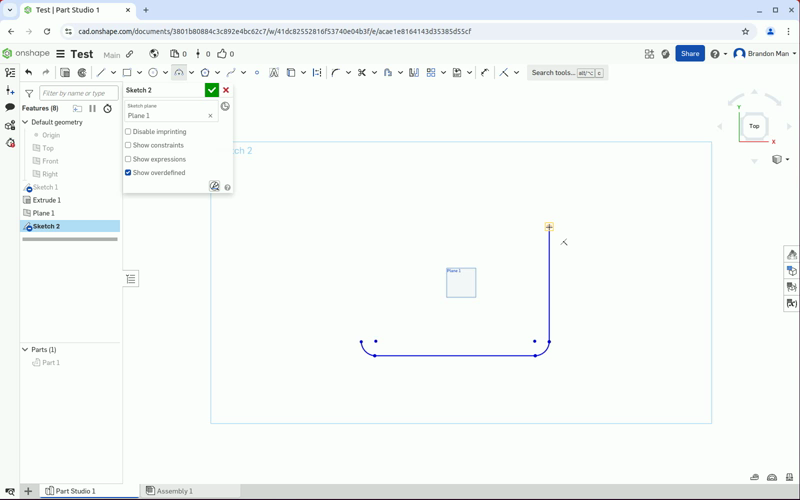
click(549, 226)
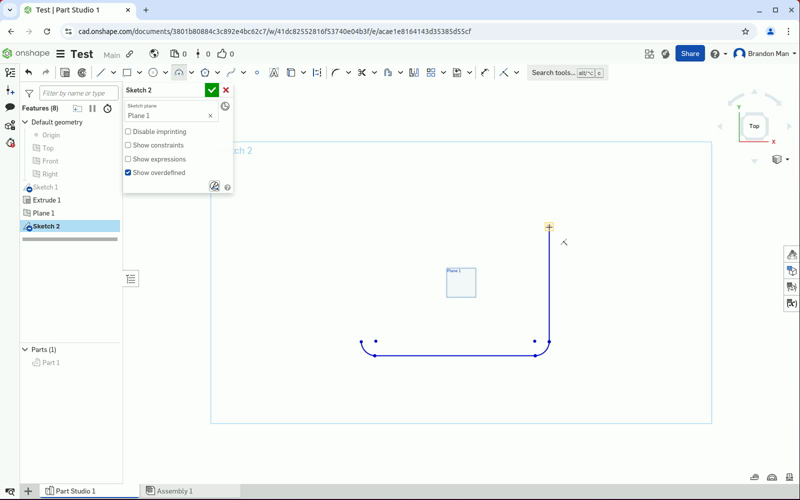
key_down(shift)
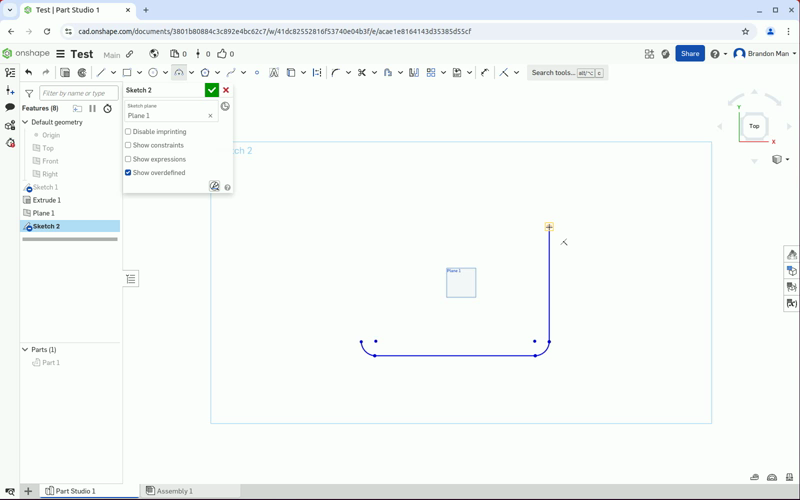
mouse_move(535, 215)
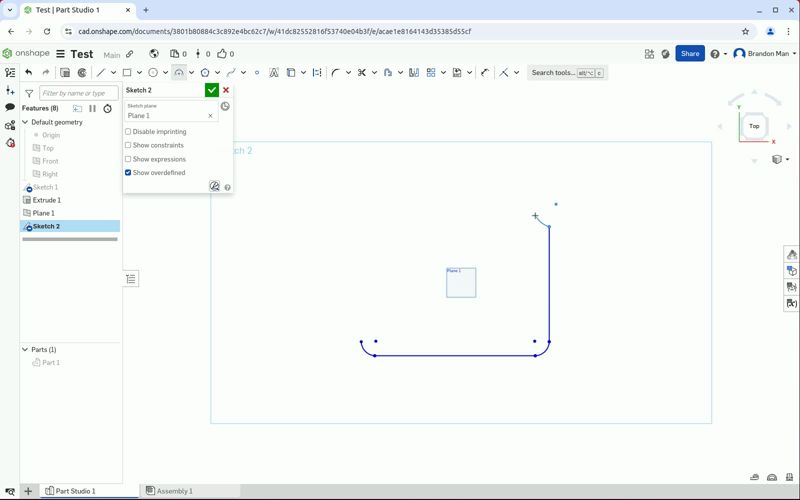
click(535, 215)
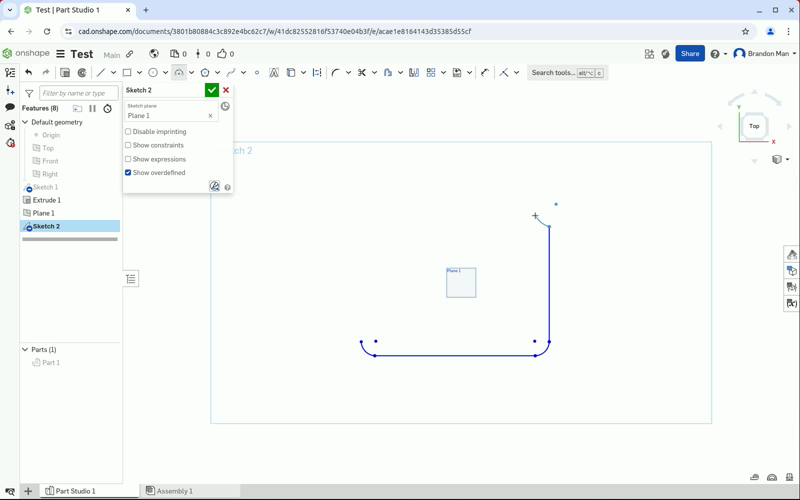
mouse_move(544, 218)
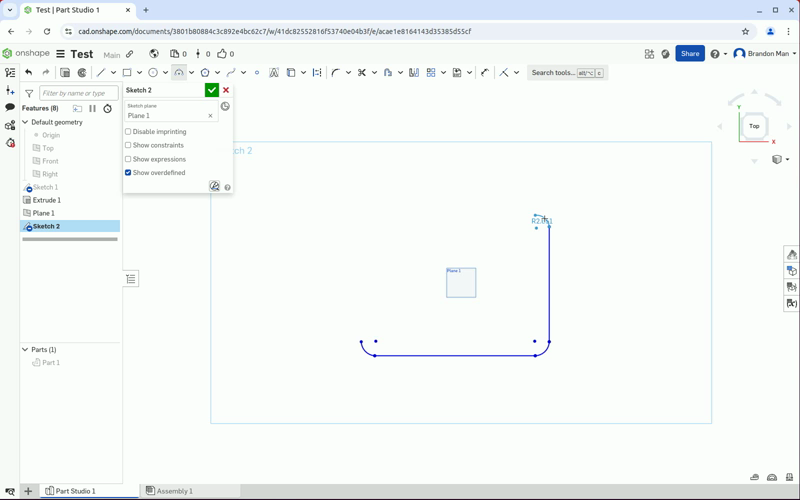
click(544, 218)
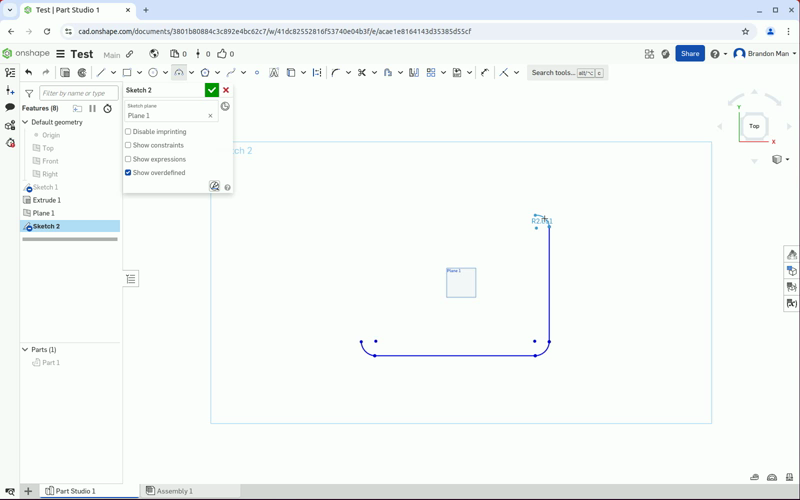
key_up(shift)
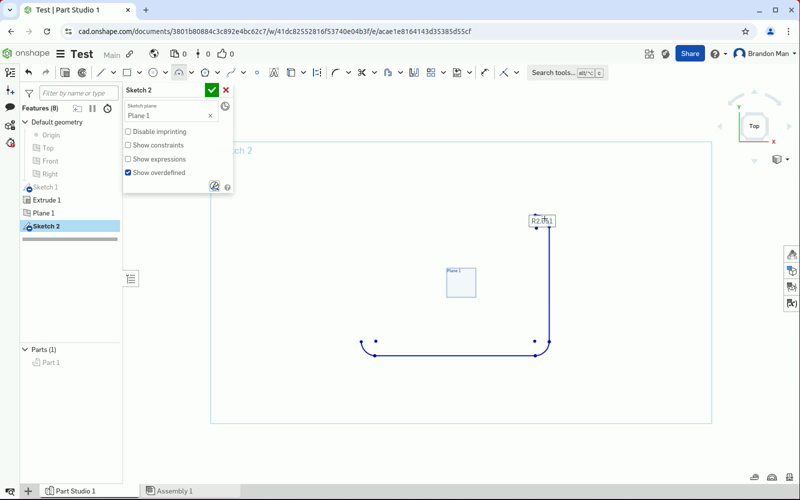
key(esc)
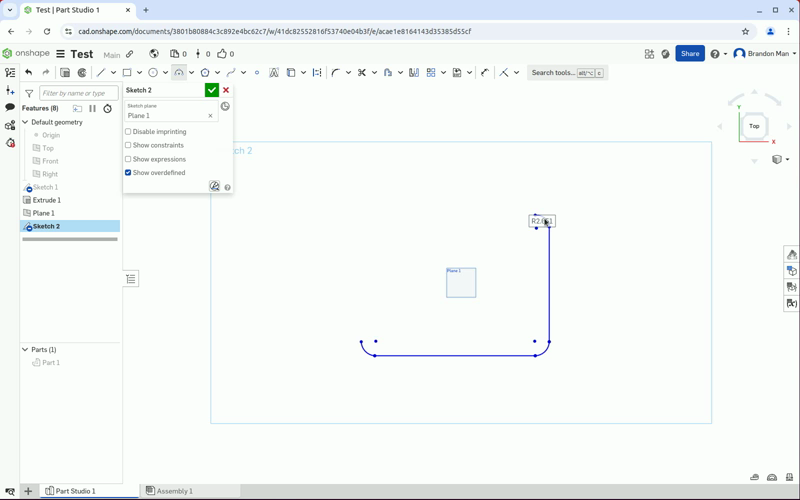
key(l)
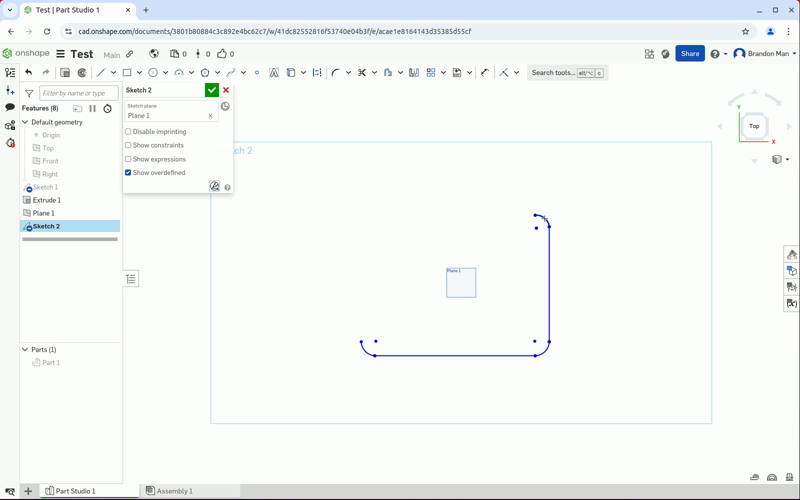
mouse_move(535, 215)
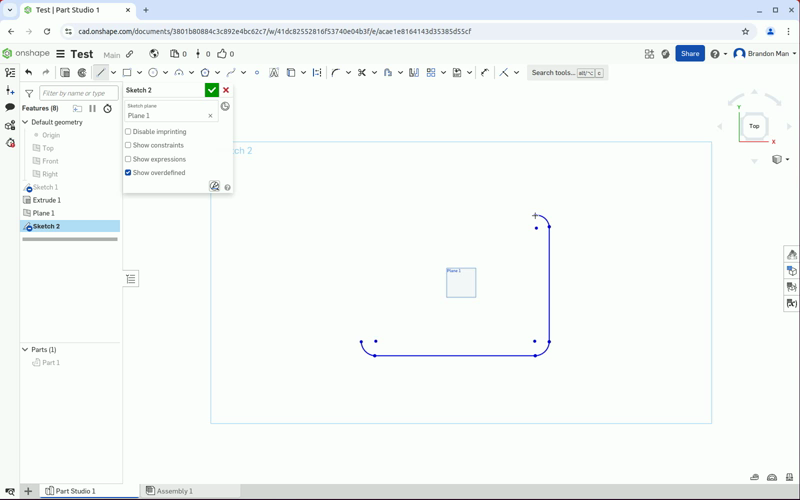
click(535, 215)
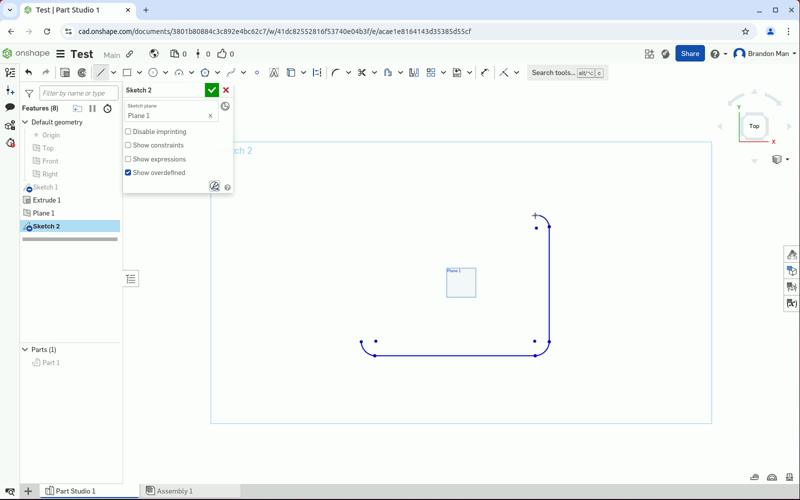
key_down(shift)
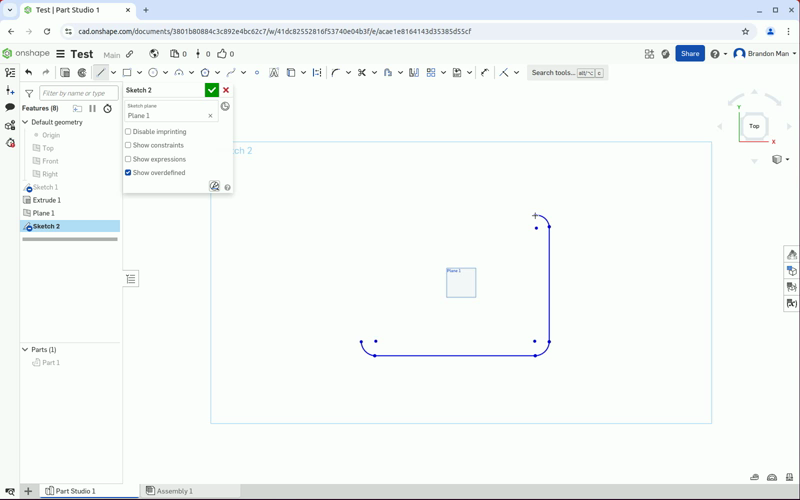
mouse_move(374, 215)
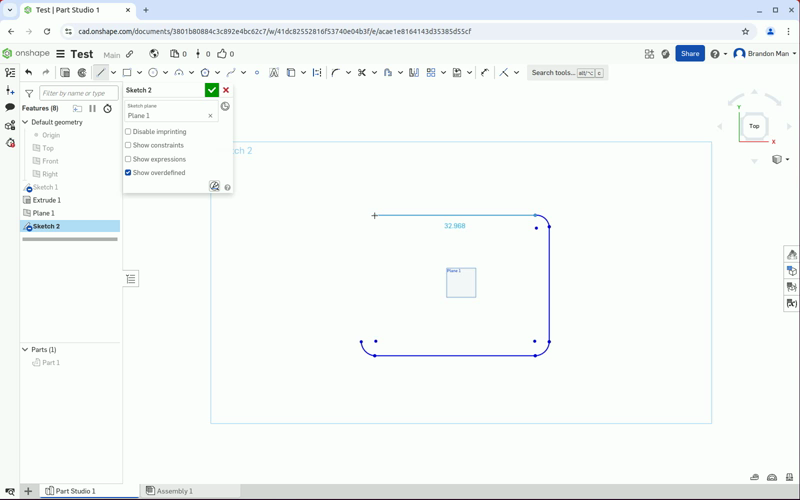
click(374, 215)
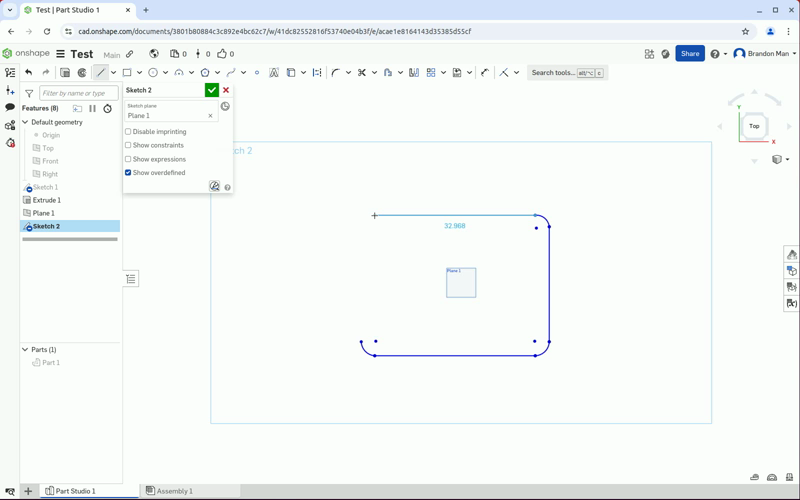
key_up(shift)
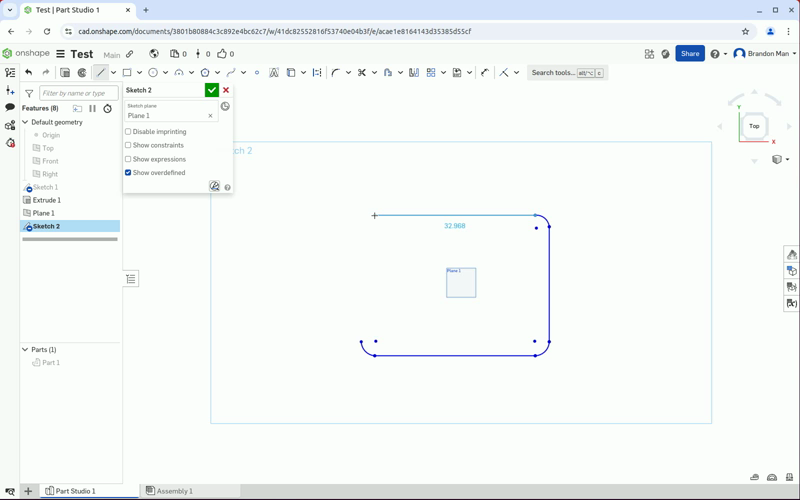
key(esc)
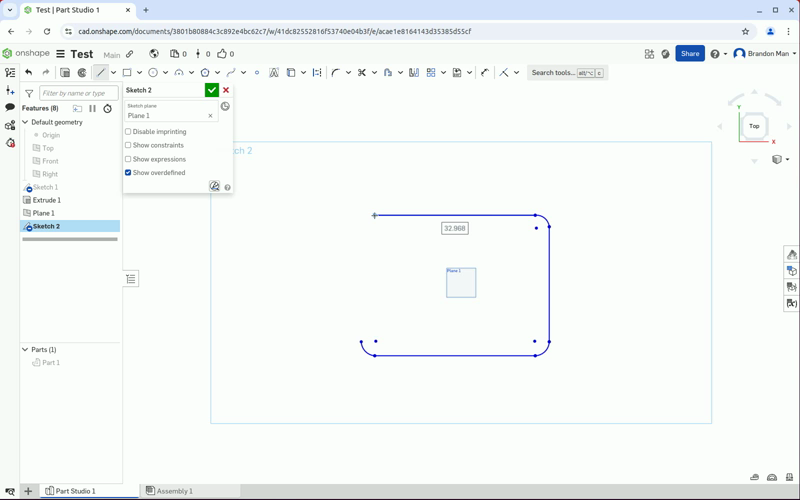
key(a)
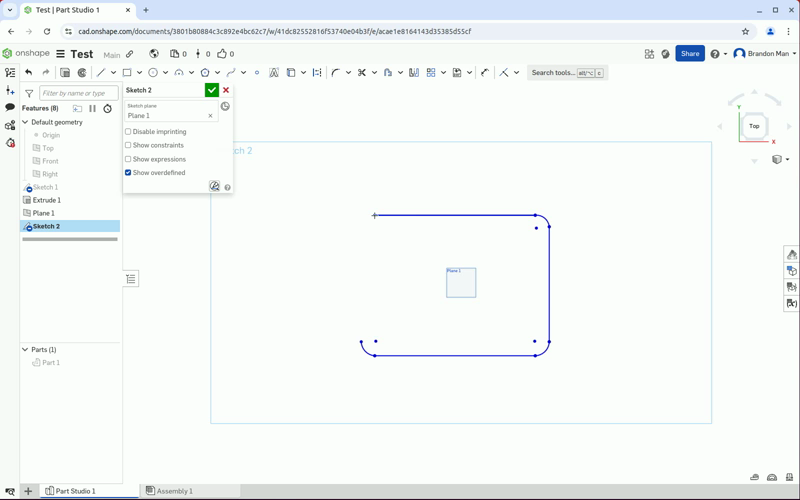
mouse_move(374, 215)
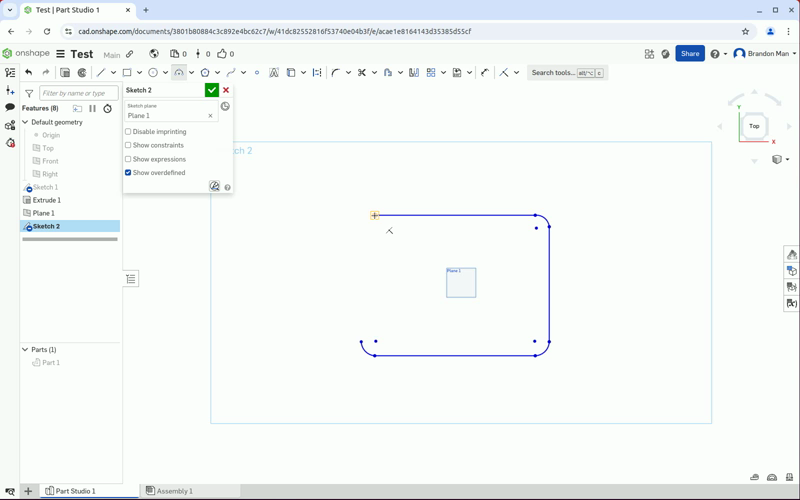
click(374, 215)
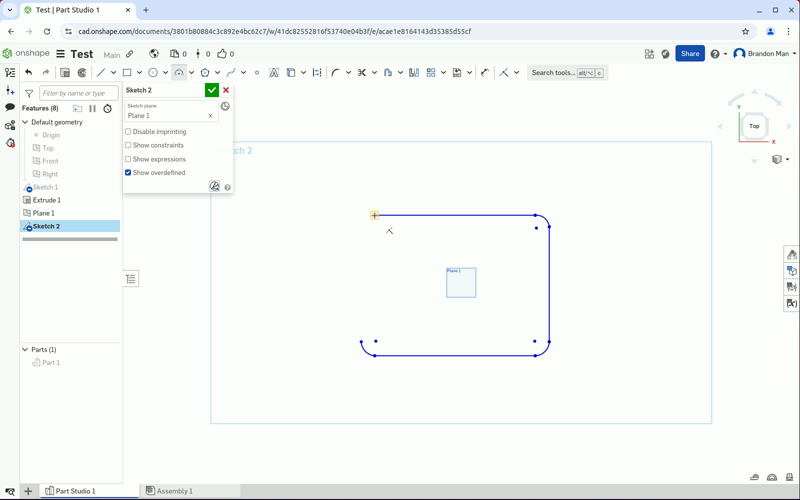
key_down(shift)
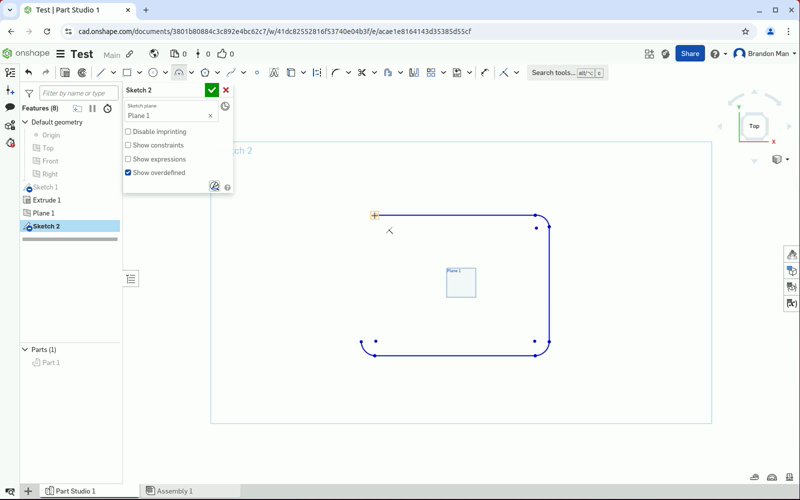
mouse_move(361, 226)
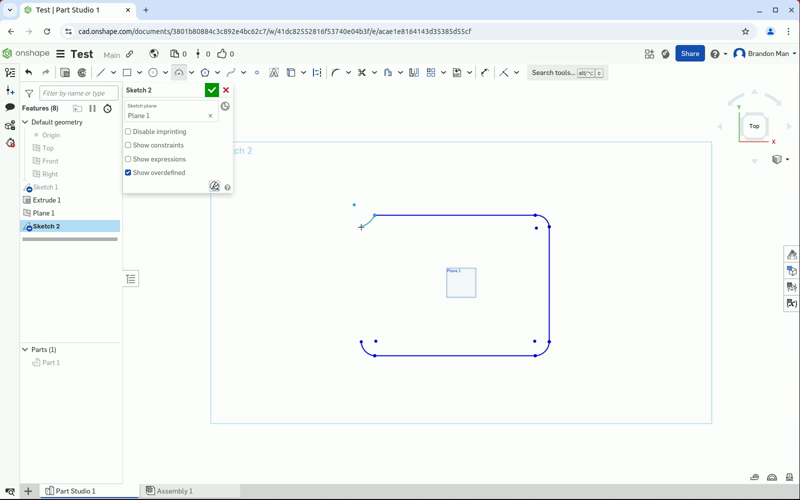
click(361, 226)
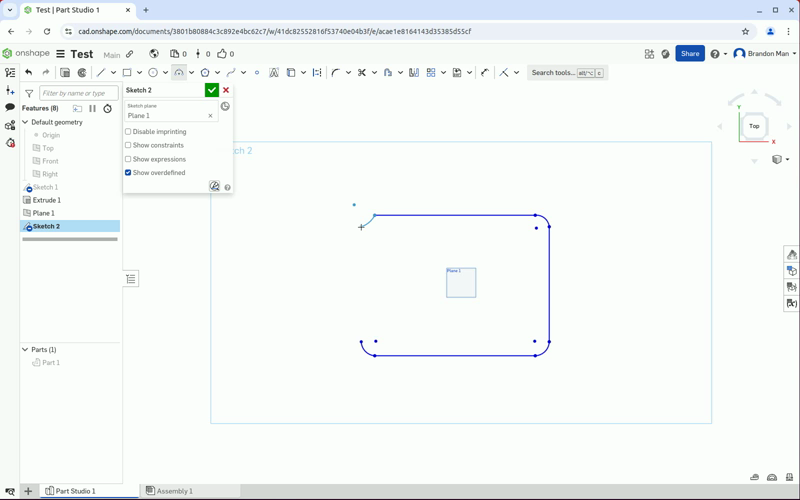
mouse_move(365, 218)
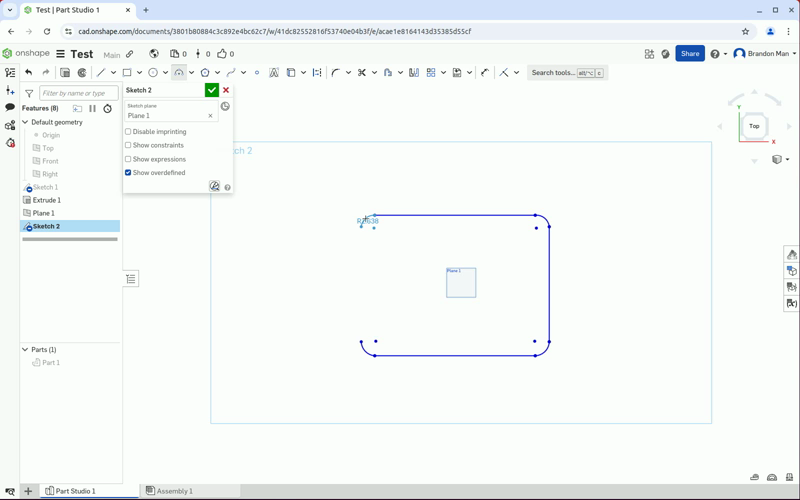
click(365, 218)
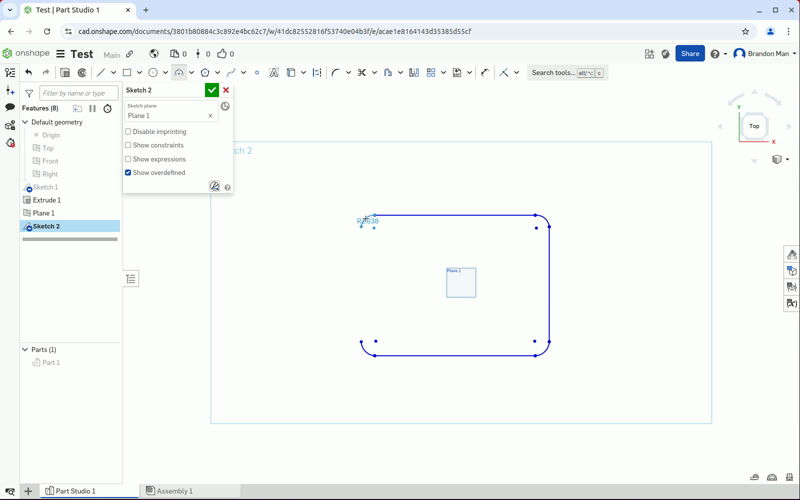
key_up(shift)
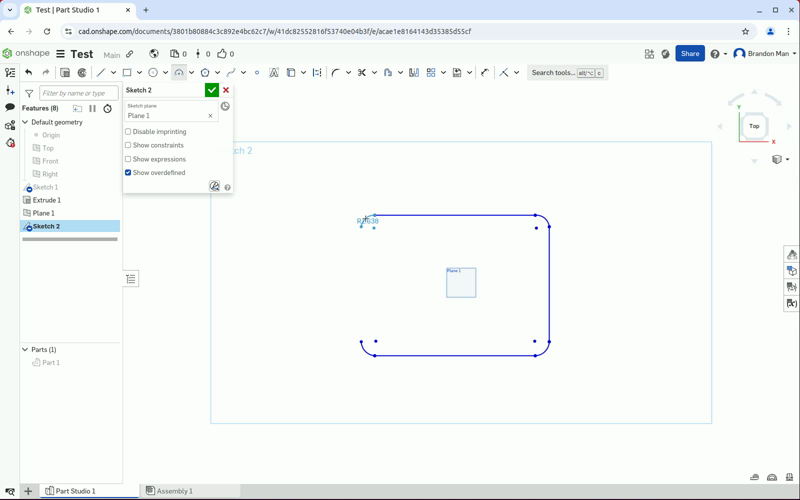
key(esc)
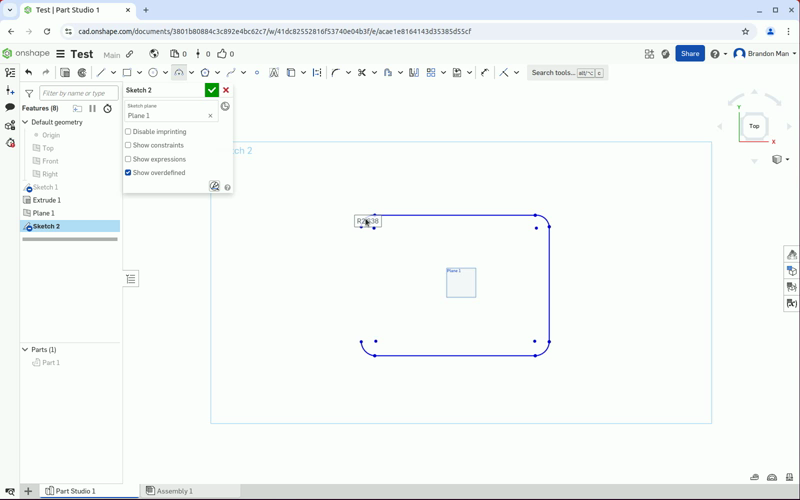
key(l)
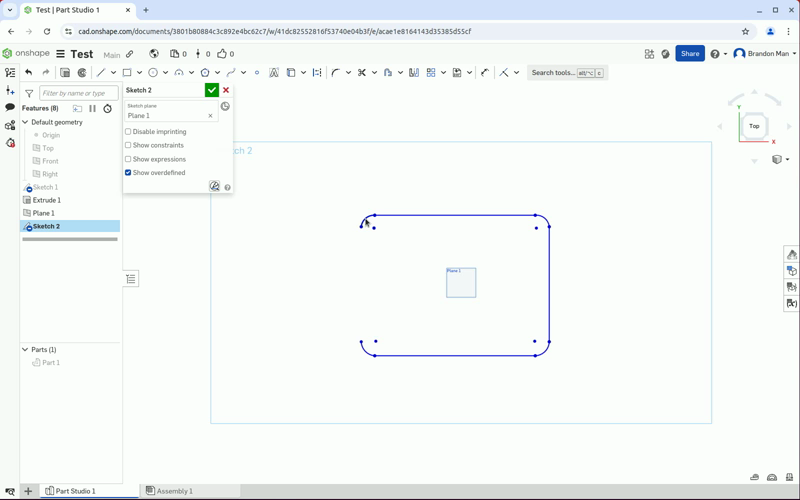
mouse_move(361, 226)
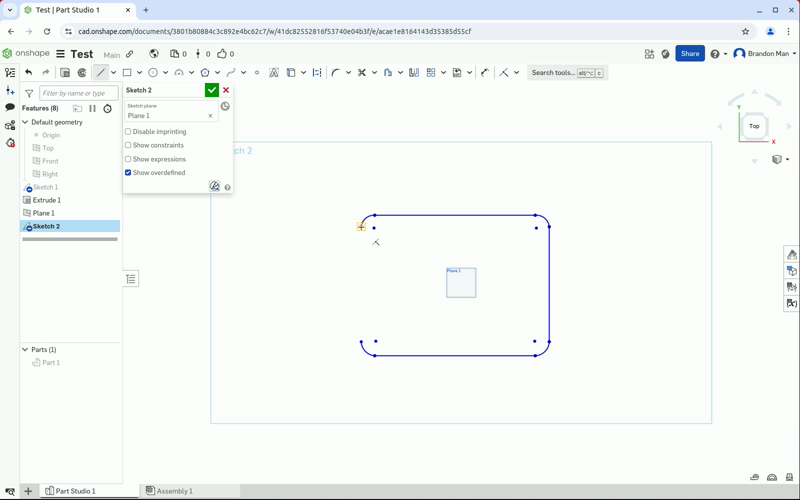
click(361, 226)
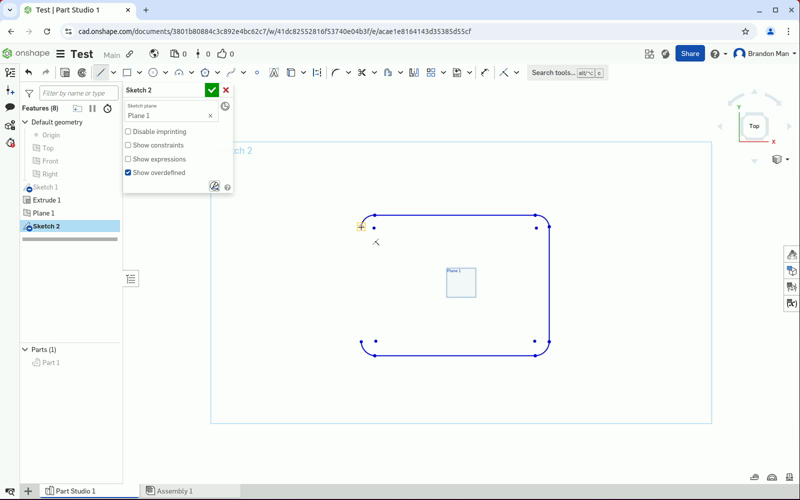
key_down(shift)
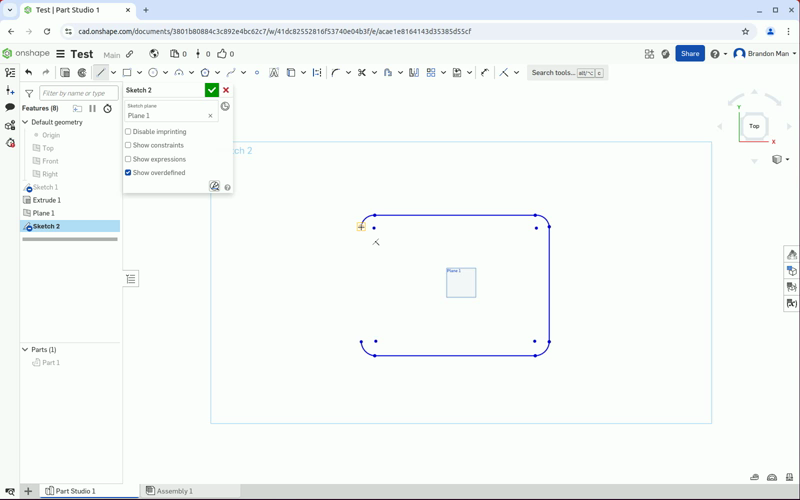
mouse_move(361, 341)
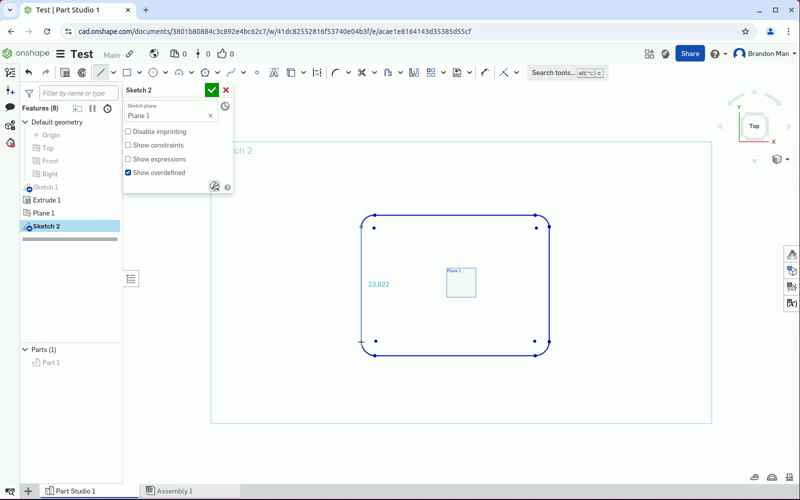
key_up(shift)
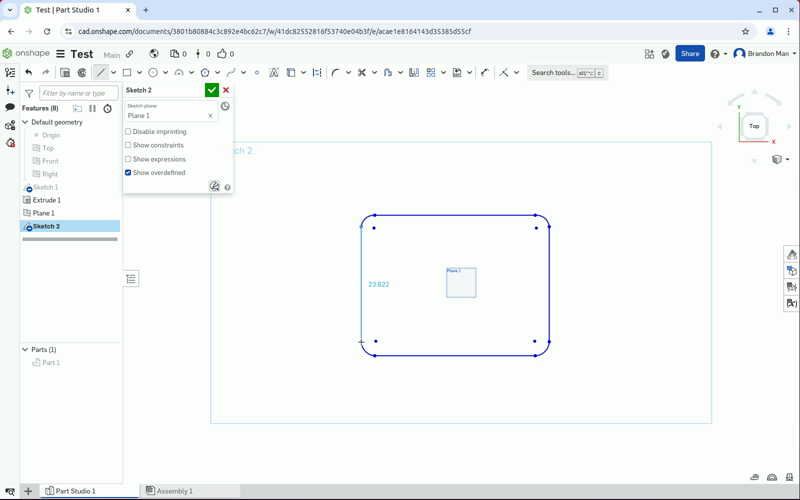
click(361, 341)
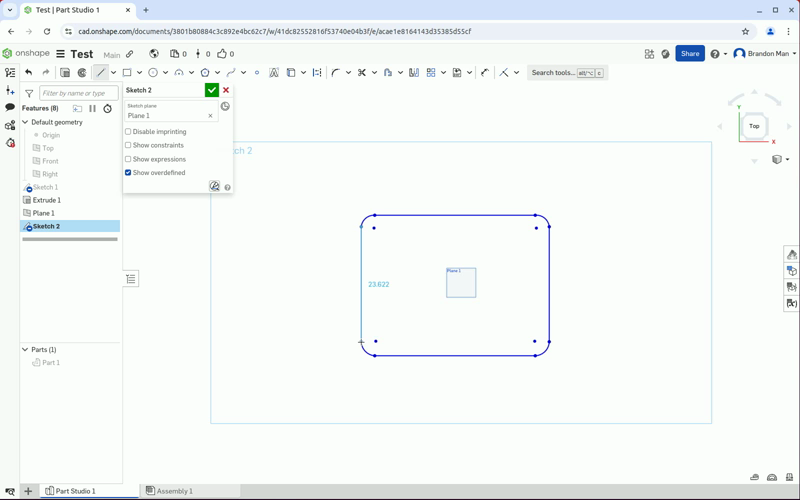
key(esc)
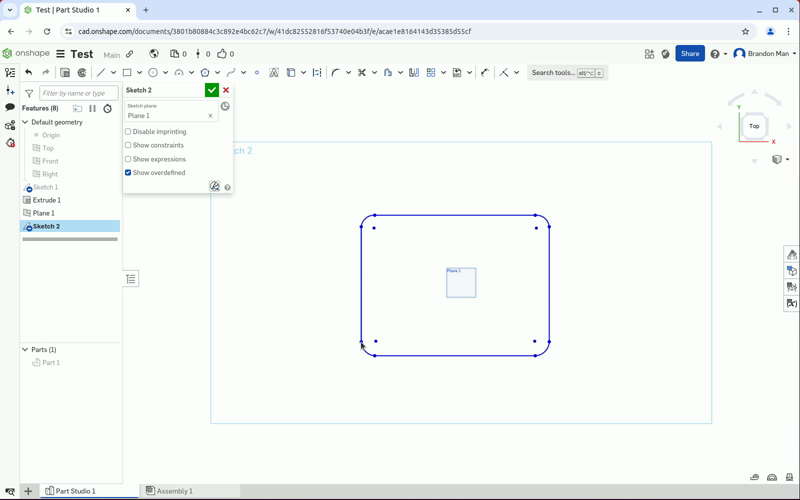
mouse_move(428, 296)
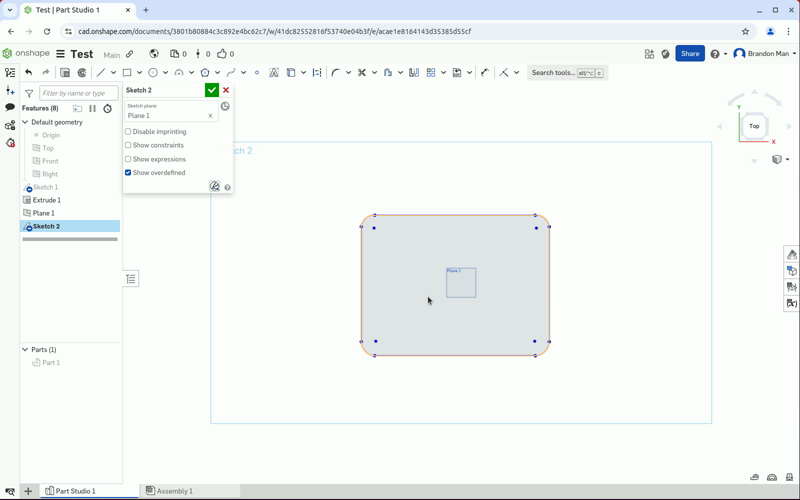
click(428, 296)
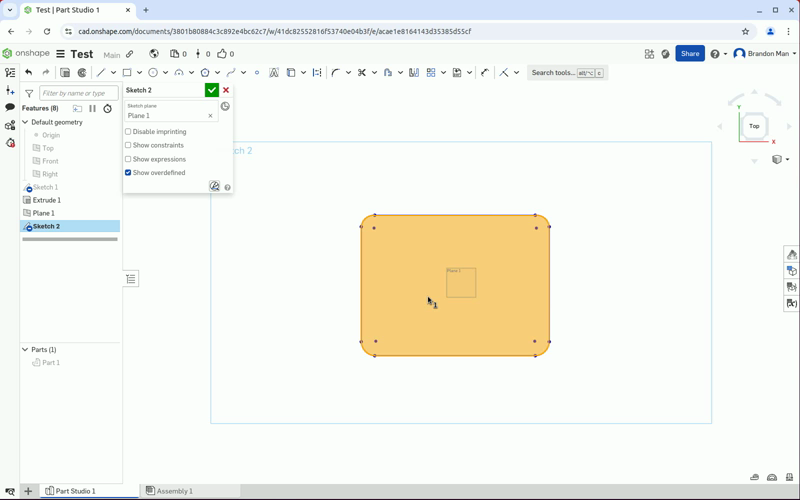
mouse_move(73, 352)
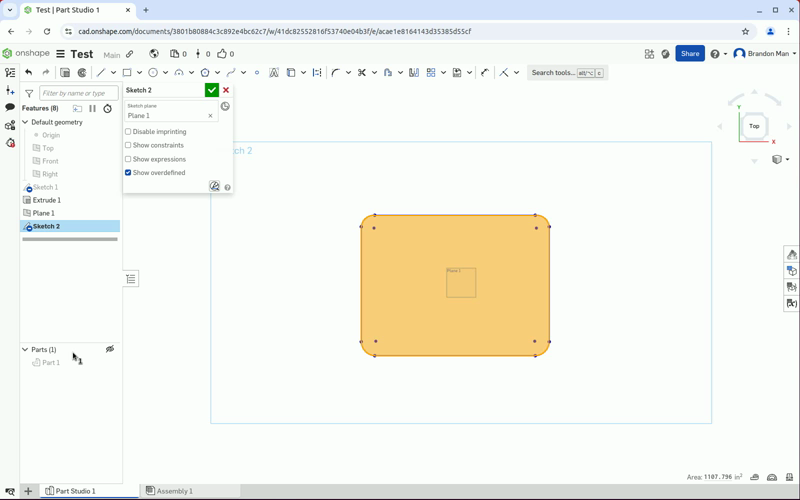
key(shift+y)
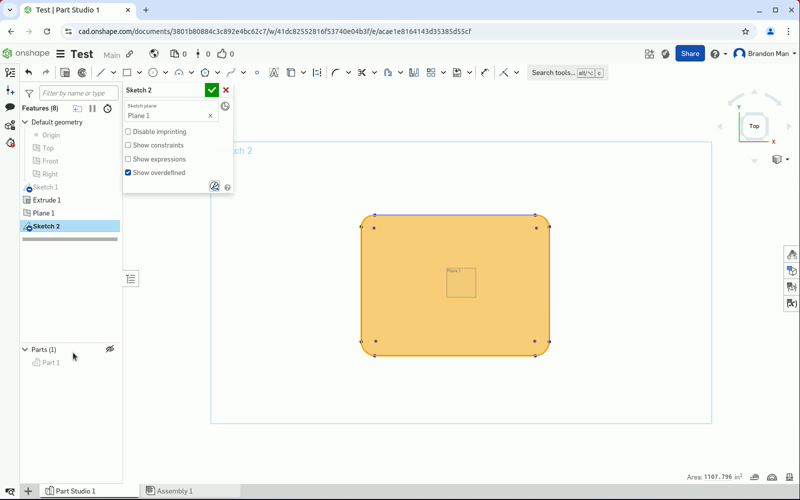
key(shift+e)
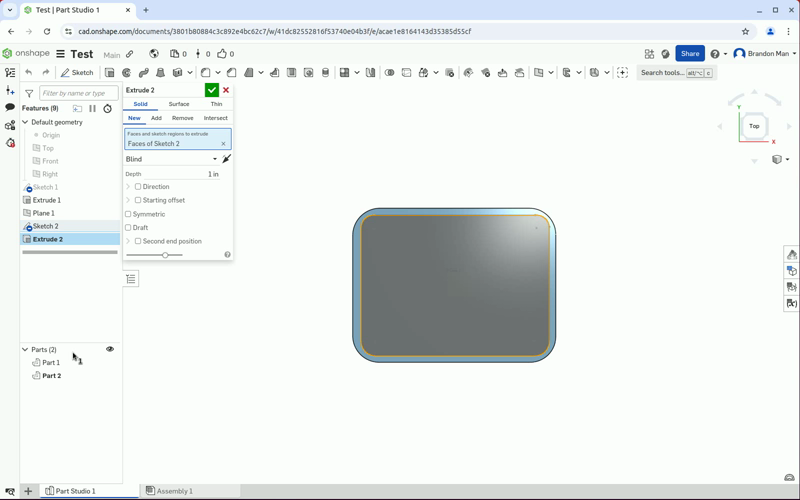
mouse_move(143, 106)
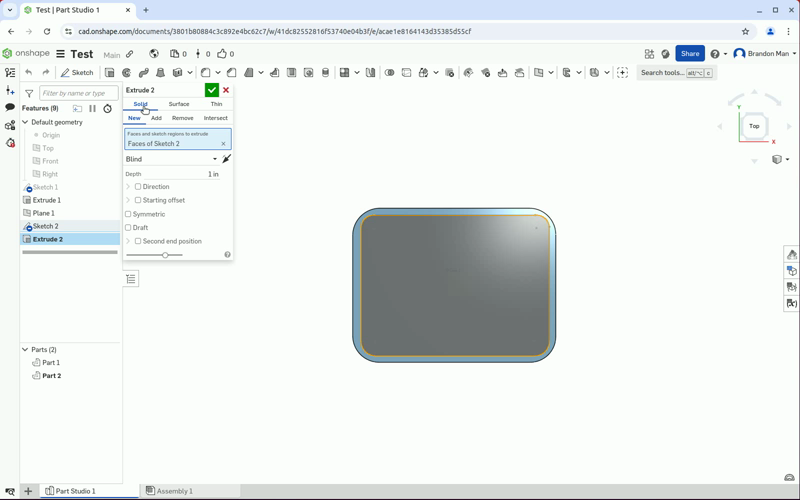
click(143, 106)
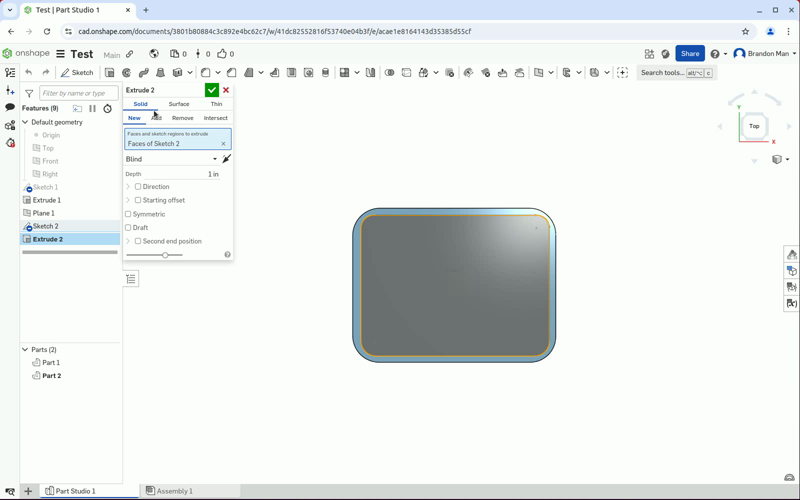
mouse_move(186, 120)
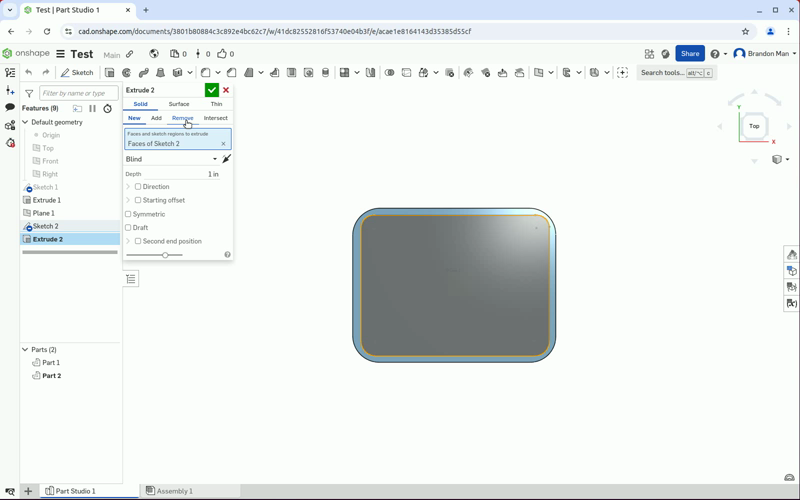
click(186, 120)
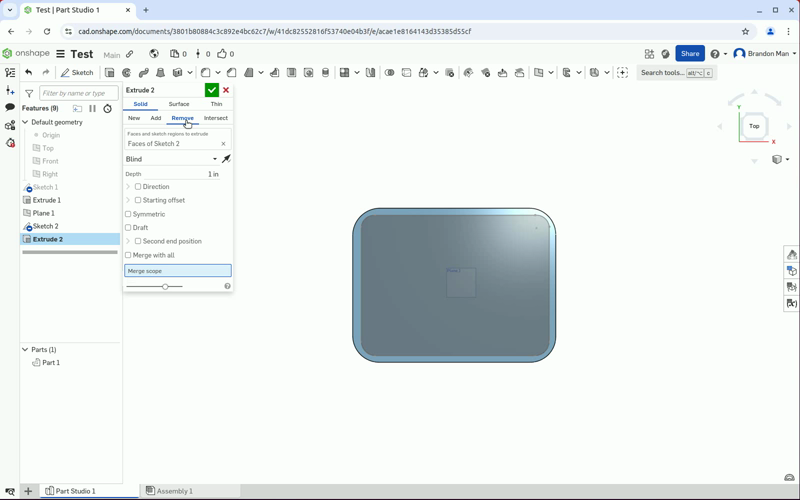
key(tab, 4)
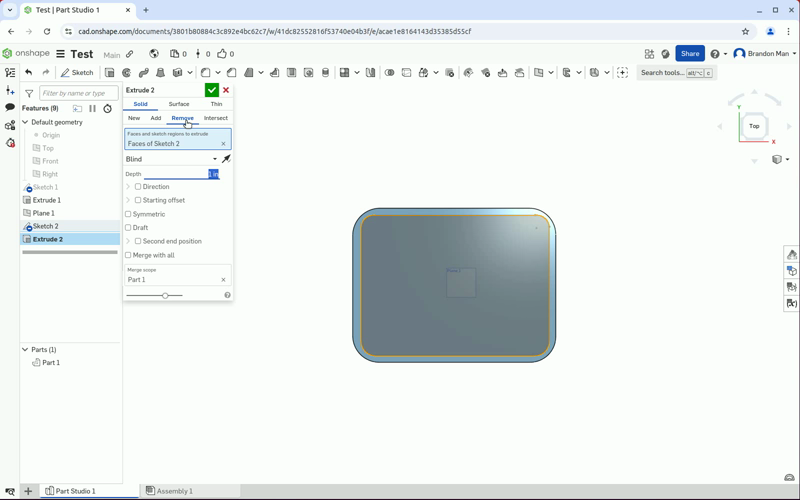
text(13.239)
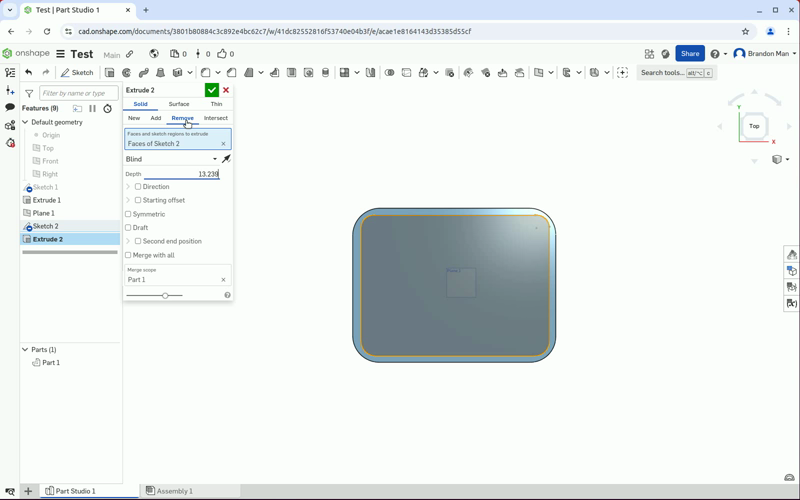
key(tab, 6)
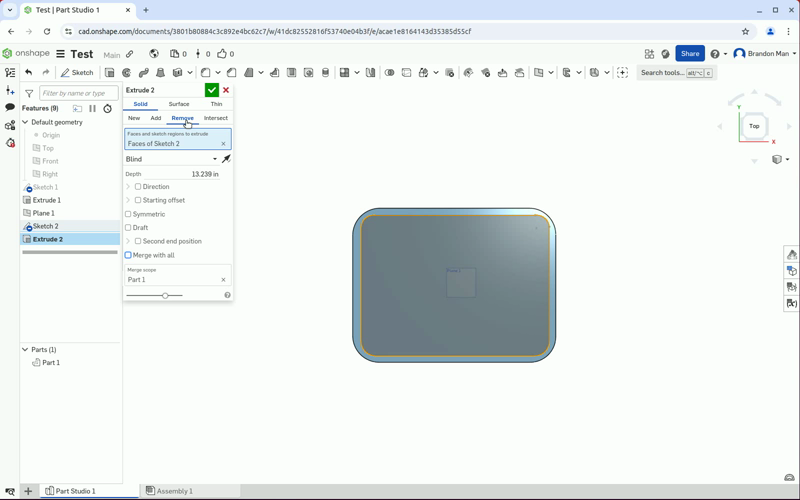
key(space)
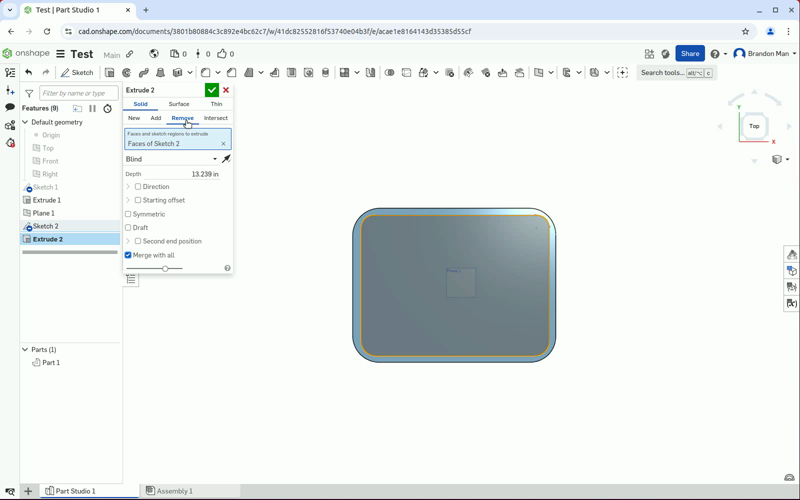
key(enter)
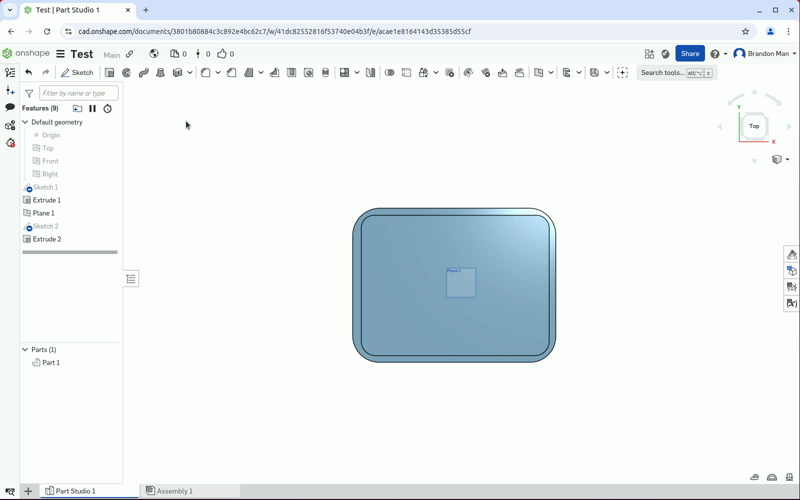
key(shift+h)
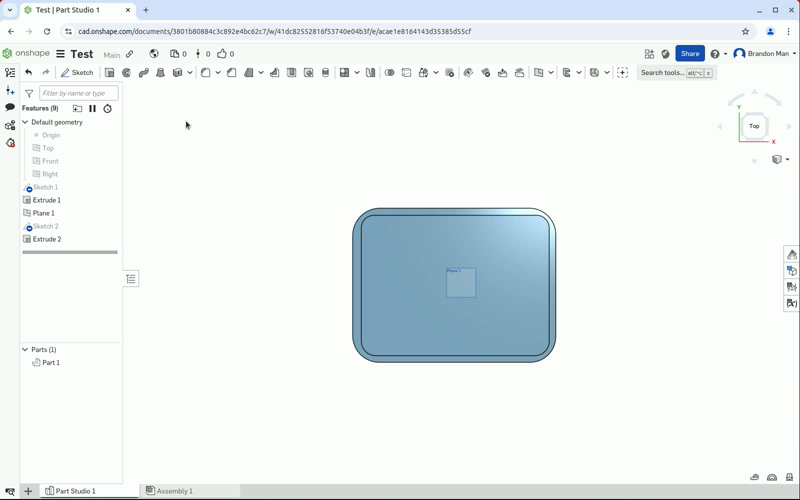
key(shift+h)
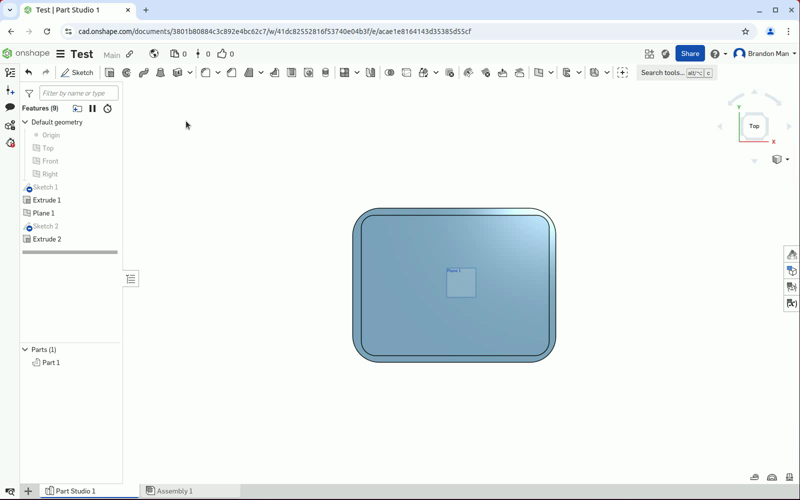
mouse_move(73, 189)
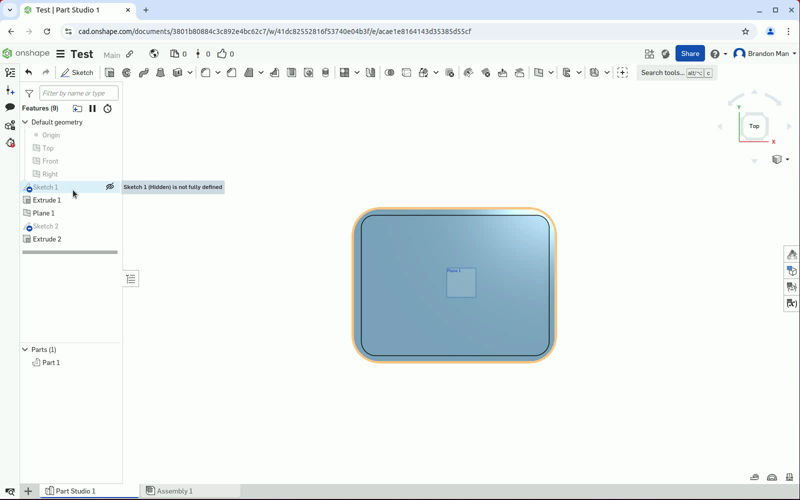
click(73, 189)
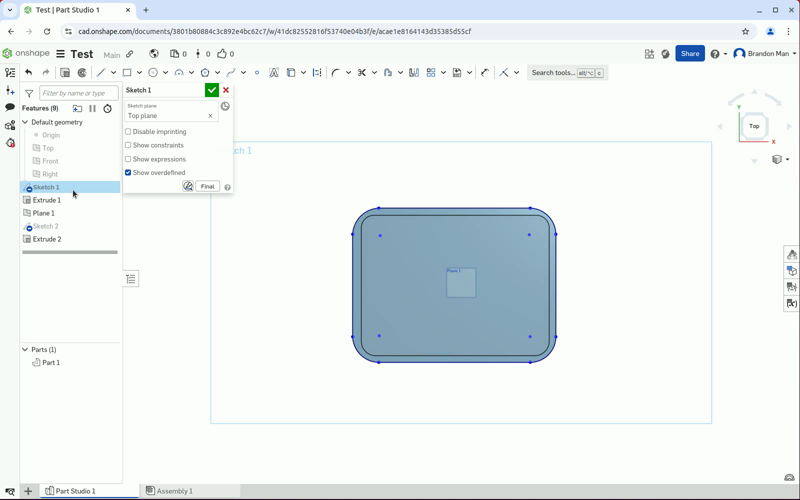
mouse_move(229, 92)
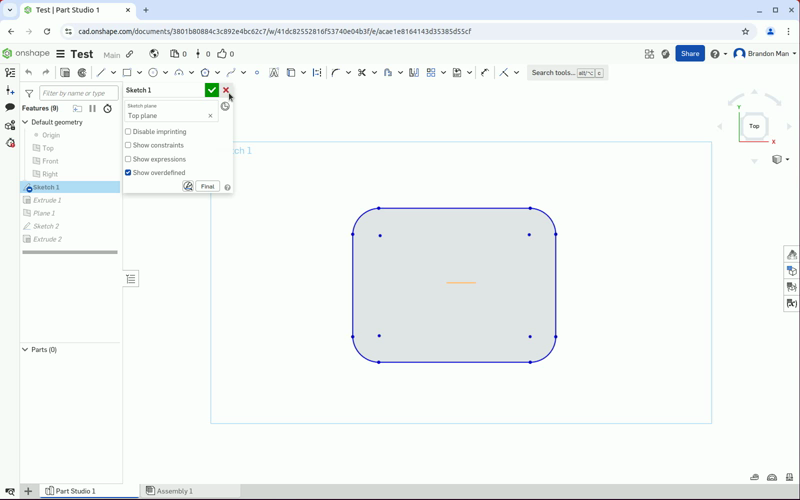
click(229, 92)
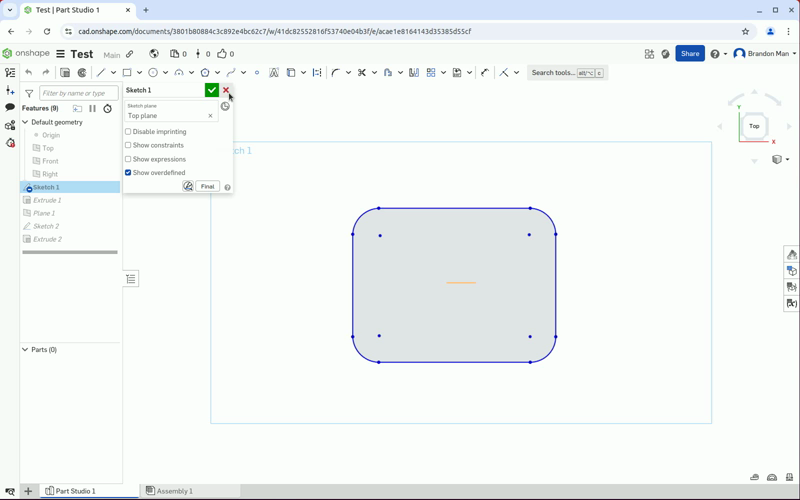
key(shift+s)
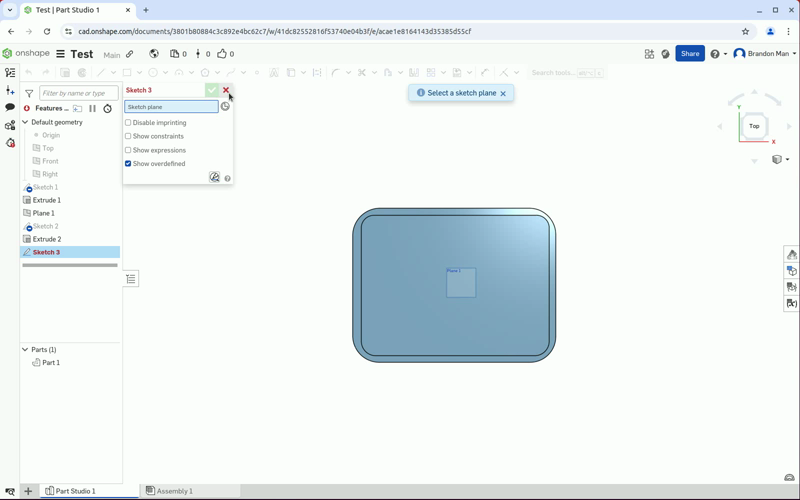
mouse_move(73, 150)
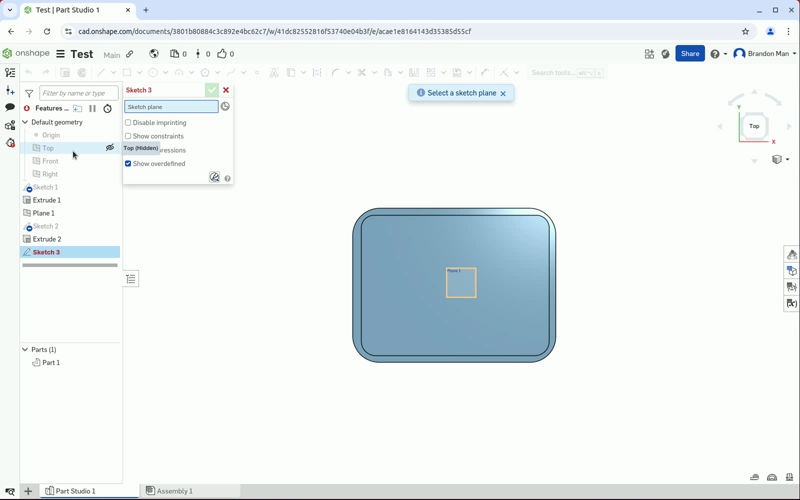
click(73, 150)
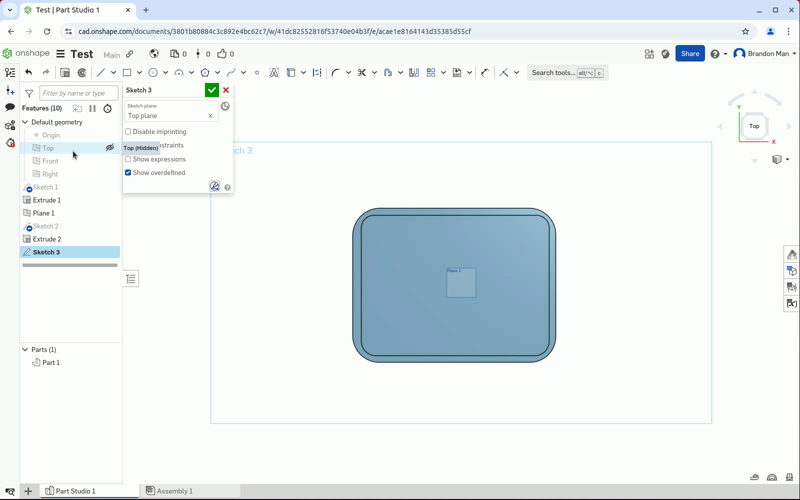
mouse_move(73, 352)
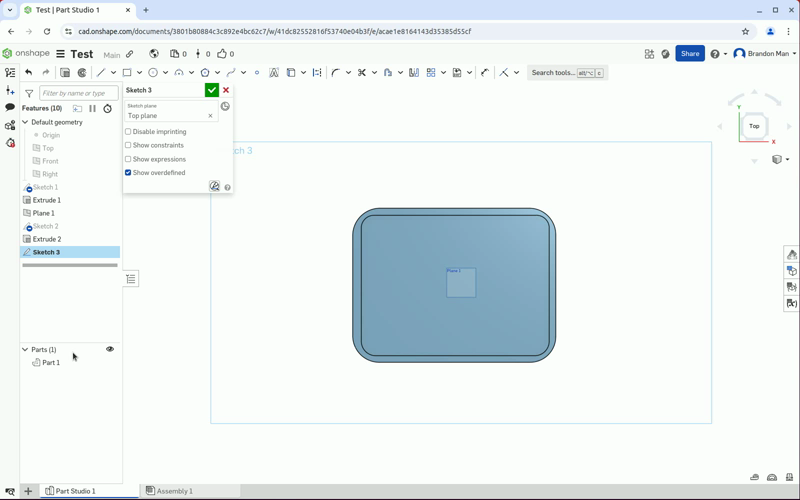
key(y)
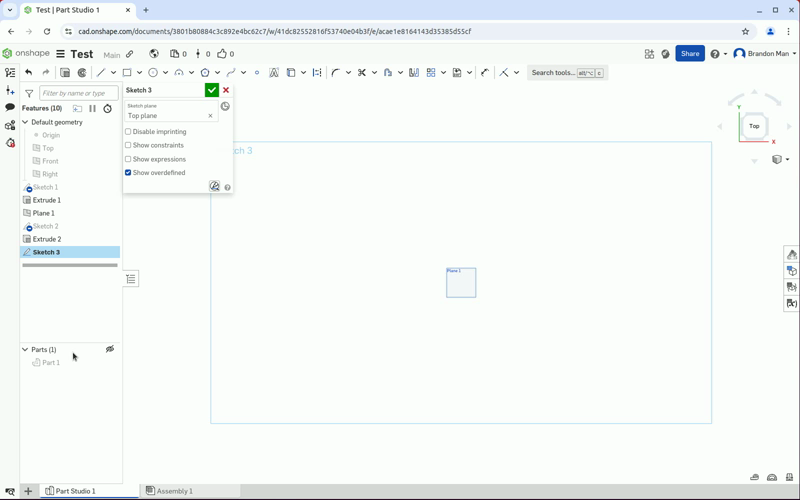
key(a)
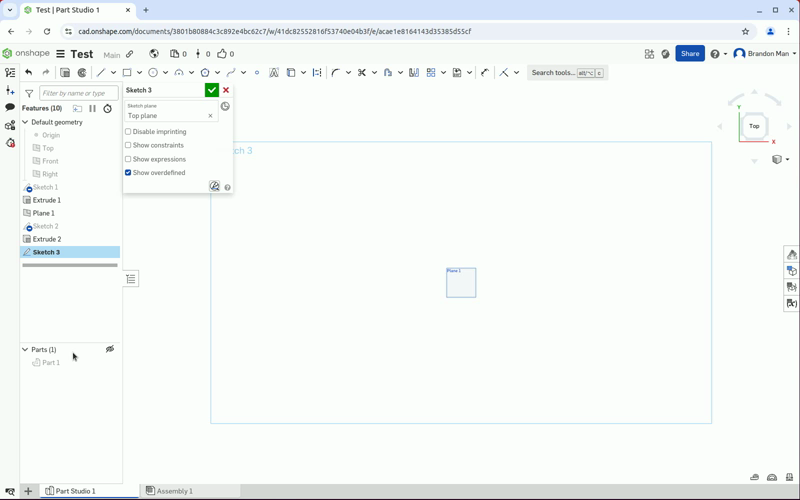
key_down(shift)
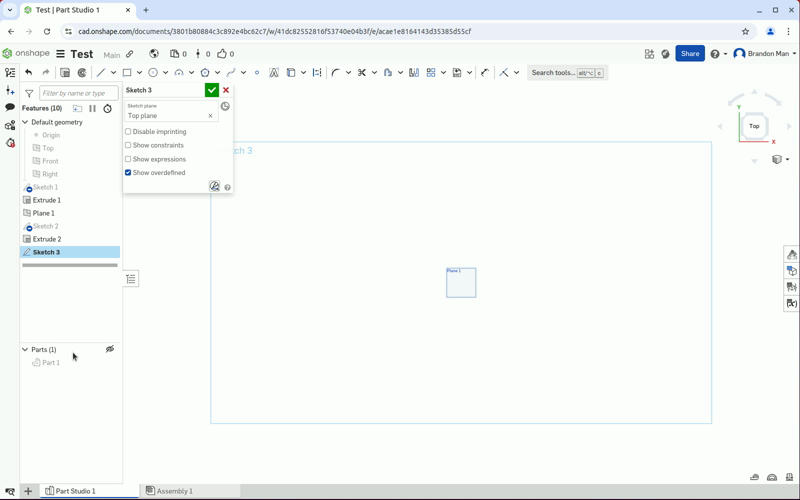
mouse_move(348, 341)
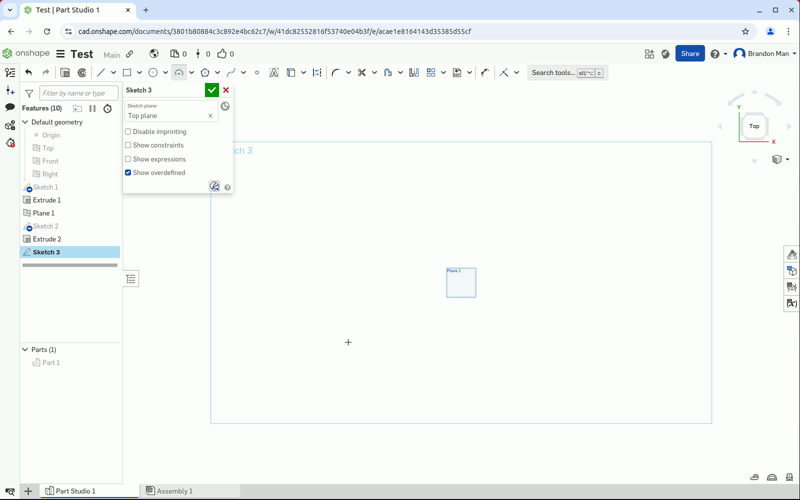
click(348, 341)
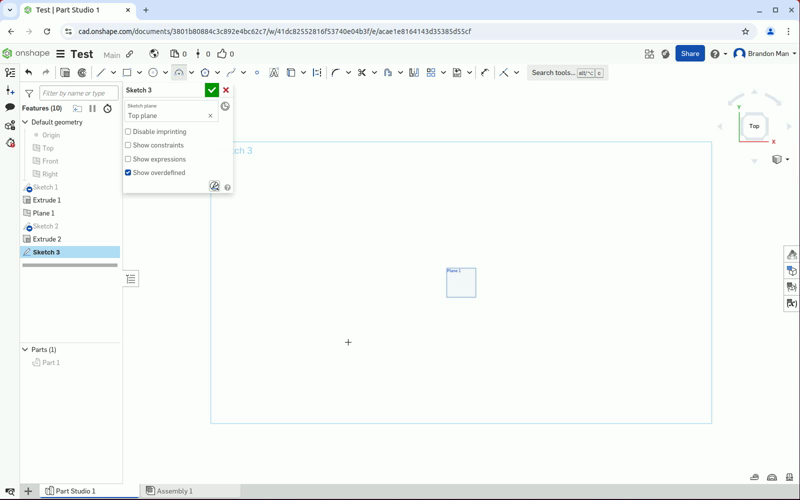
key_up(shift)
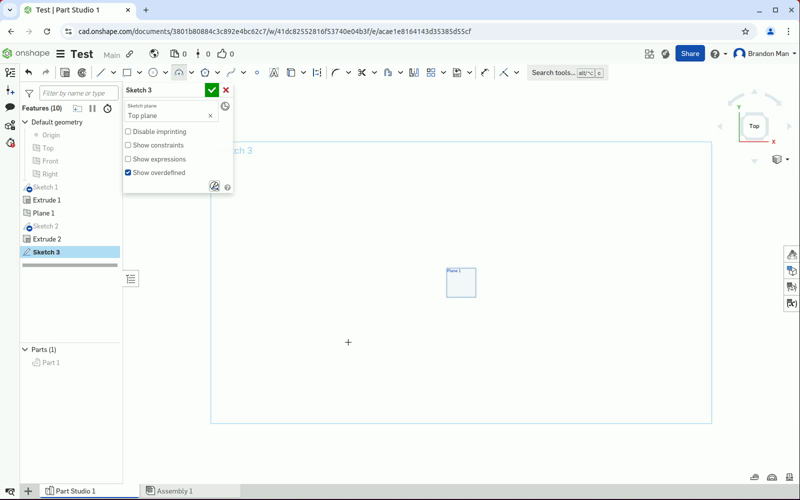
key_down(shift)
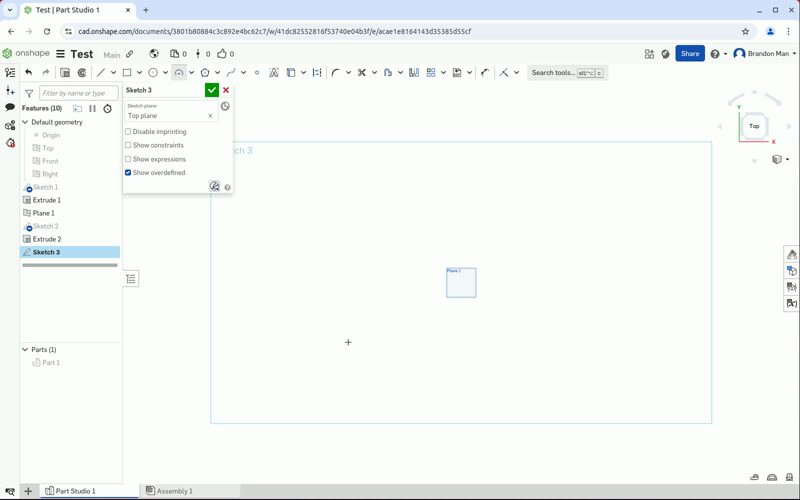
mouse_move(372, 366)
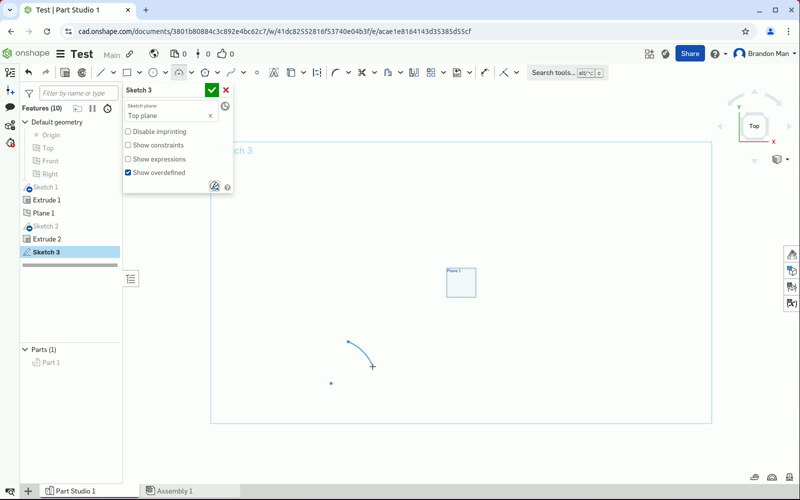
click(372, 366)
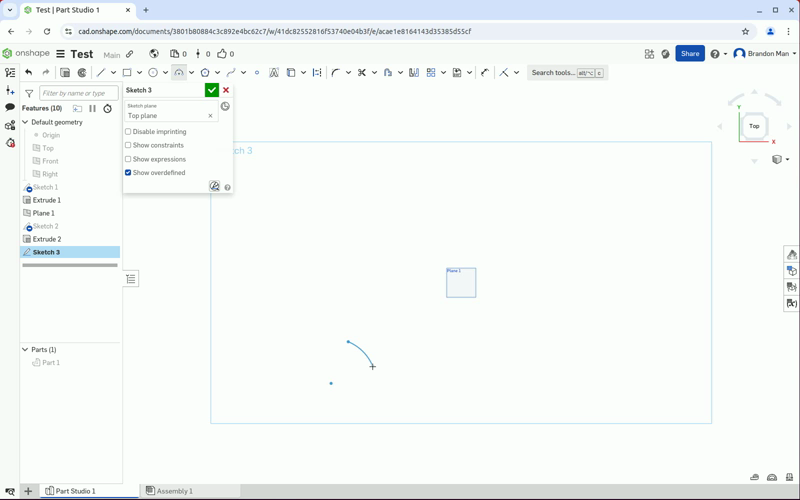
mouse_move(355, 359)
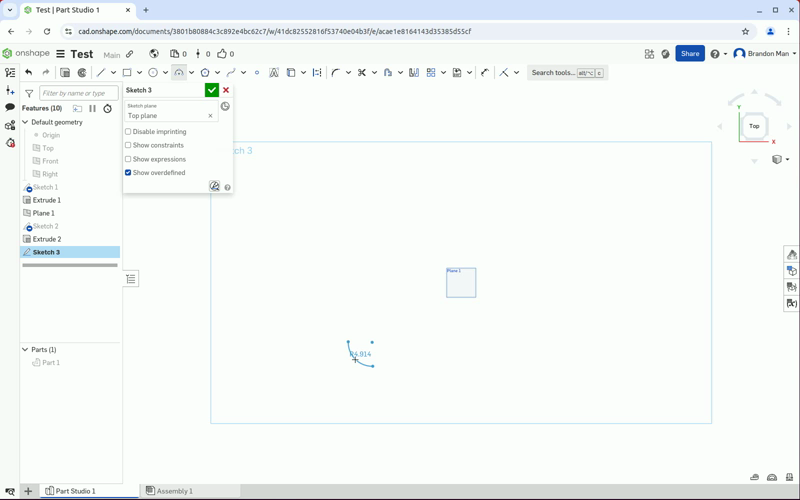
click(355, 359)
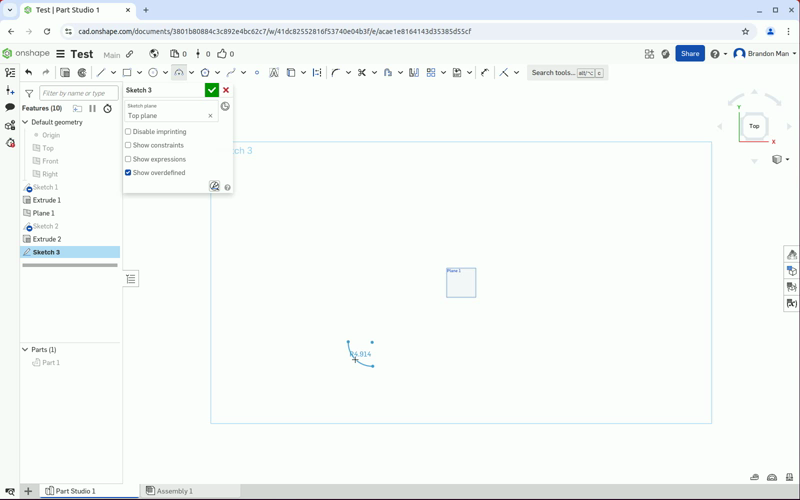
key_up(shift)
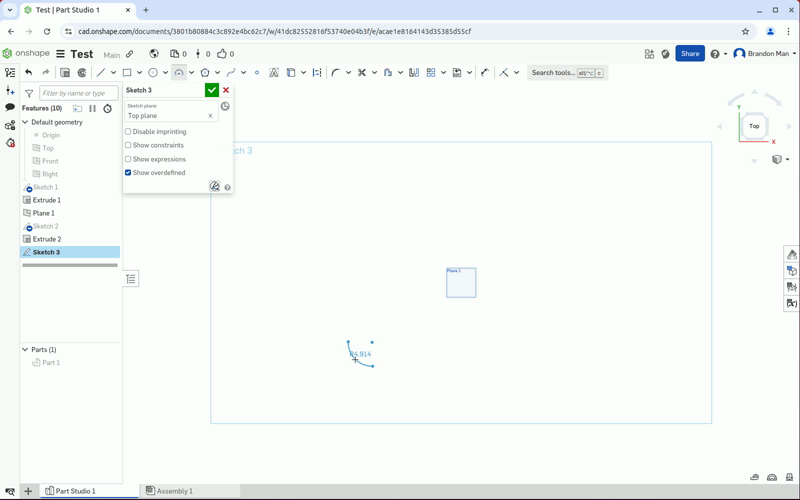
key(esc)
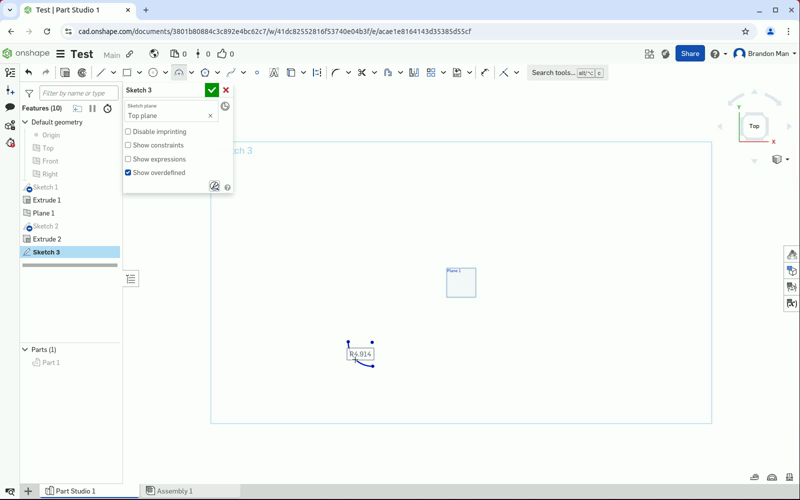
key(l)
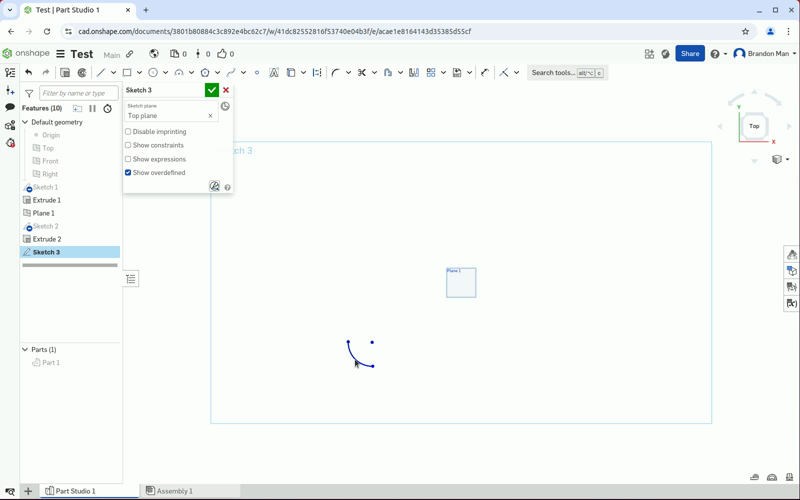
mouse_move(372, 366)
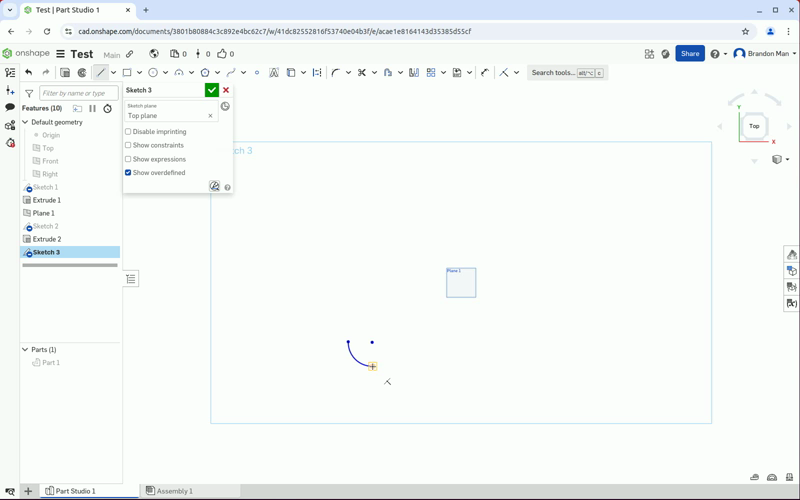
click(372, 366)
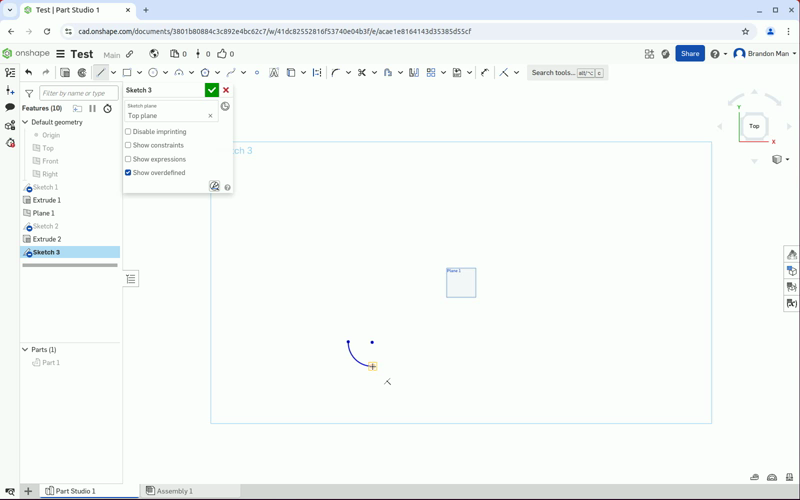
key_down(shift)
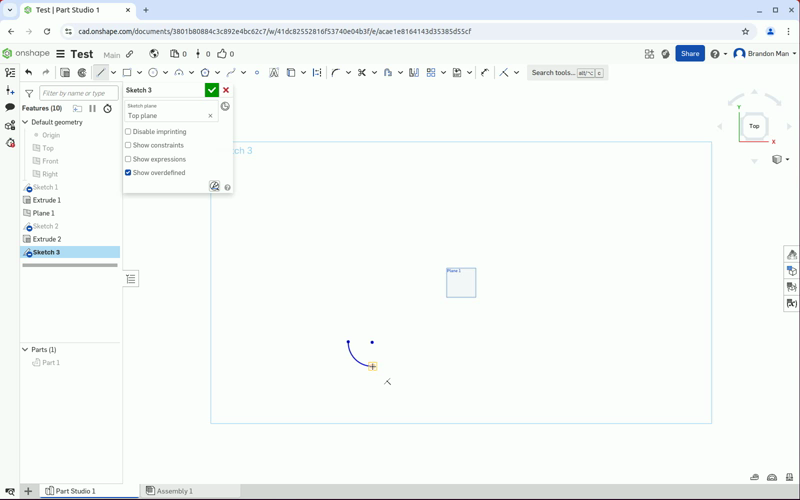
mouse_move(537, 366)
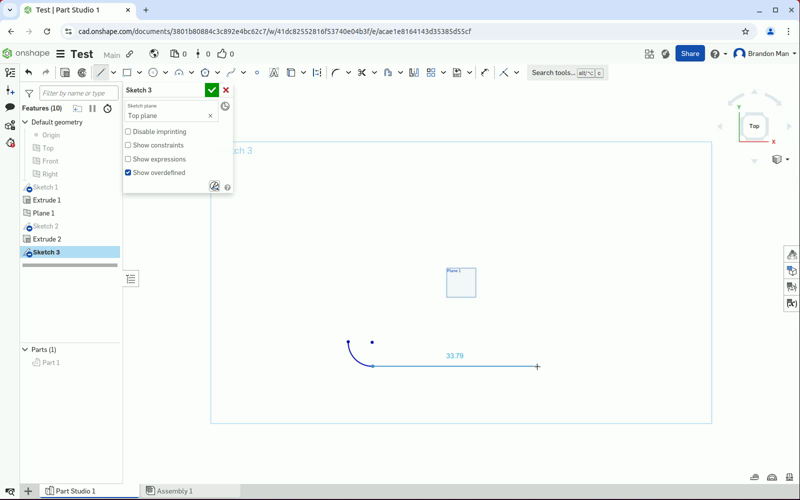
click(537, 366)
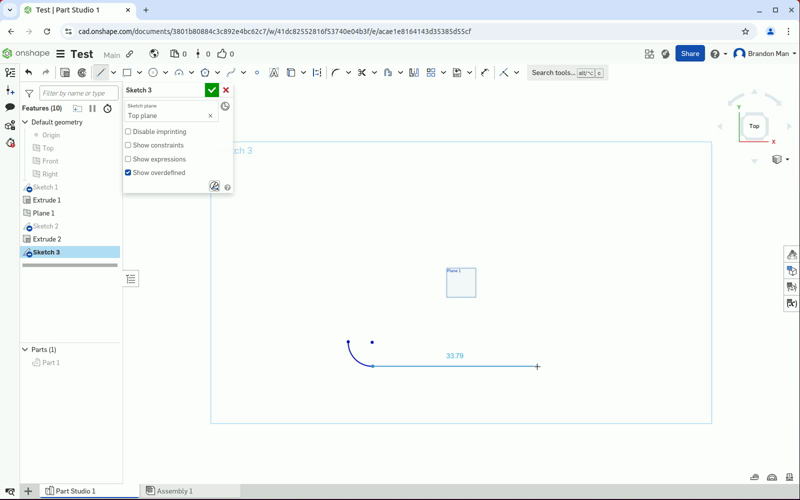
key_up(shift)
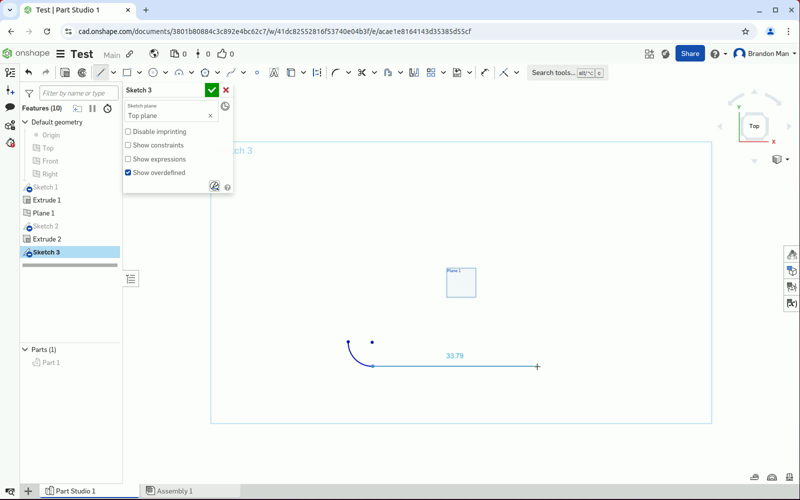
key(esc)
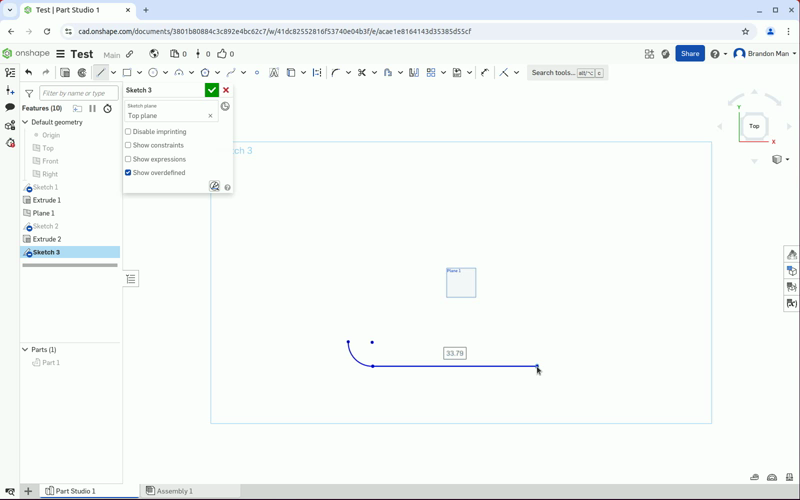
key(a)
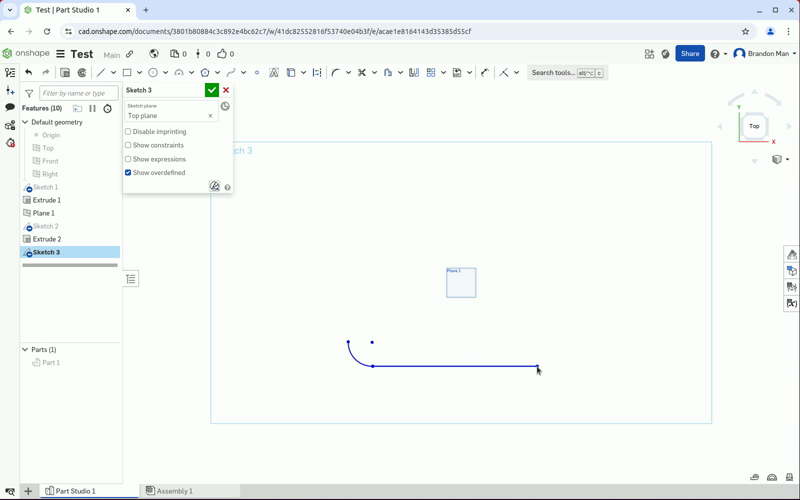
mouse_move(537, 366)
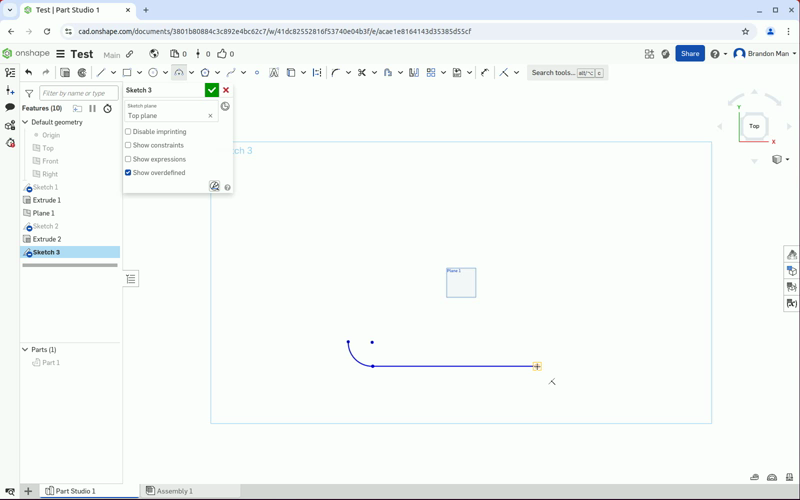
click(537, 366)
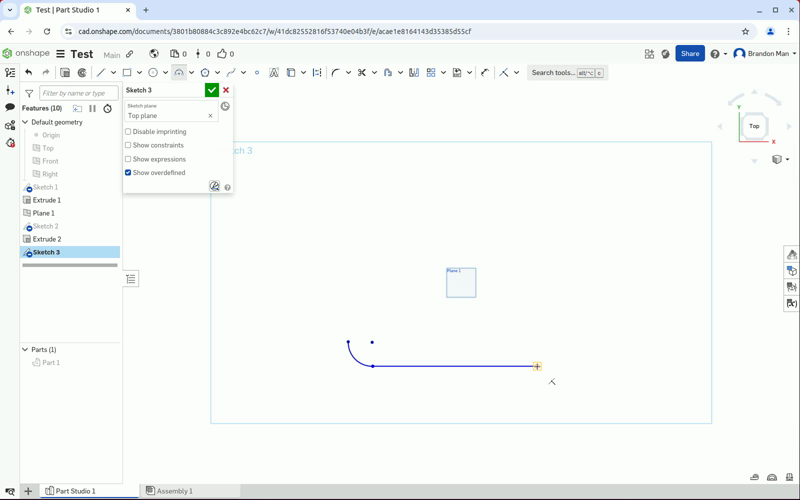
key_down(shift)
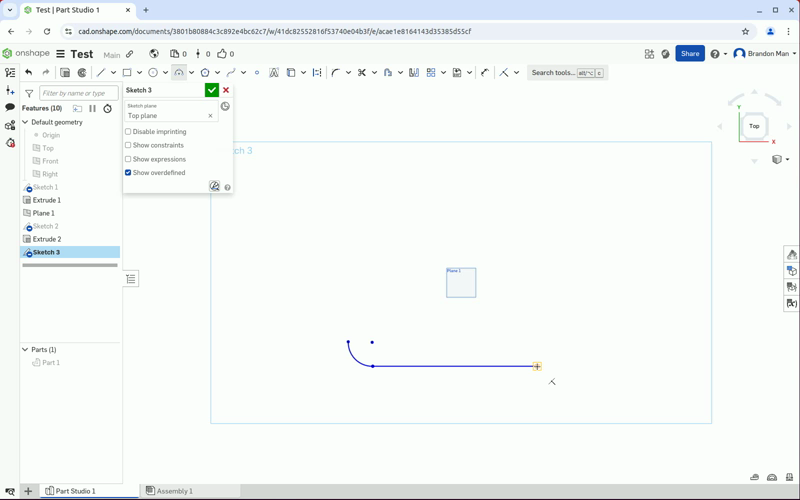
mouse_move(561, 341)
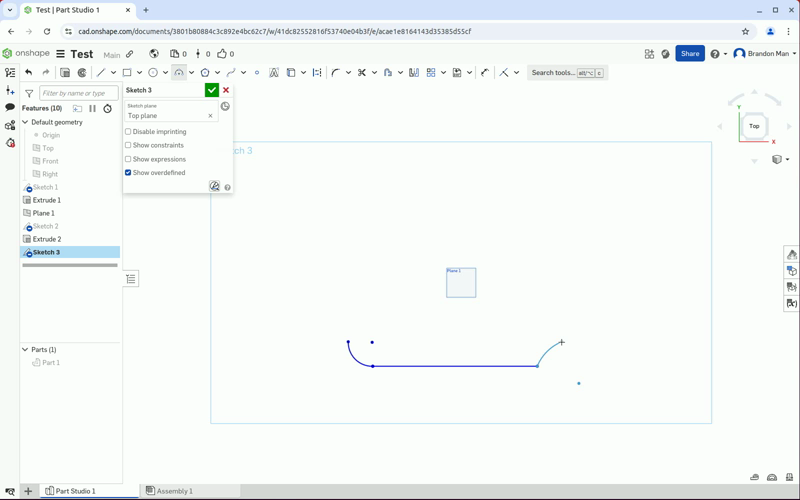
click(561, 341)
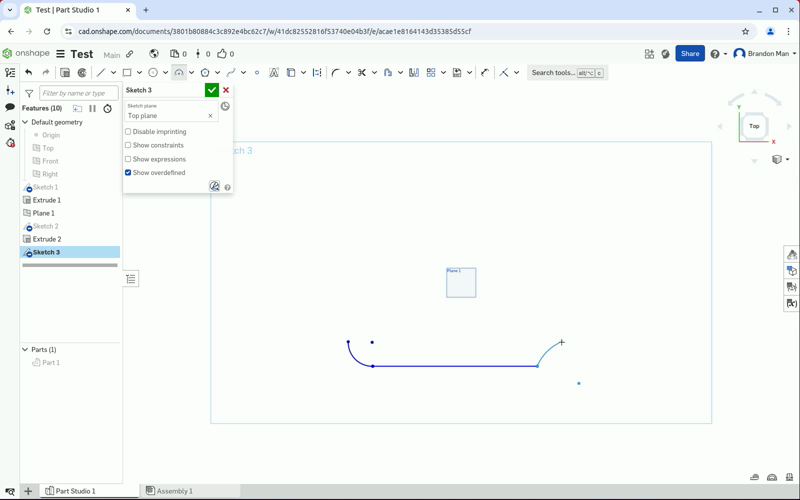
mouse_move(554, 359)
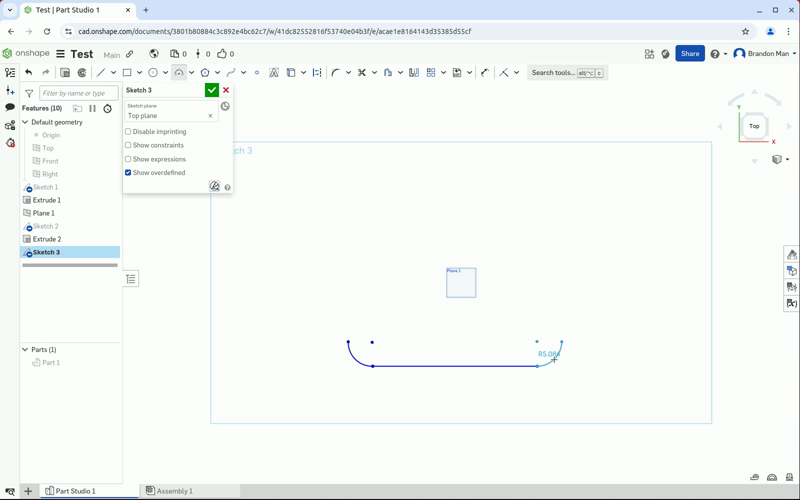
click(554, 359)
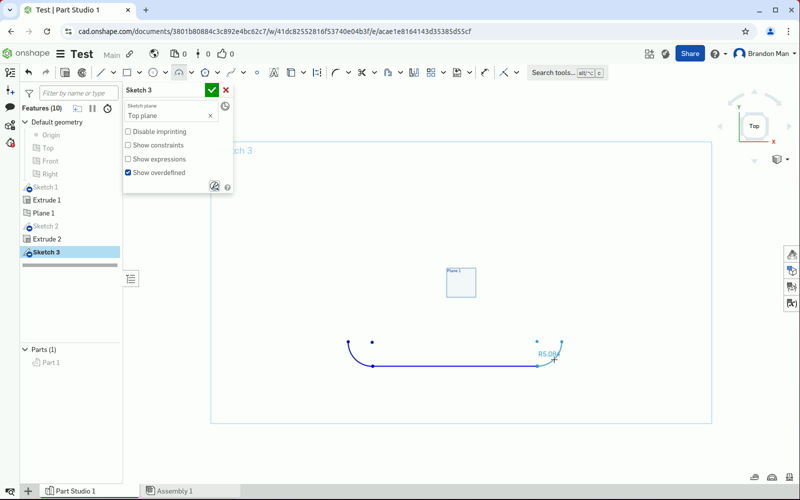
key_up(shift)
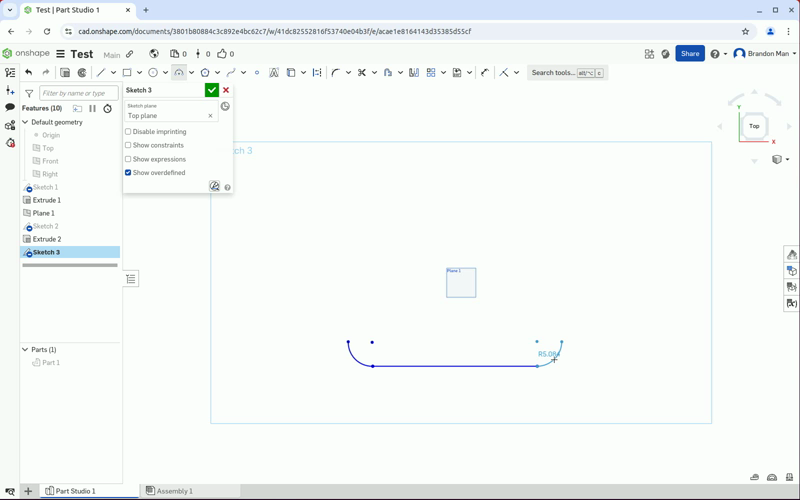
key(esc)
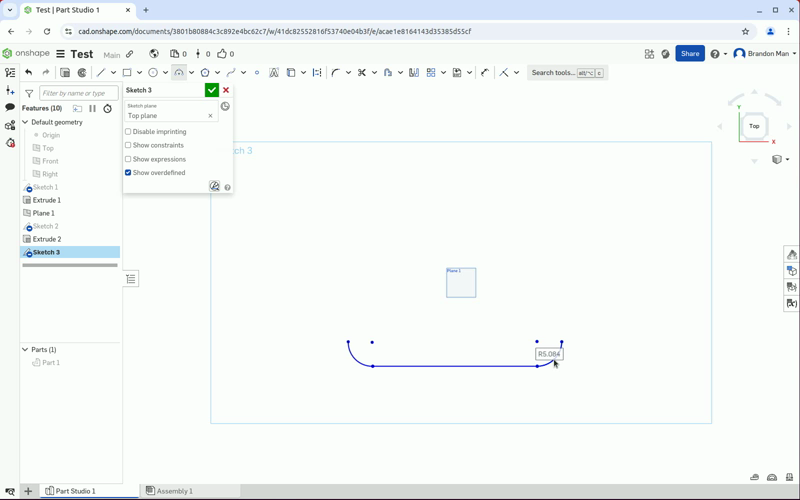
key(l)
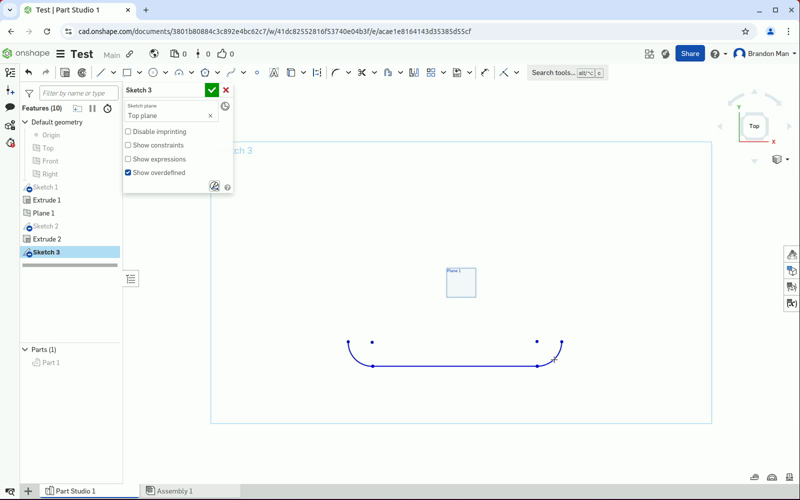
mouse_move(561, 341)
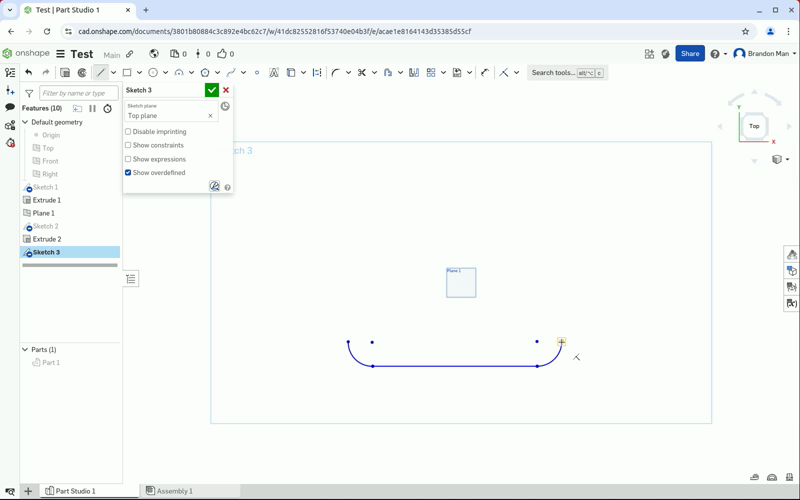
click(561, 341)
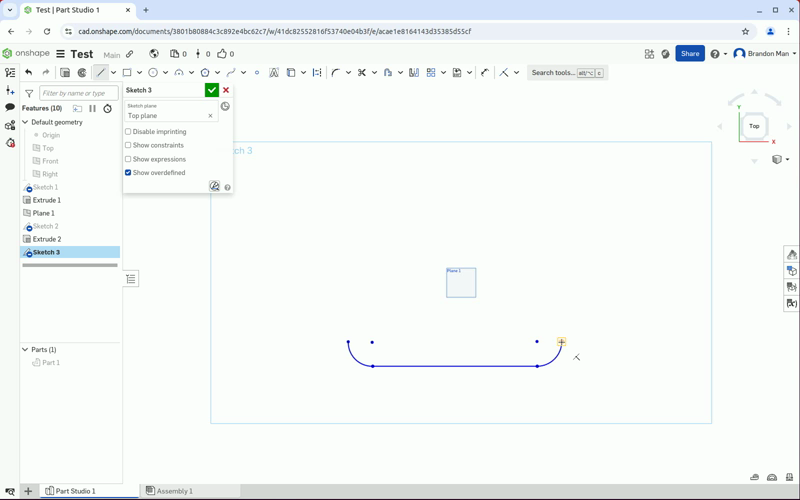
key_down(shift)
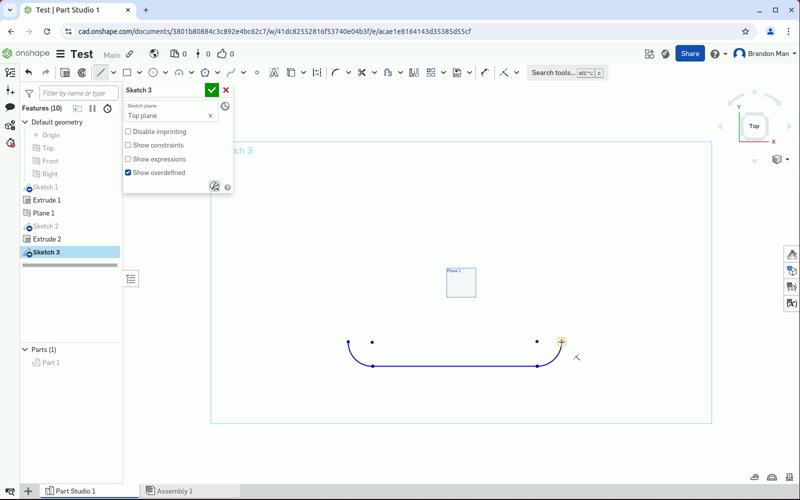
mouse_move(561, 227)
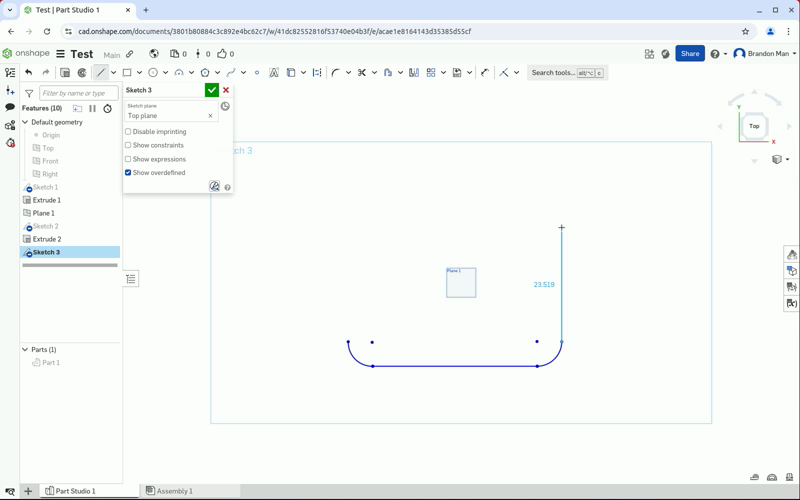
click(561, 227)
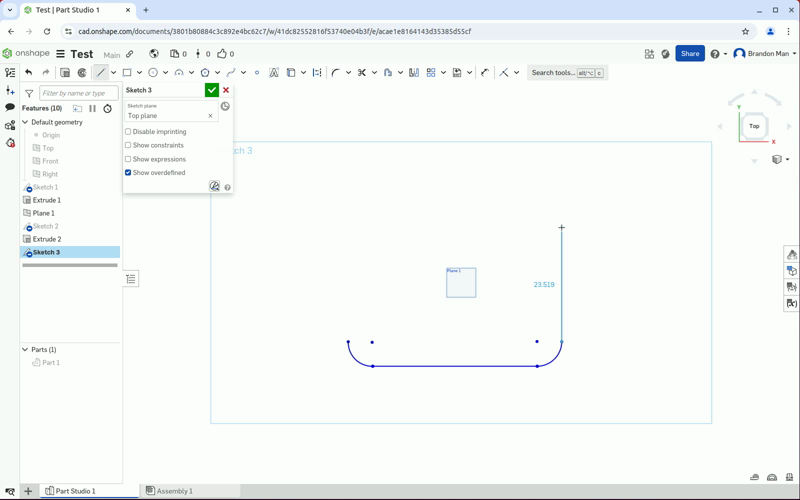
key_up(shift)
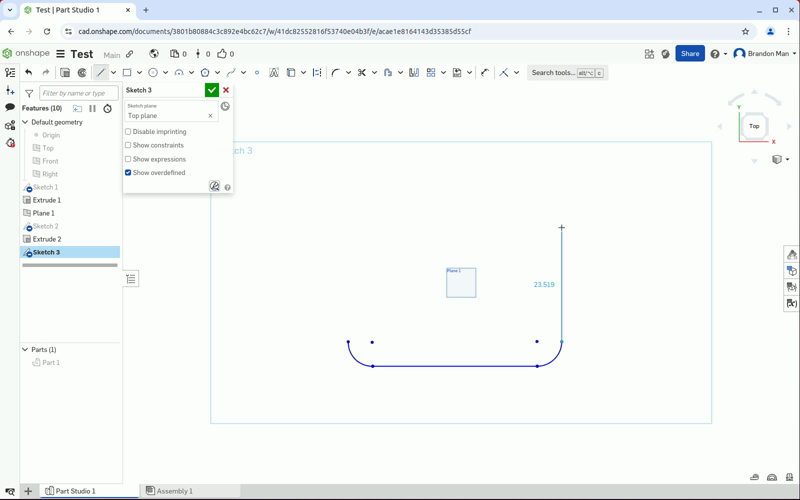
key(esc)
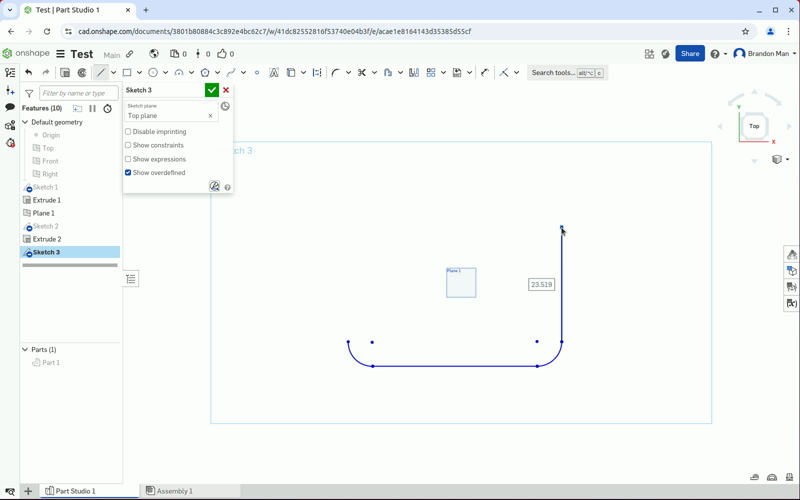
key(a)
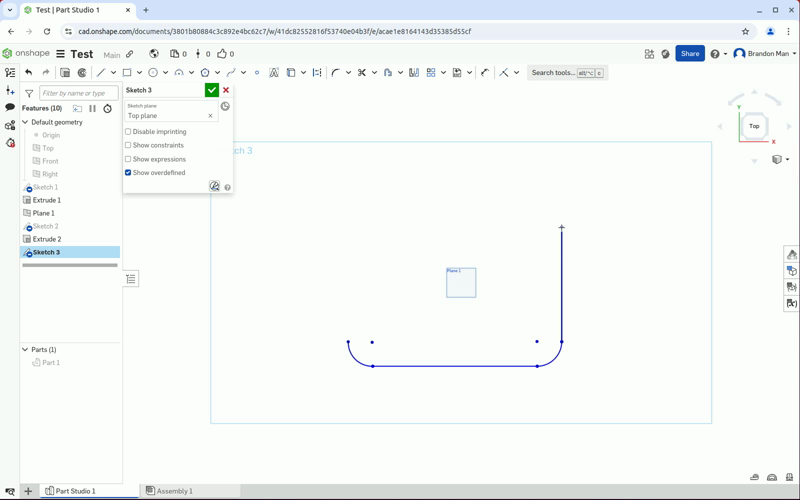
mouse_move(561, 227)
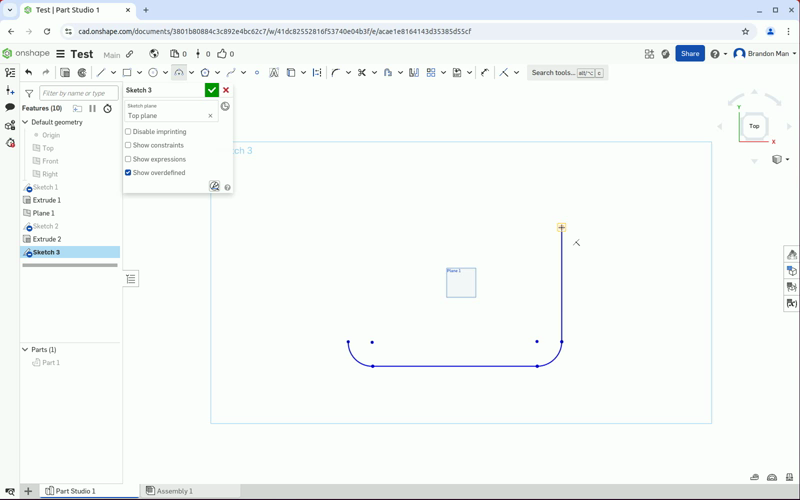
click(561, 227)
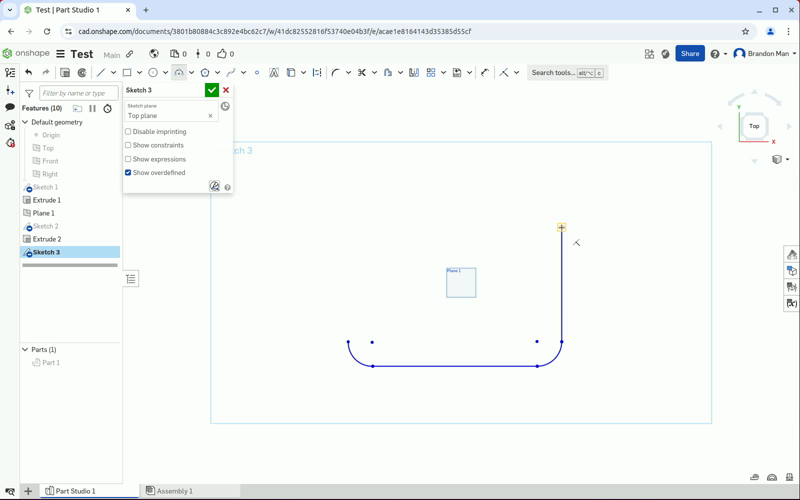
key_down(shift)
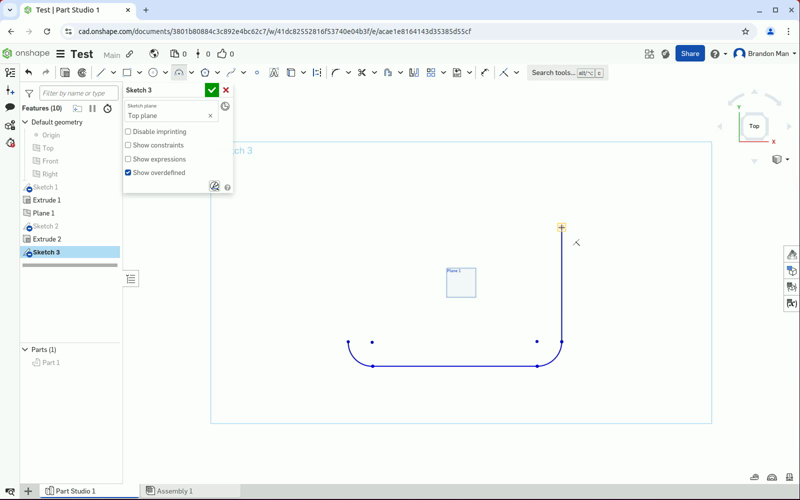
mouse_move(537, 202)
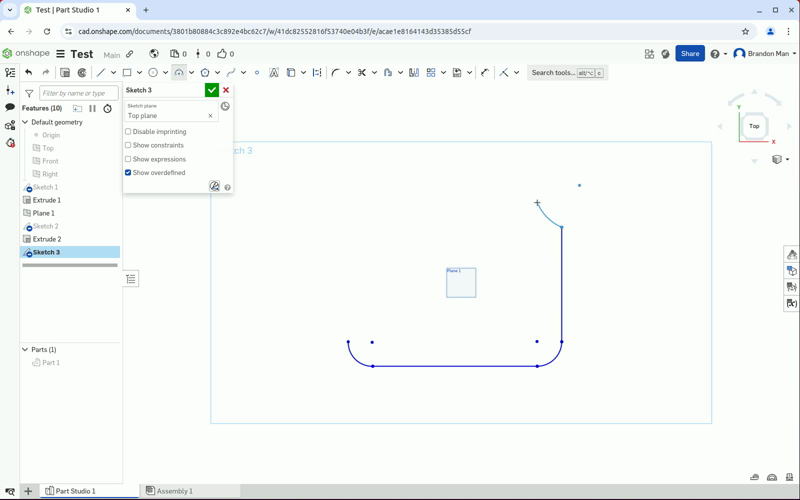
click(537, 202)
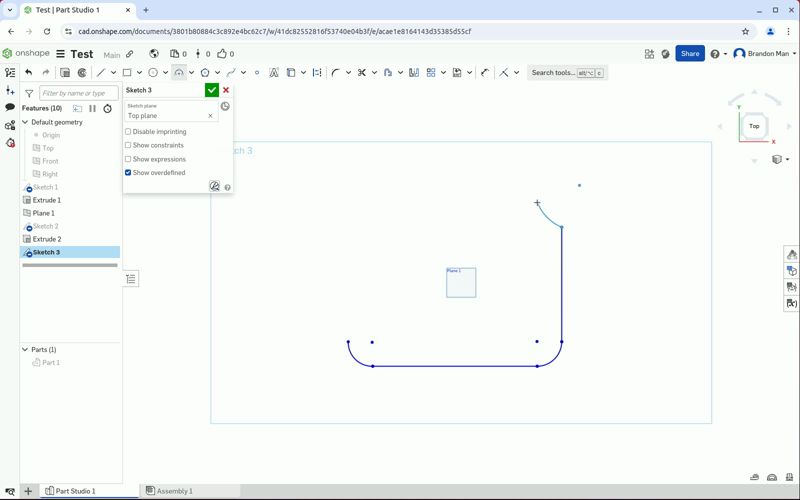
mouse_move(554, 209)
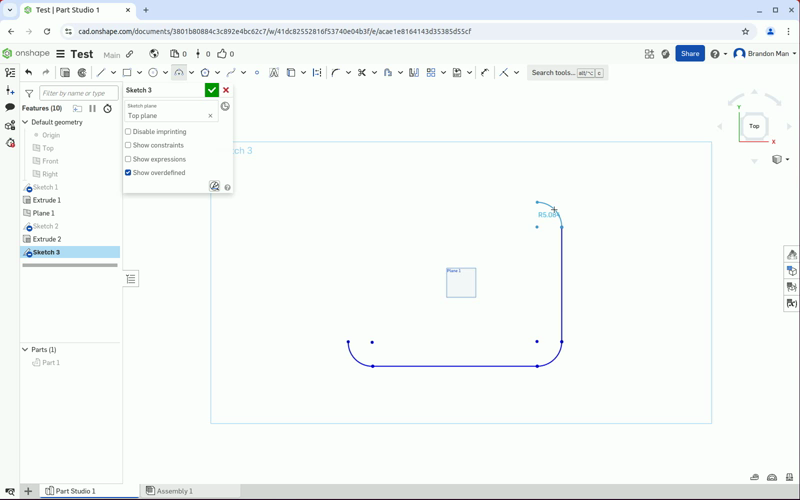
click(554, 209)
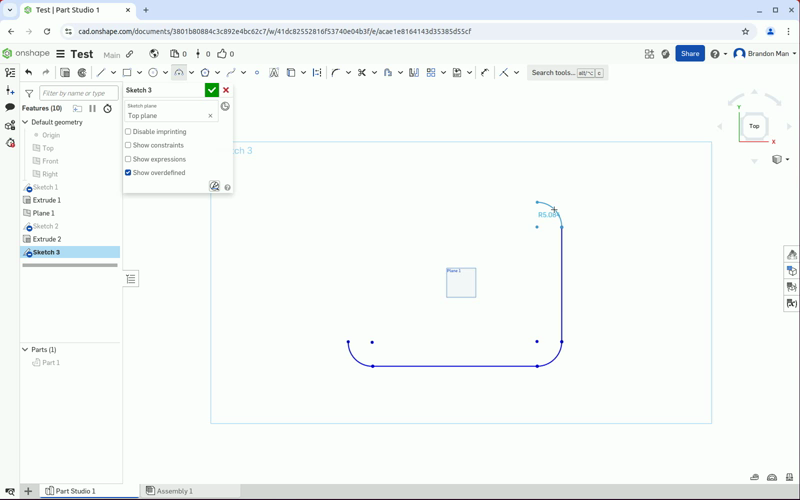
key_up(shift)
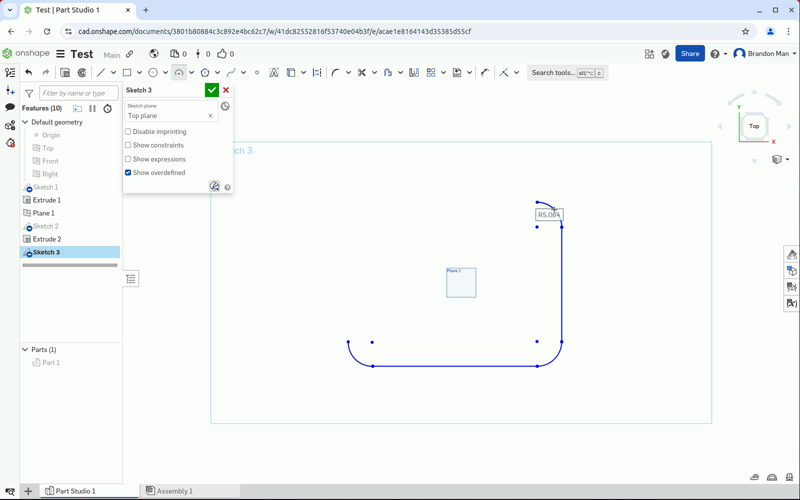
key(esc)
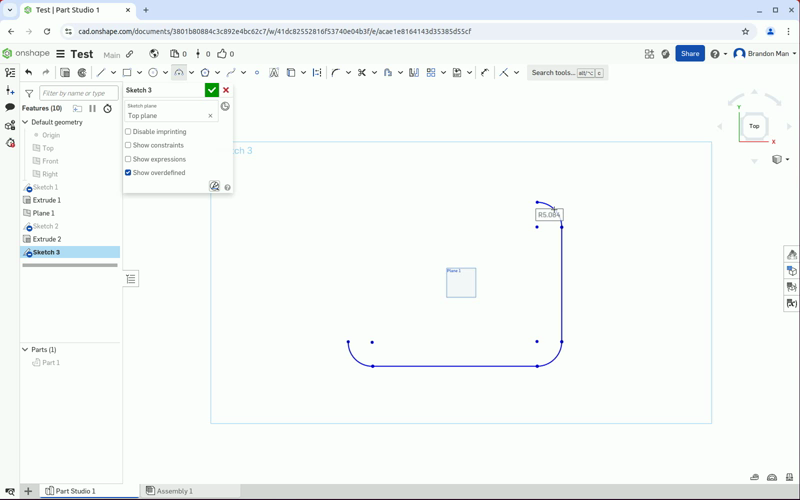
key(l)
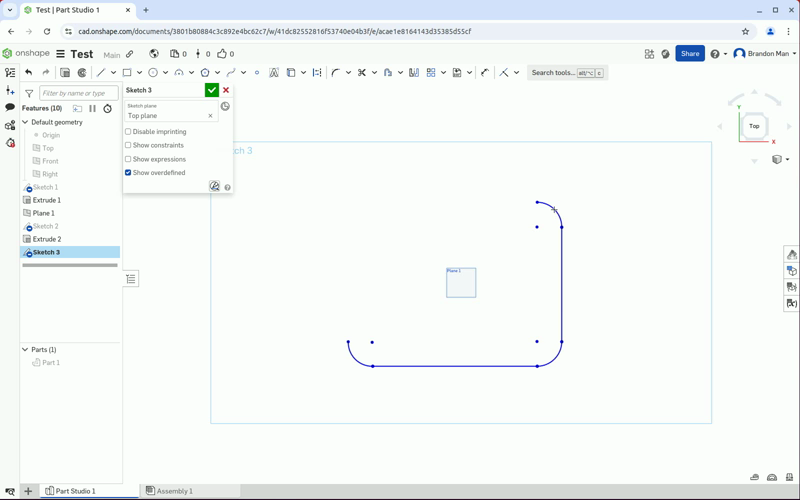
mouse_move(537, 202)
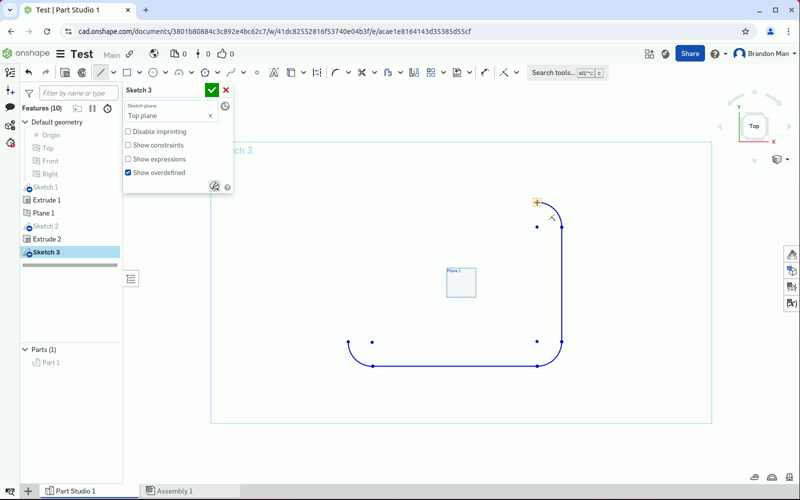
click(537, 202)
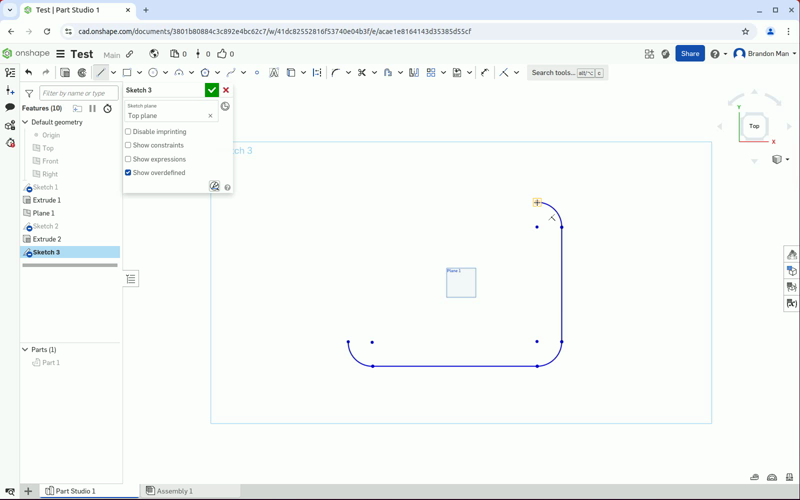
key_down(shift)
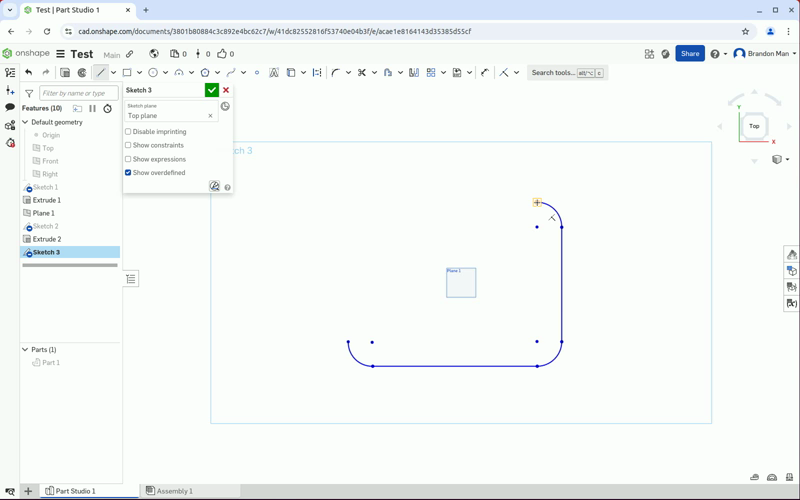
mouse_move(372, 202)
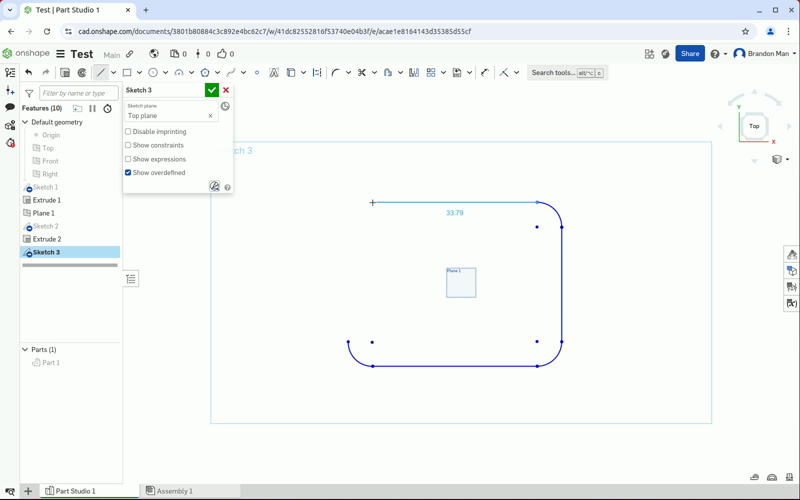
click(372, 202)
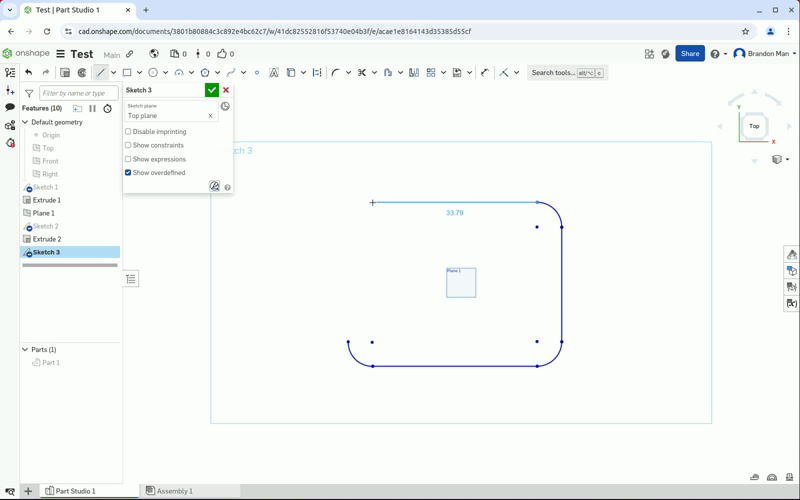
key_up(shift)
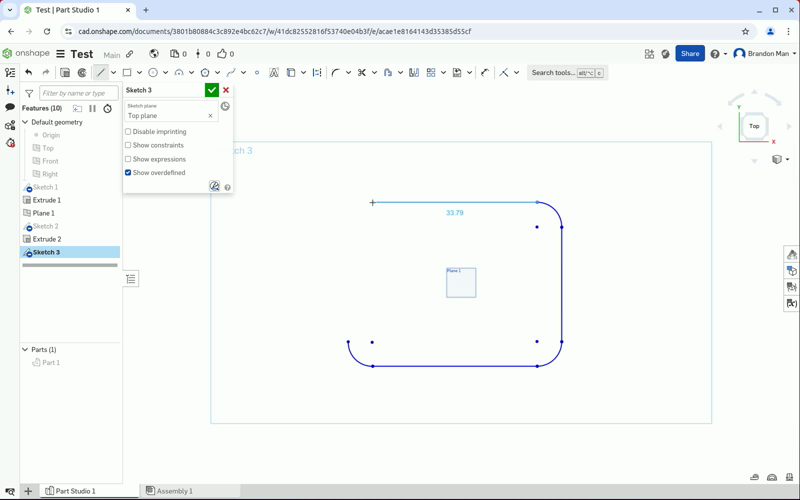
key(esc)
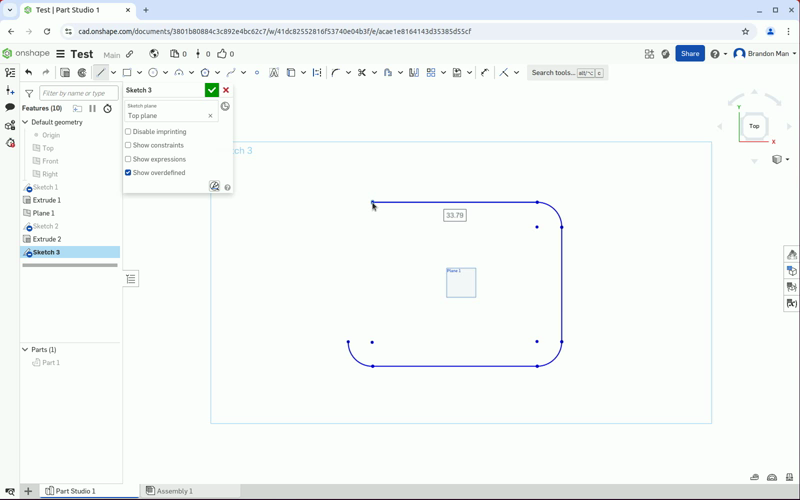
key(a)
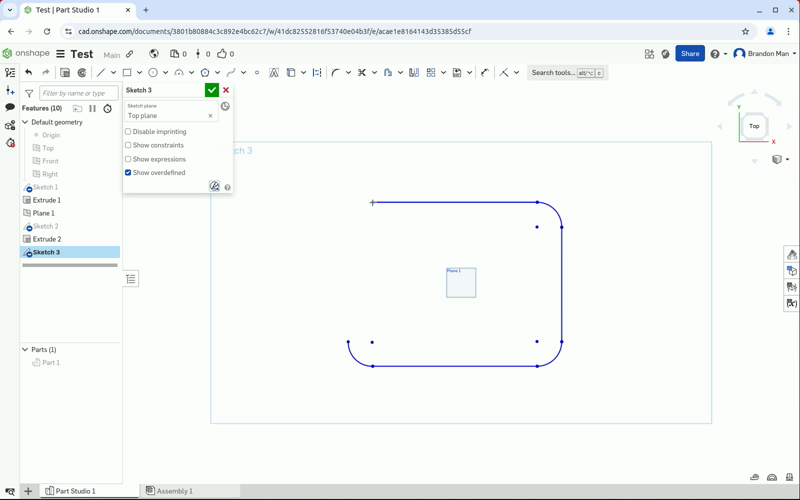
mouse_move(372, 202)
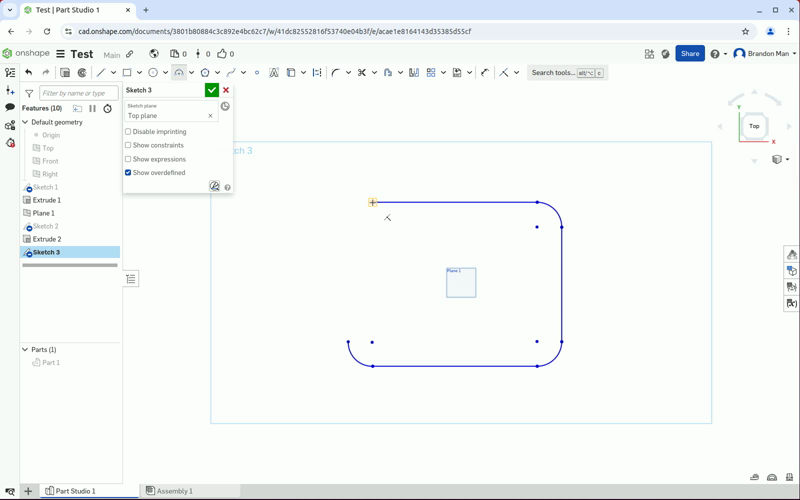
click(372, 202)
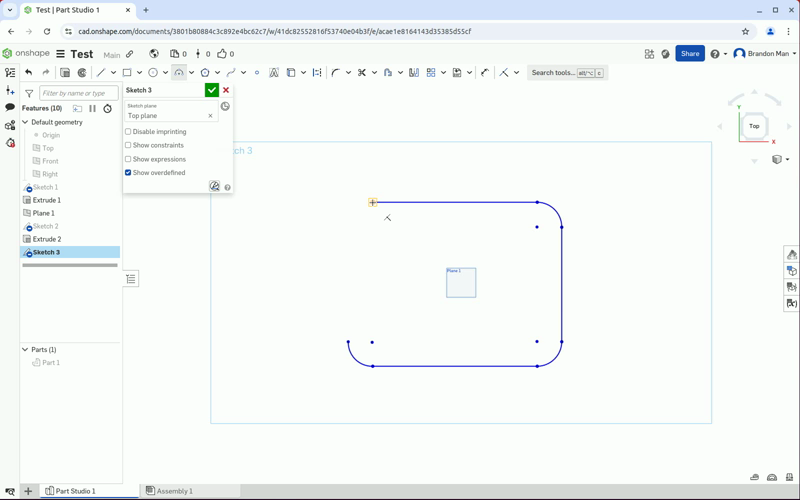
key_down(shift)
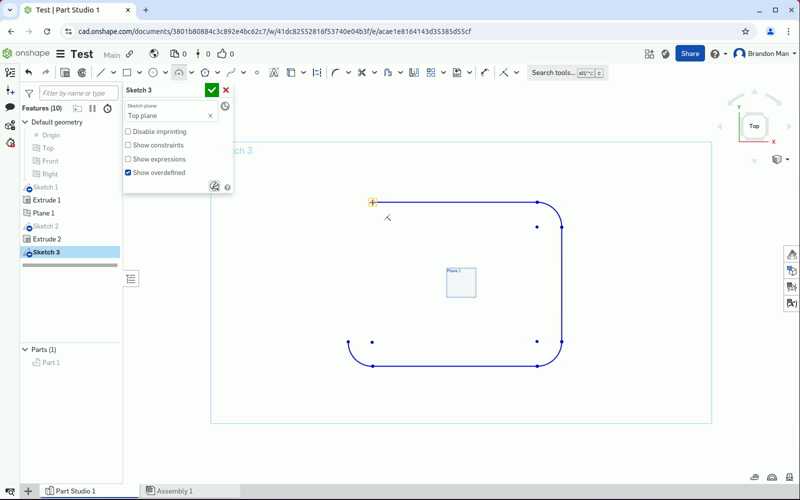
mouse_move(348, 227)
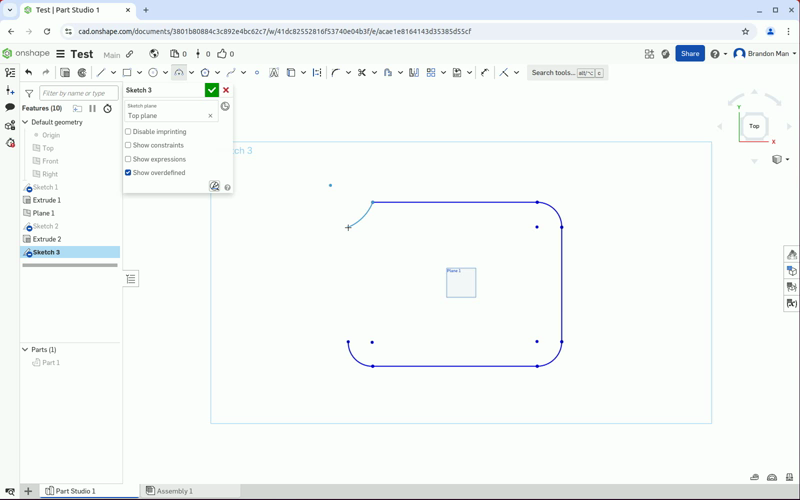
click(348, 227)
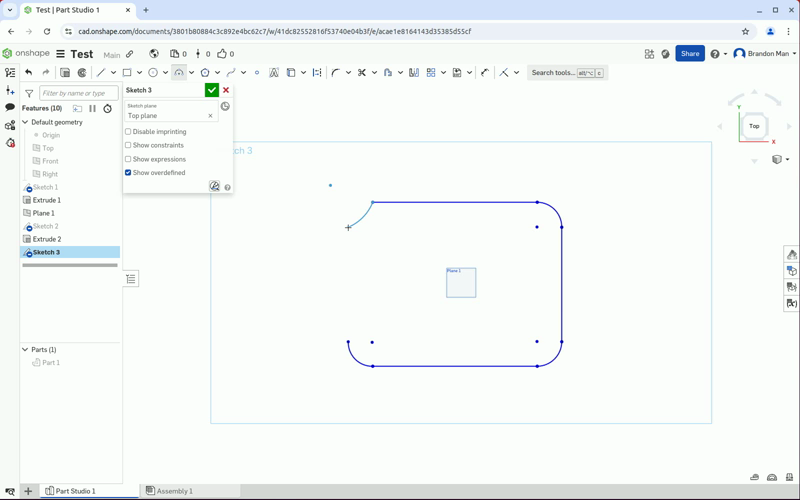
mouse_move(355, 209)
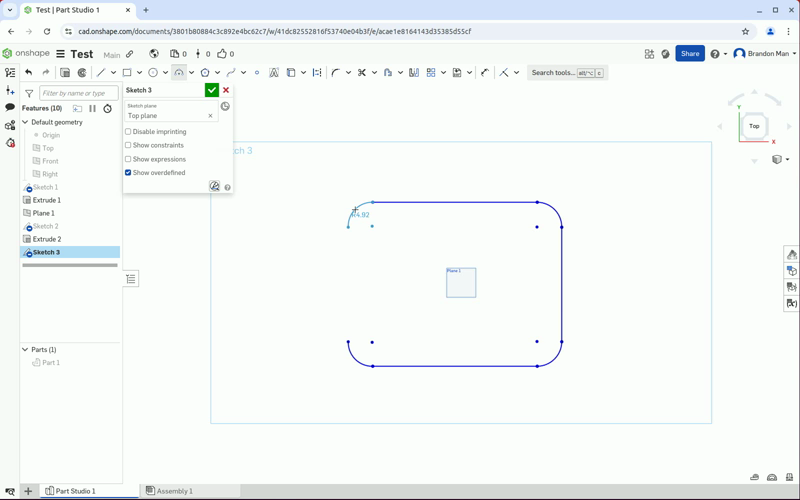
click(355, 209)
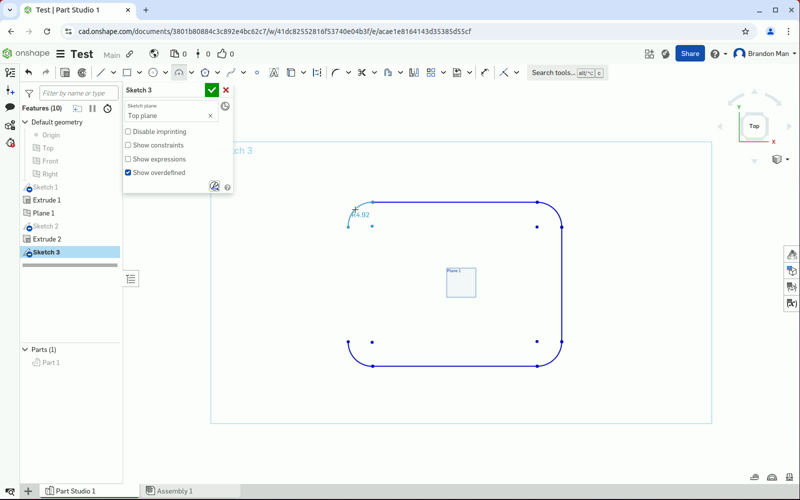
key_up(shift)
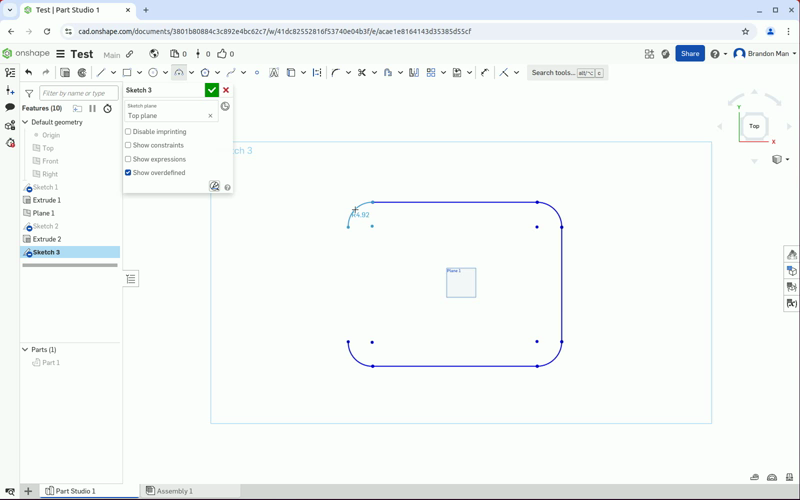
key(esc)
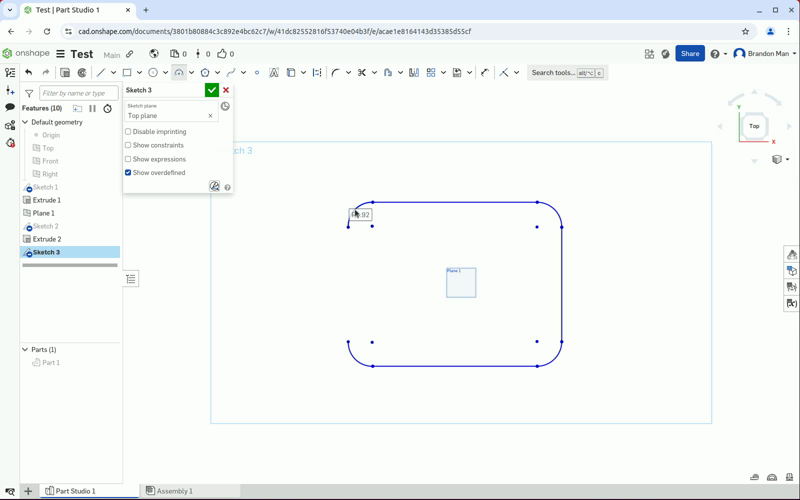
key(l)
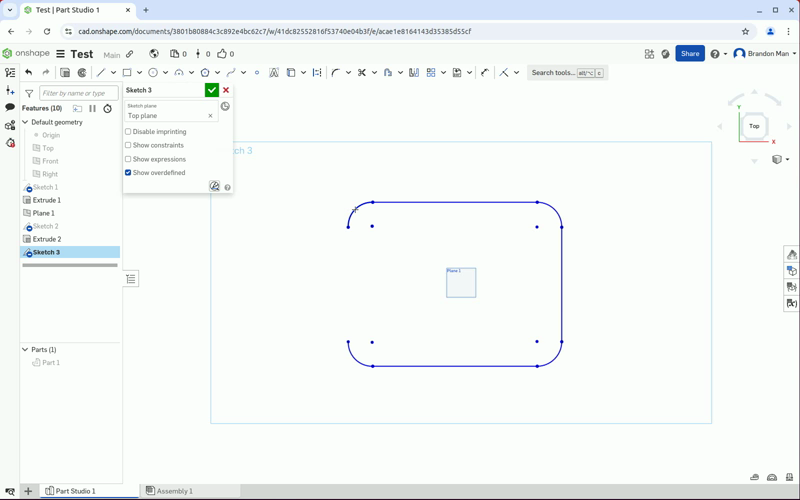
mouse_move(348, 227)
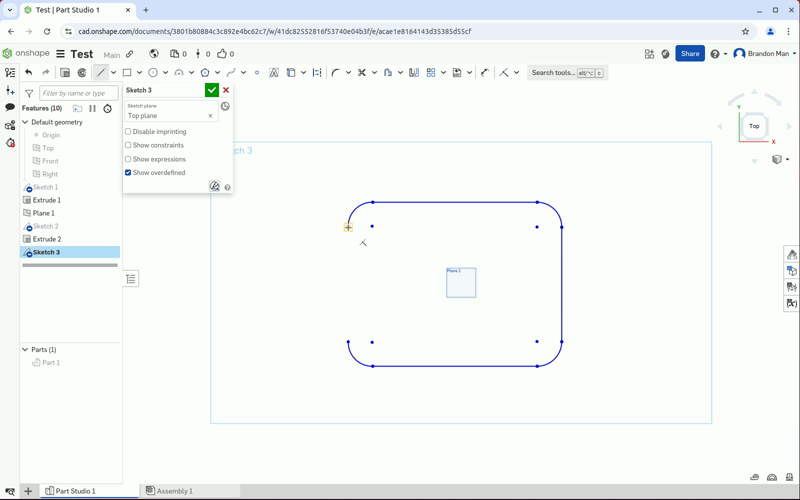
click(348, 227)
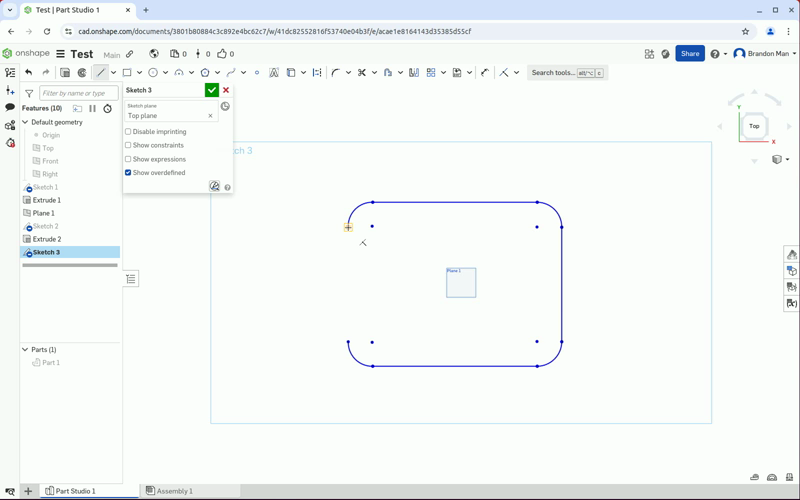
key_down(shift)
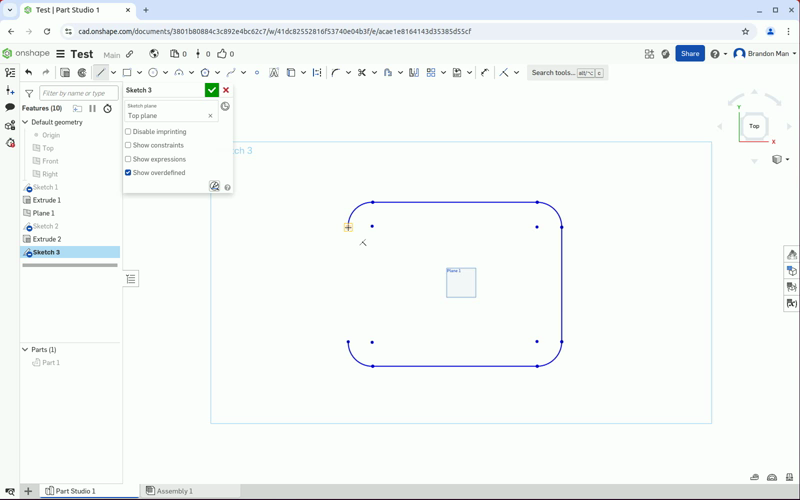
mouse_move(348, 341)
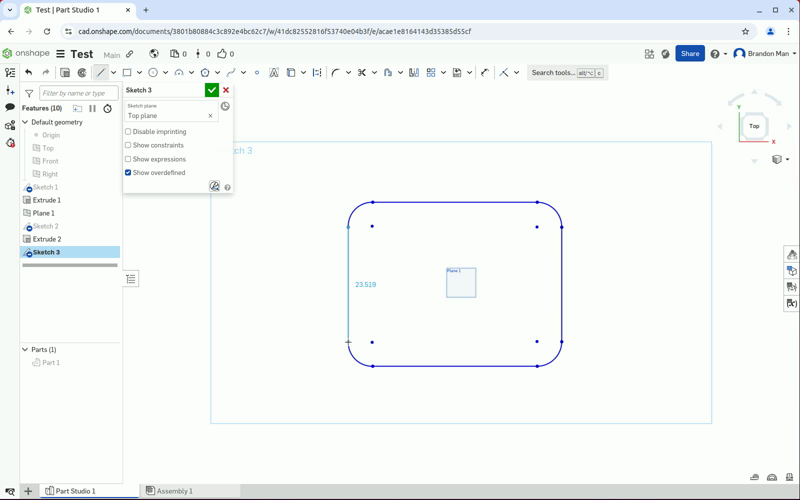
key_up(shift)
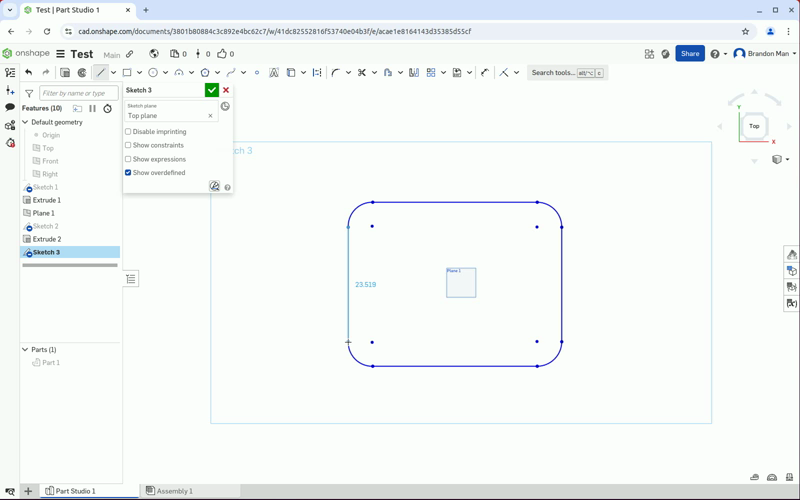
click(348, 341)
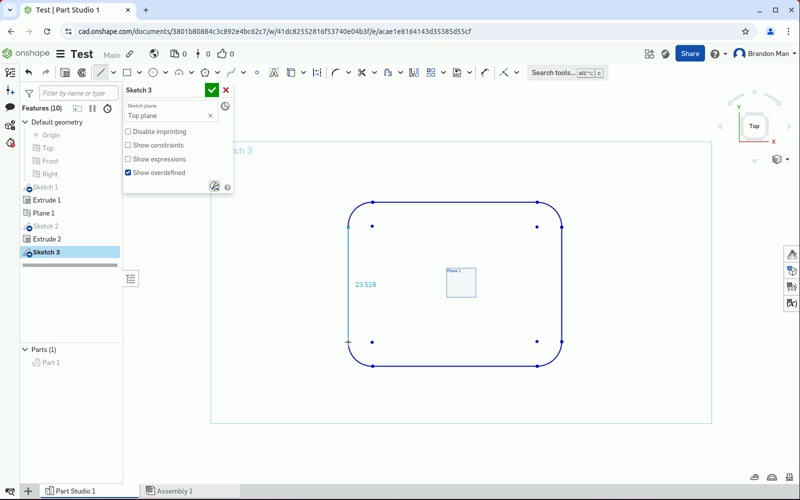
key(esc)
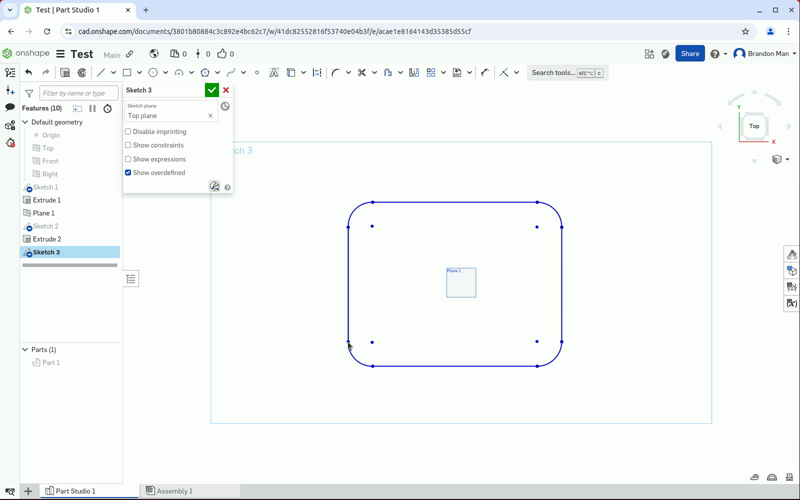
mouse_move(517, 298)
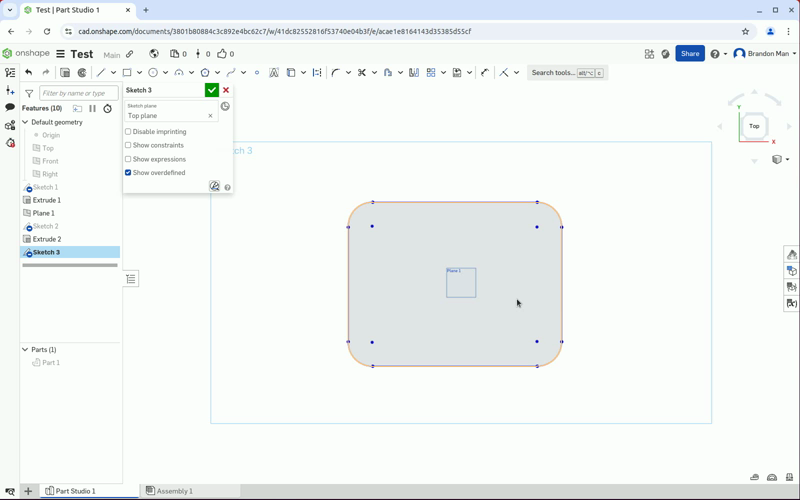
click(517, 298)
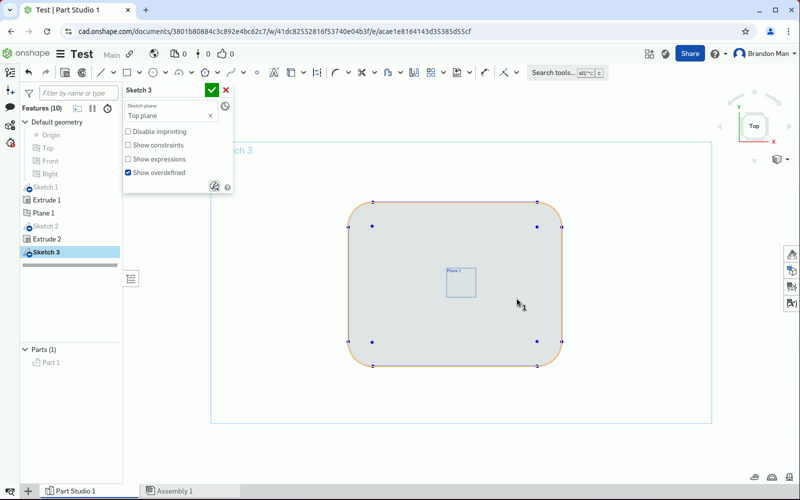
mouse_move(73, 352)
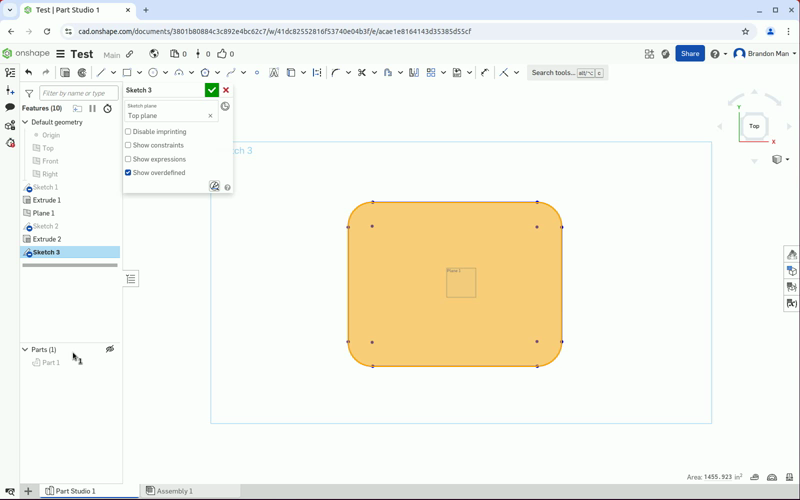
key(shift+y)
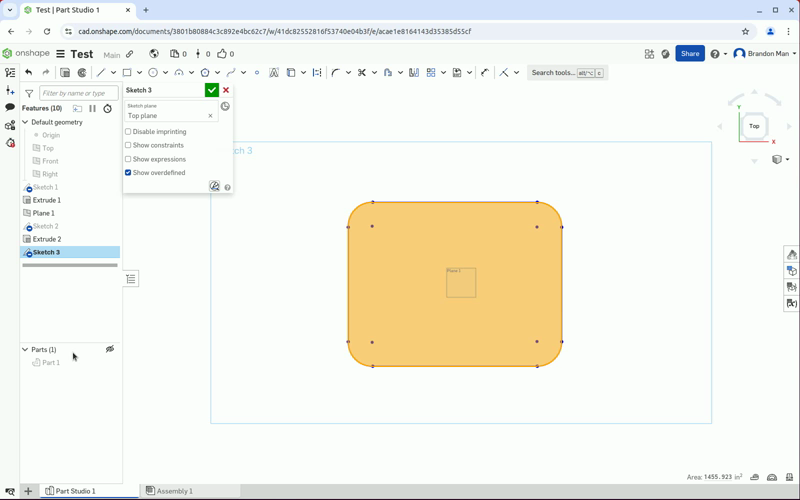
key(shift+e)
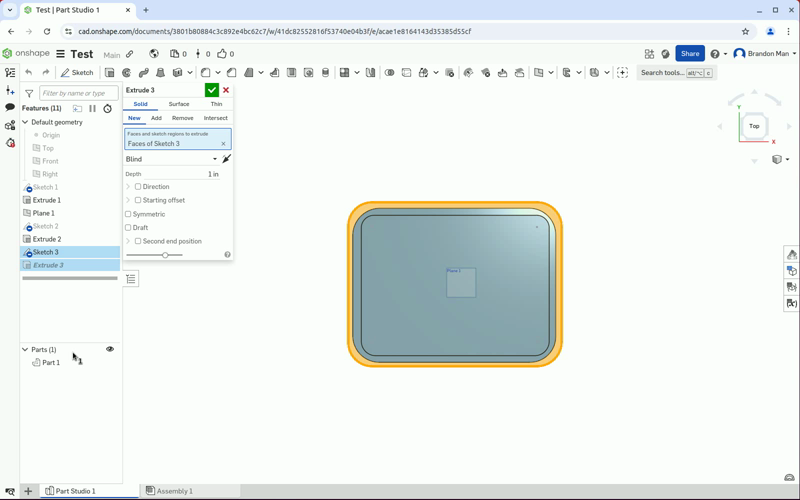
mouse_move(143, 106)
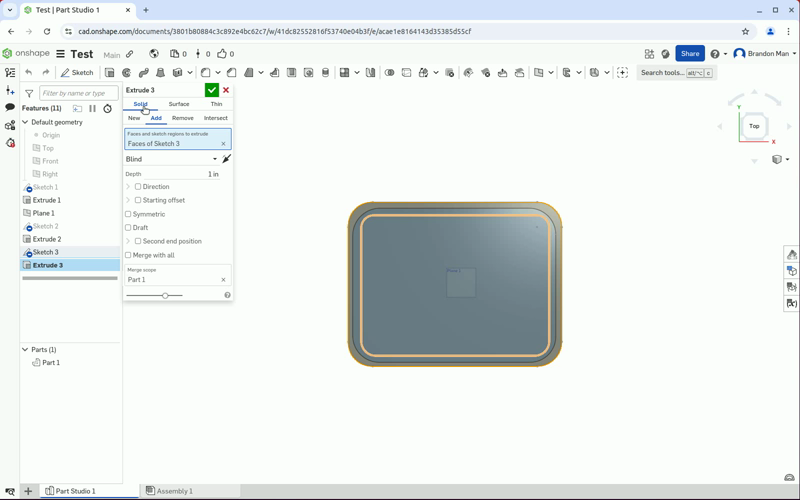
click(143, 106)
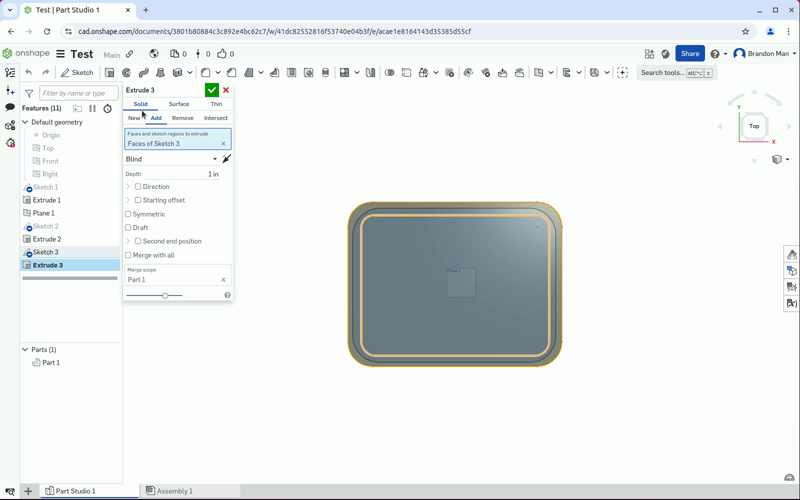
mouse_move(137, 120)
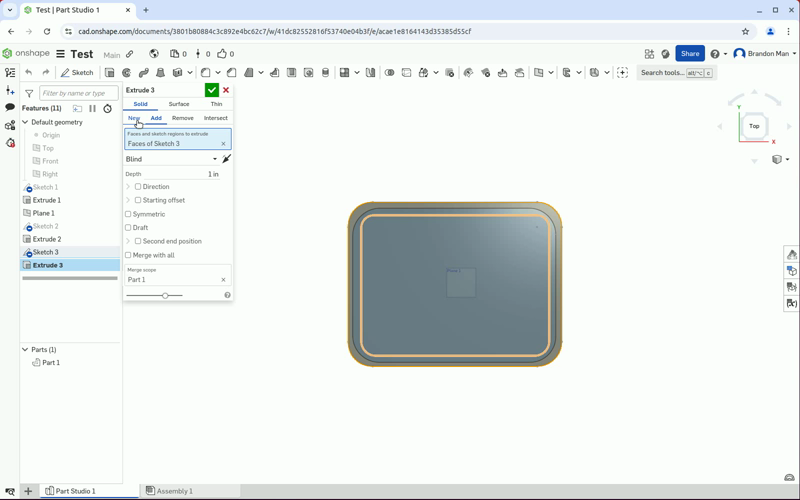
click(137, 120)
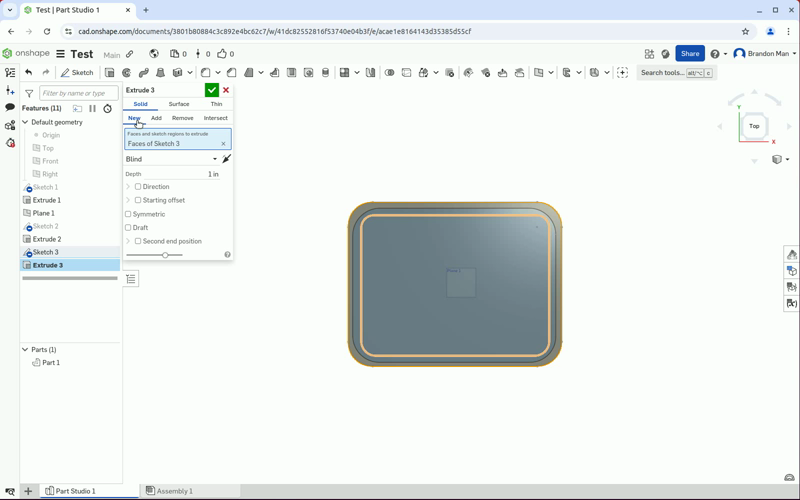
key(tab, 4)
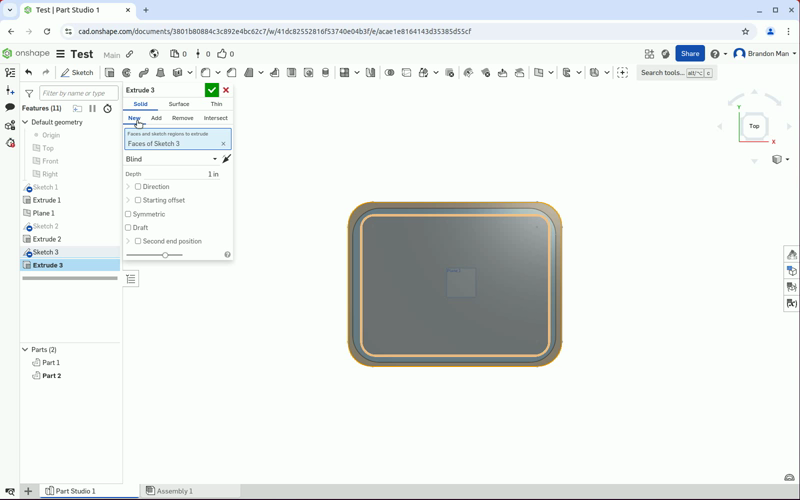
text(1.926)
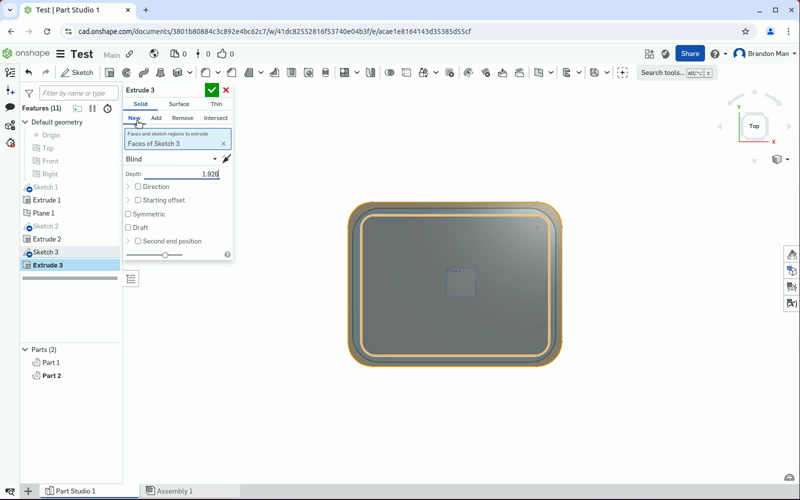
key(enter)
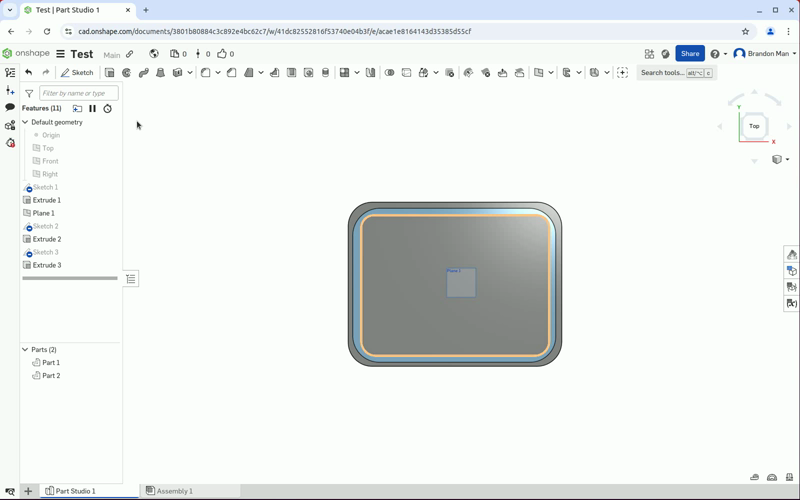
key(shift+h)
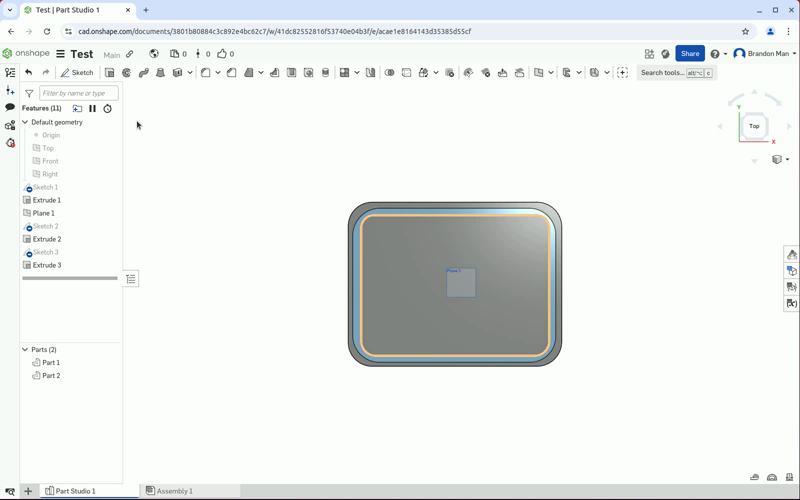
key(shift+h)
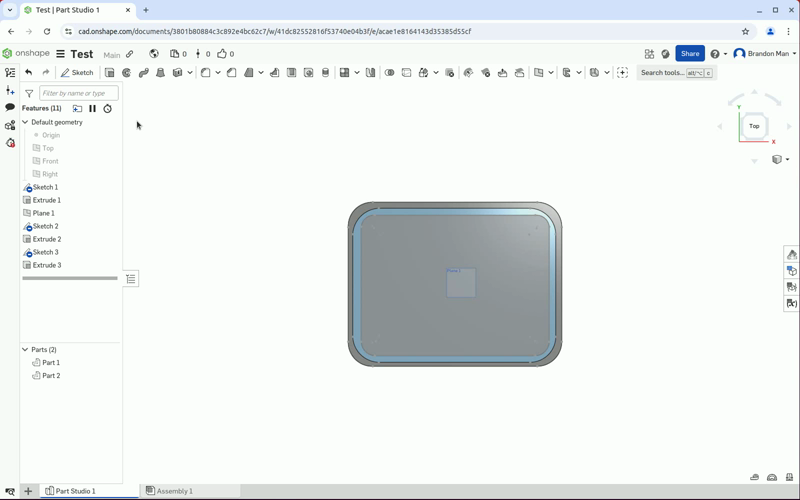
key(shift+7)
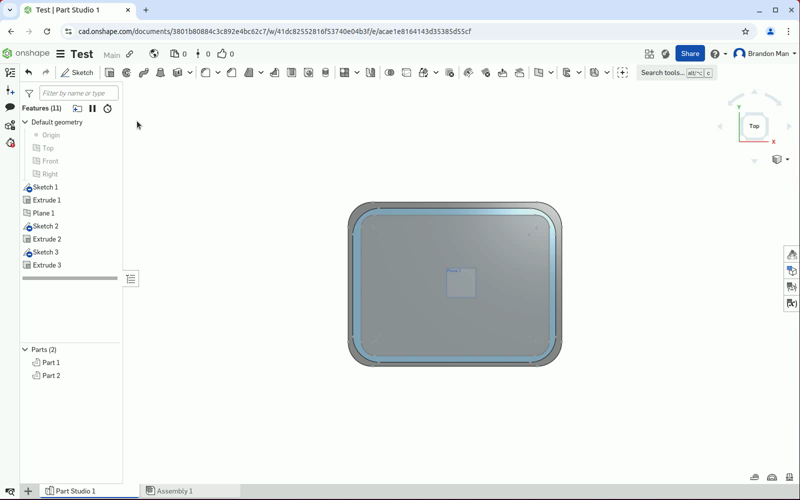
key(up, 3)
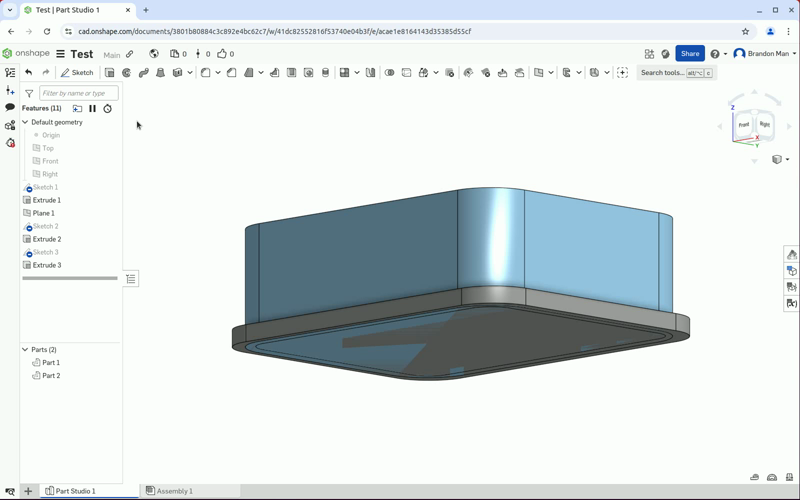
key(left, 3)
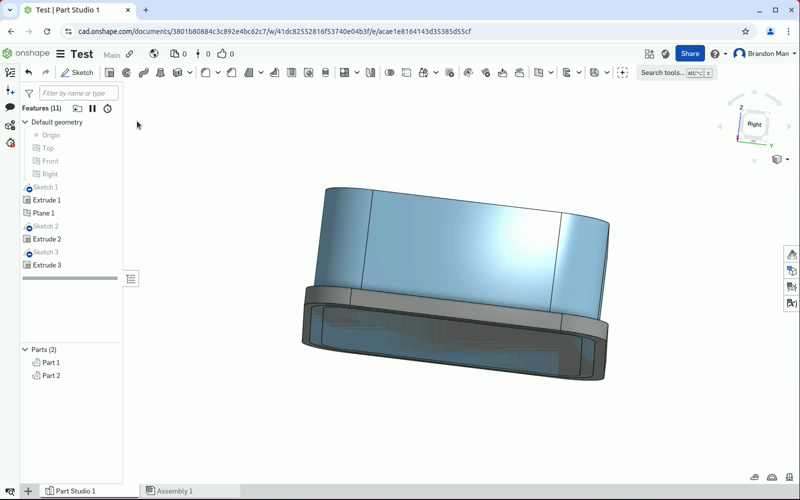
key(right, 3)
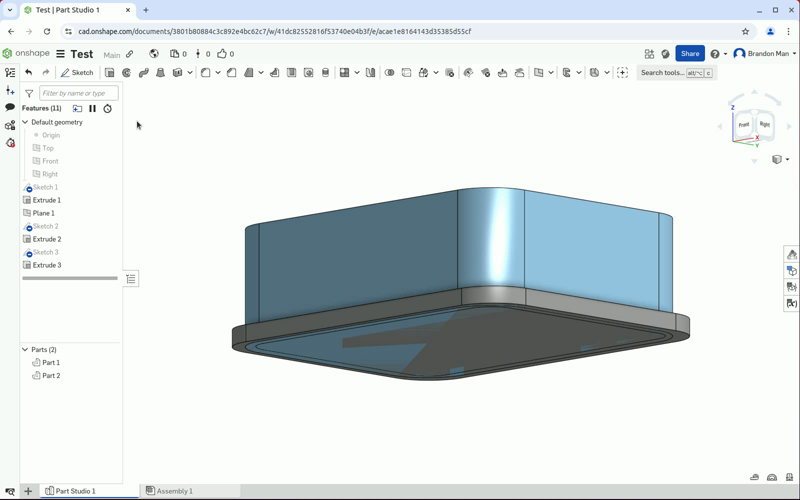
key(down, 3)
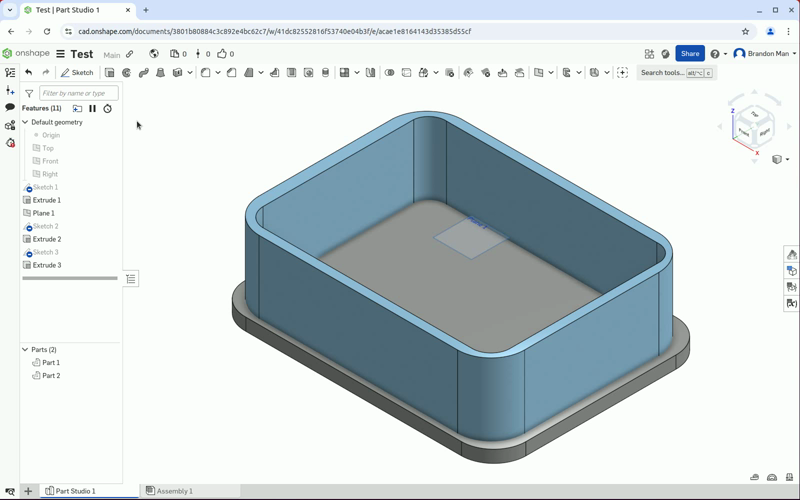
mouse_move(73, 189)
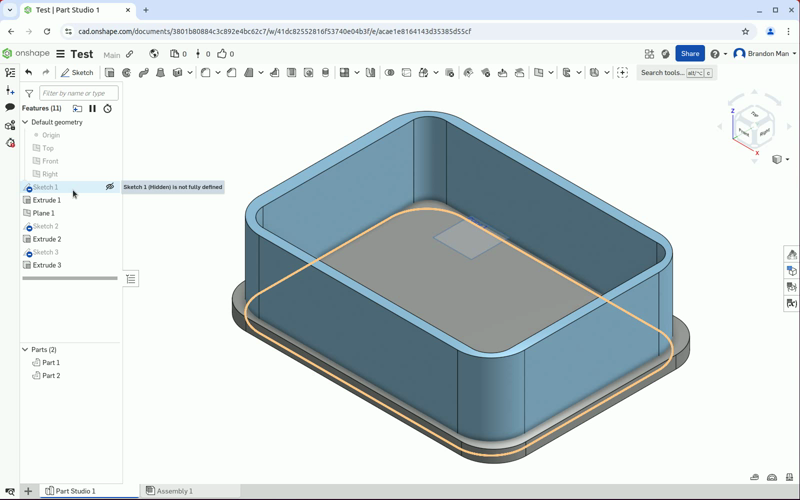
click(73, 189)